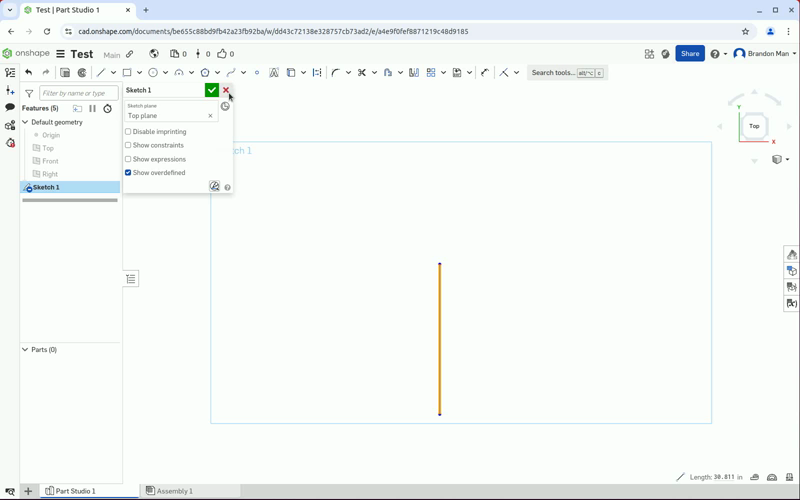
key(shift+h)
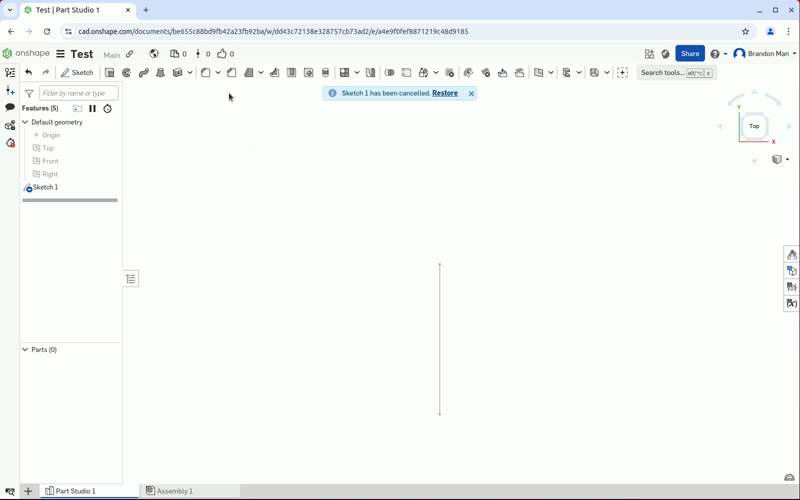
key(shift+s)
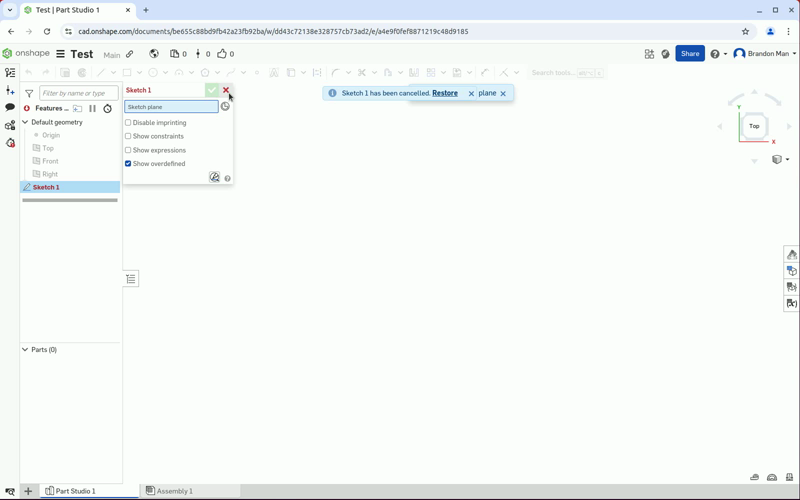
mouse_move(73, 150)
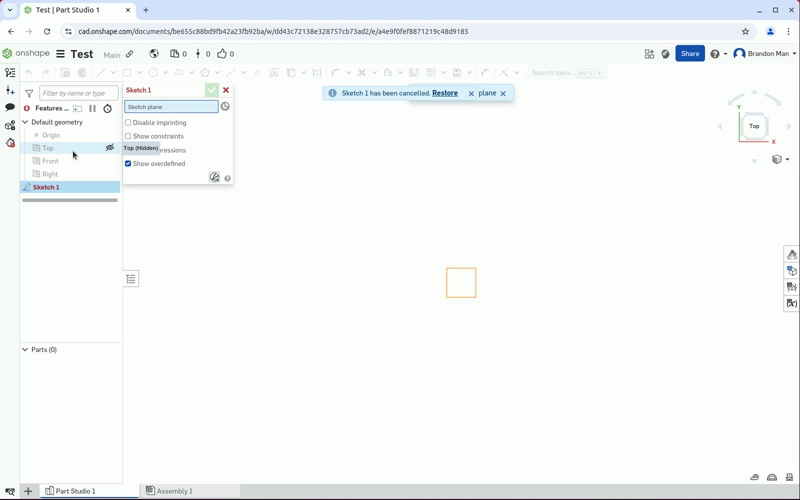
click(73, 150)
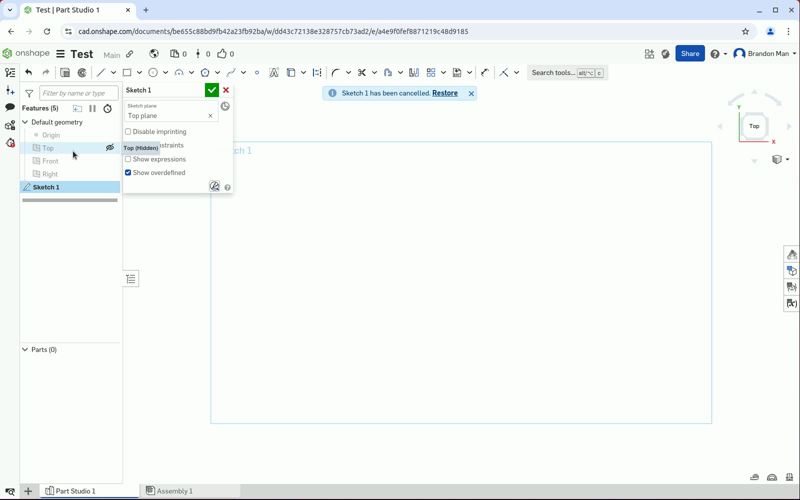
mouse_move(73, 352)
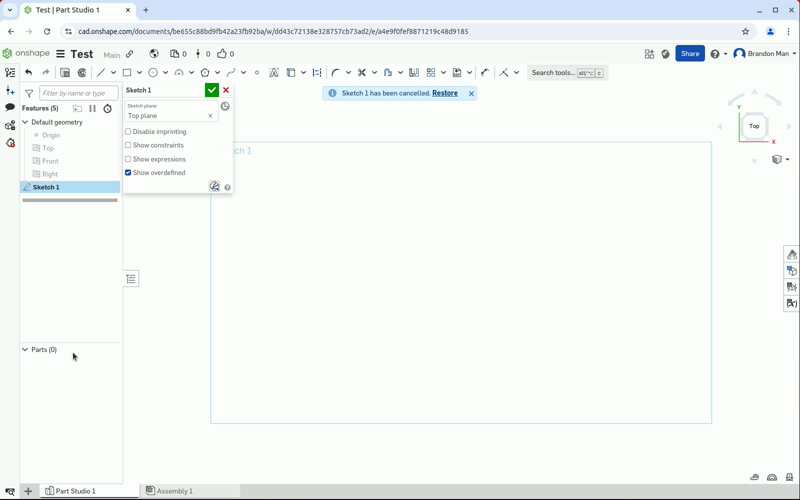
key(y)
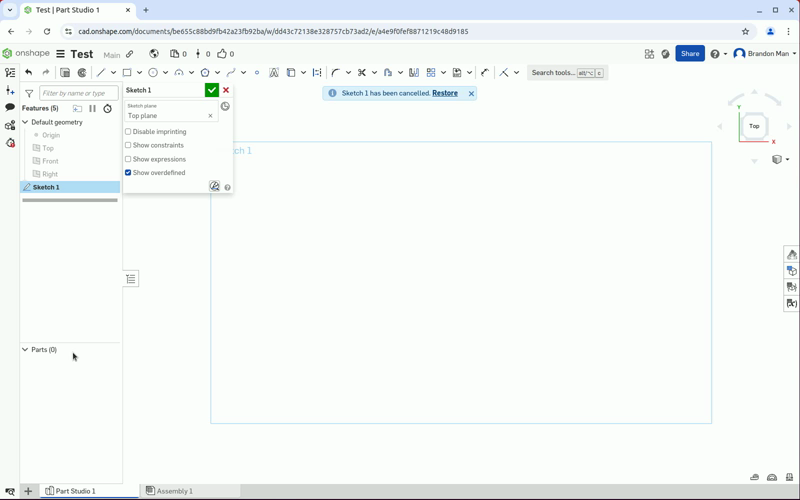
key(l)
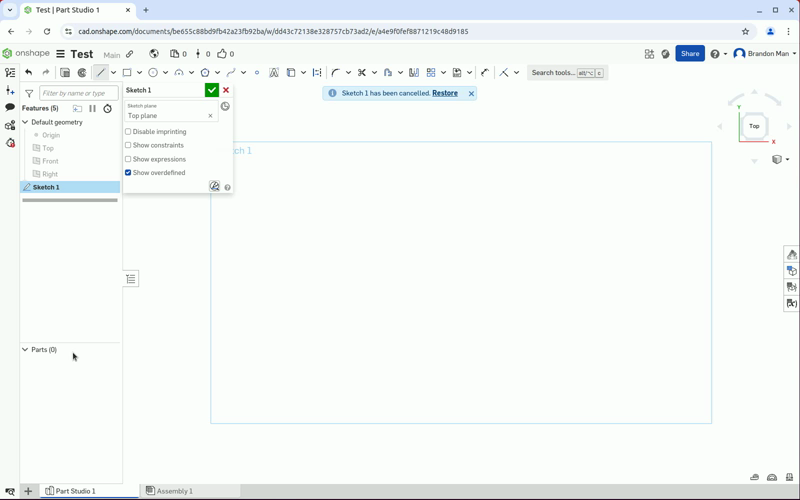
key_down(shift)
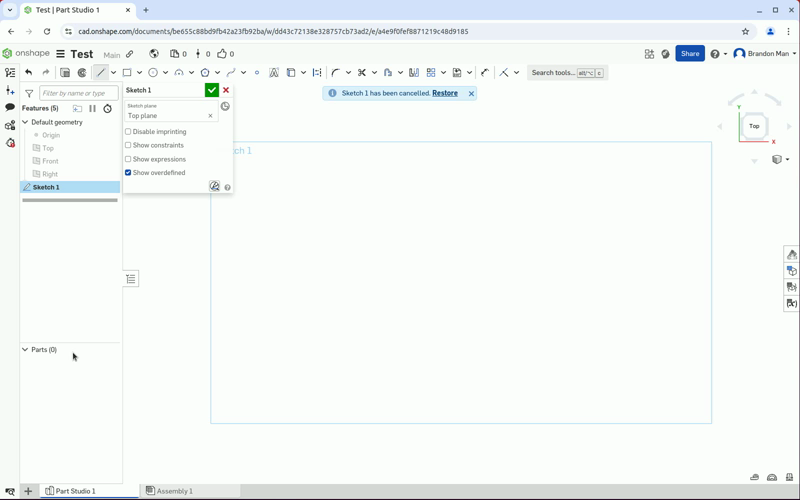
mouse_move(460, 282)
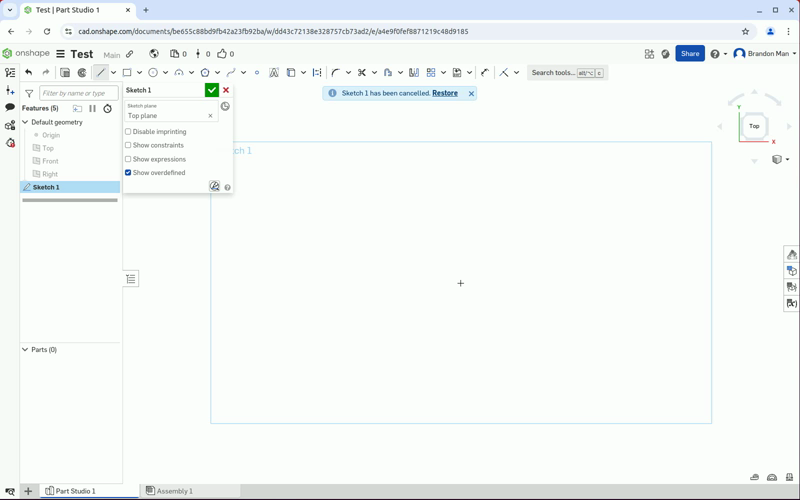
click(460, 282)
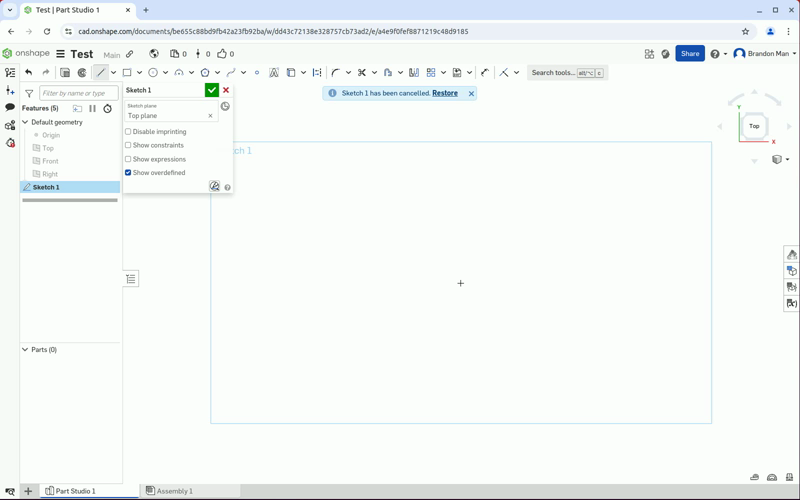
key_up(shift)
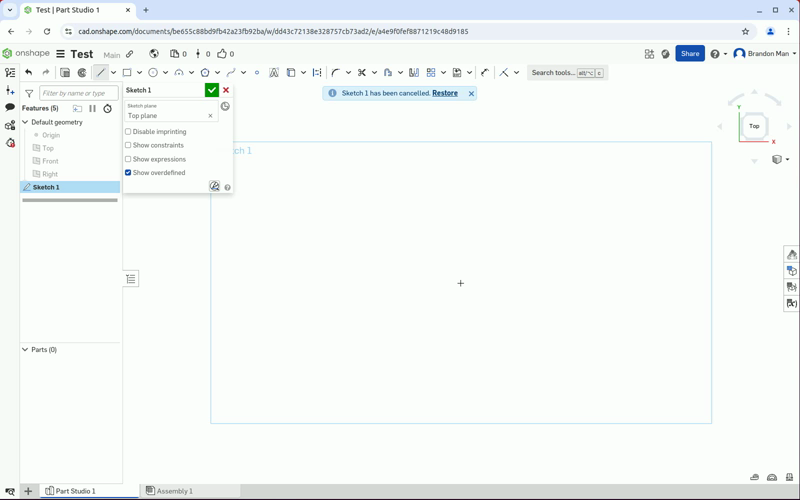
key_down(shift)
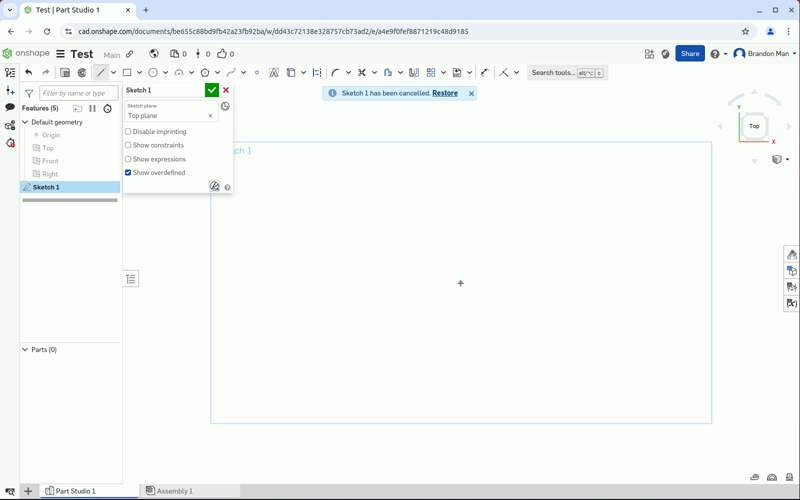
mouse_move(490, 282)
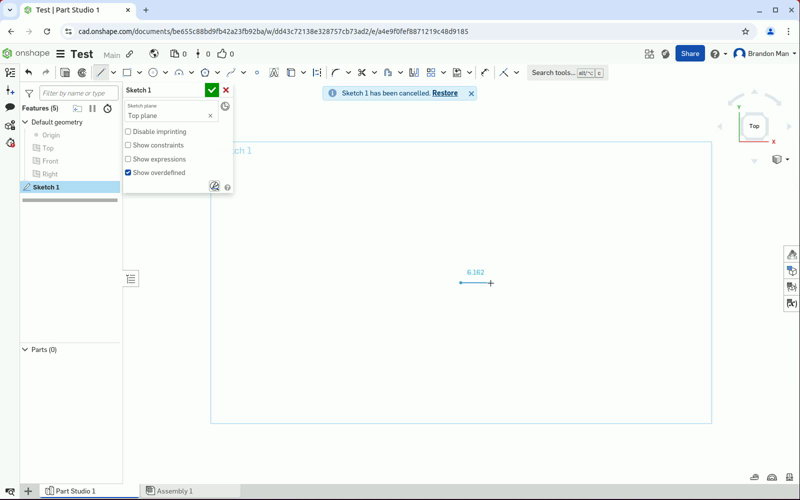
mouse_move(470, 282)
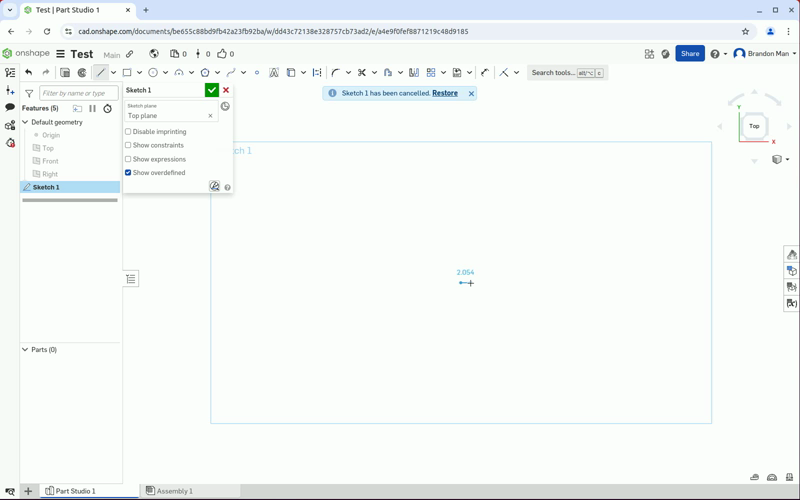
click(470, 282)
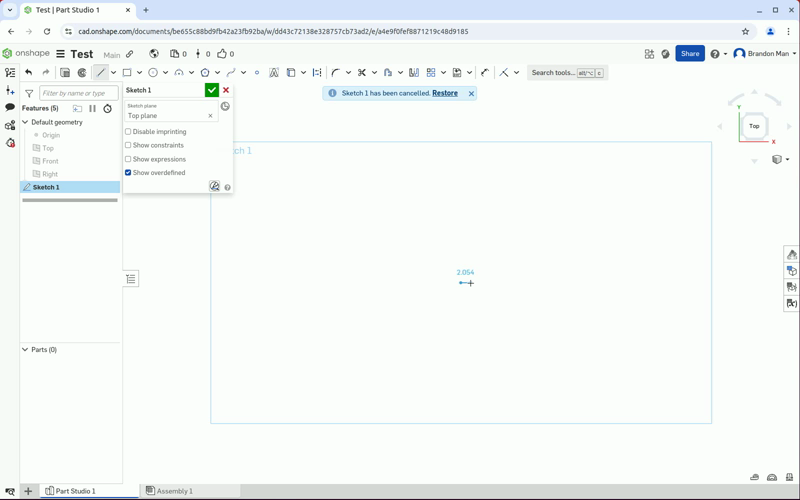
key_up(shift)
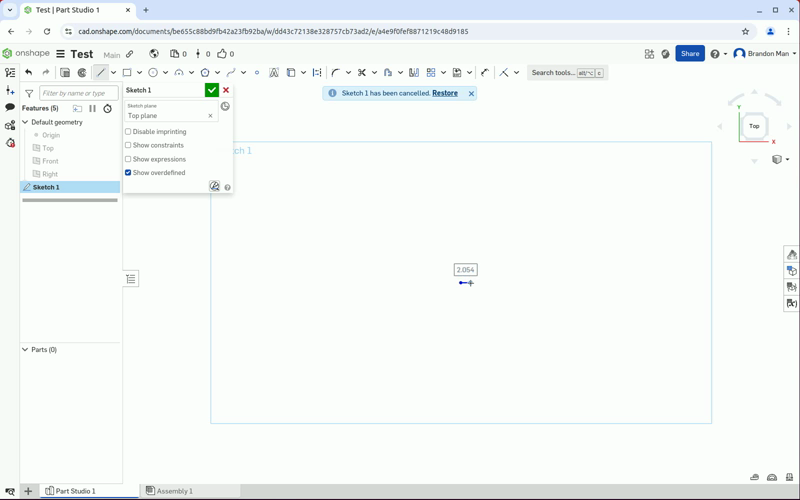
key_down(shift)
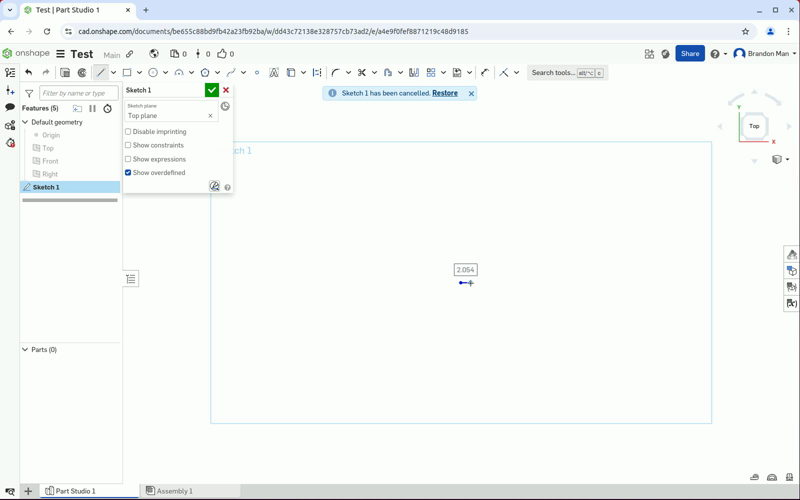
mouse_move(500, 282)
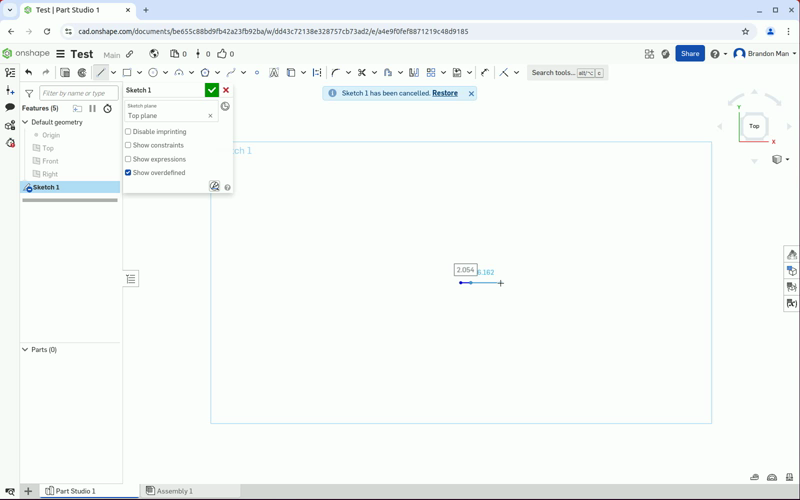
mouse_move(470, 271)
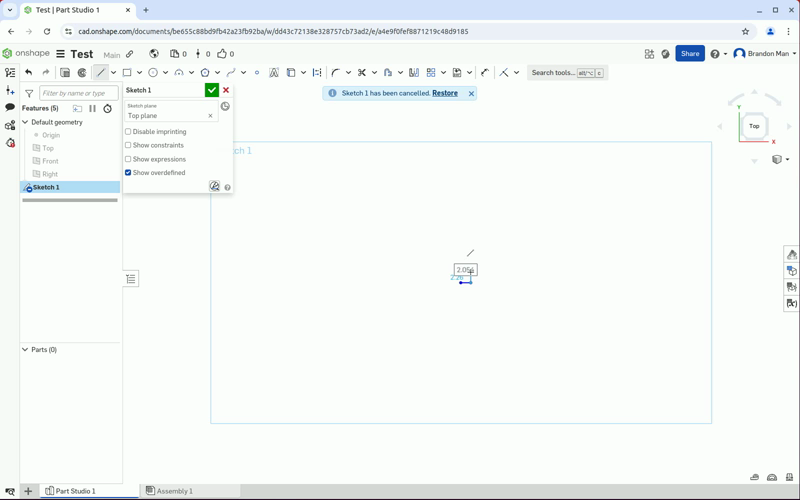
click(470, 271)
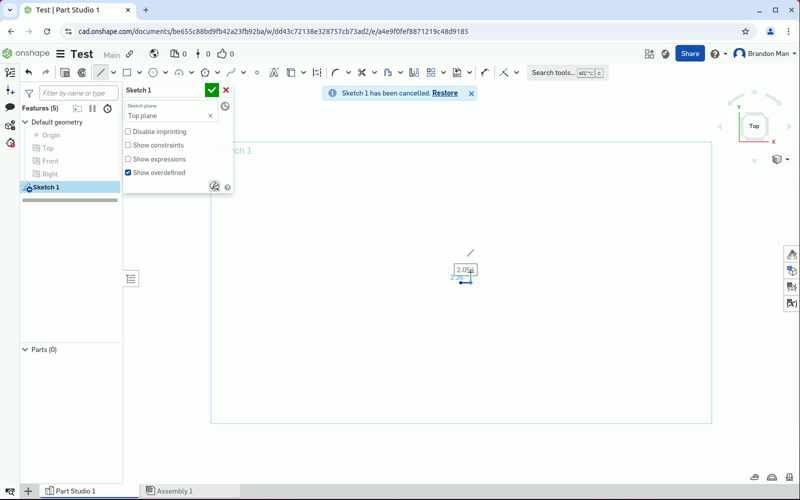
key_up(shift)
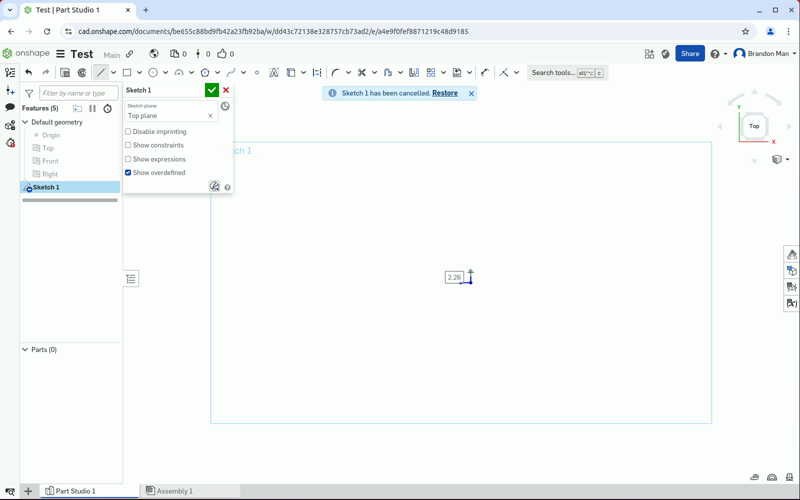
key_down(shift)
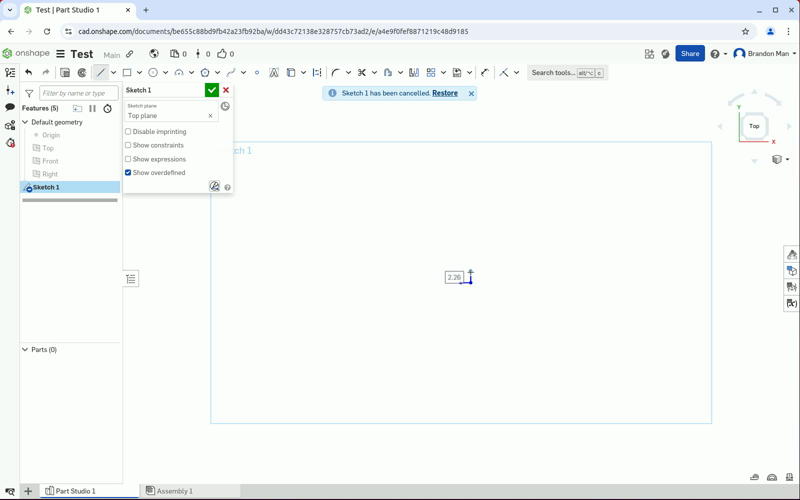
mouse_move(500, 271)
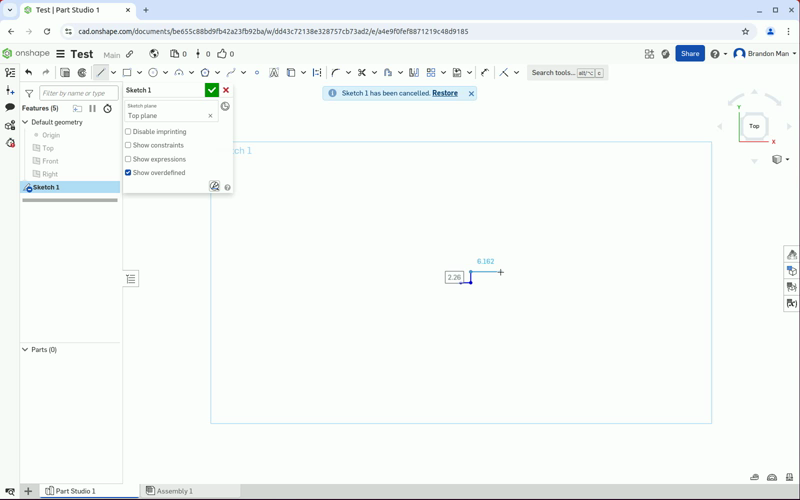
mouse_move(470, 237)
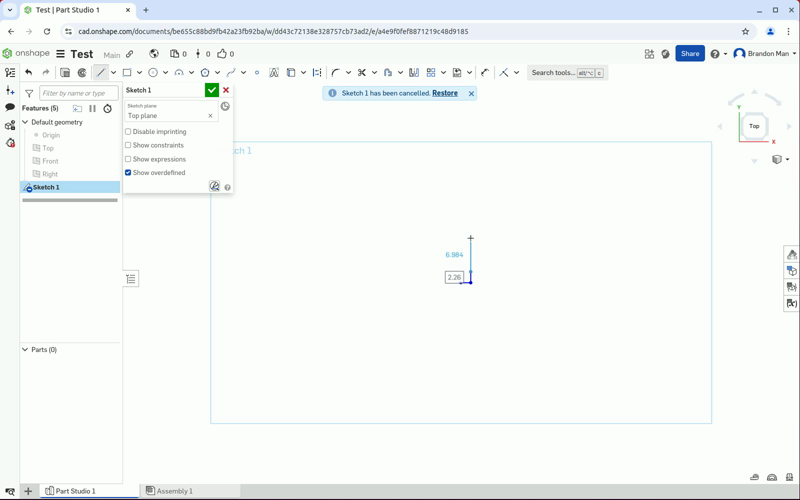
click(470, 237)
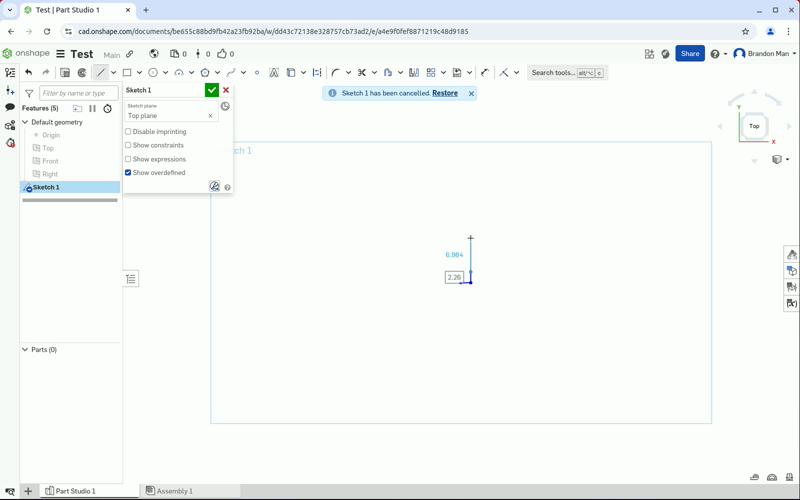
key_up(shift)
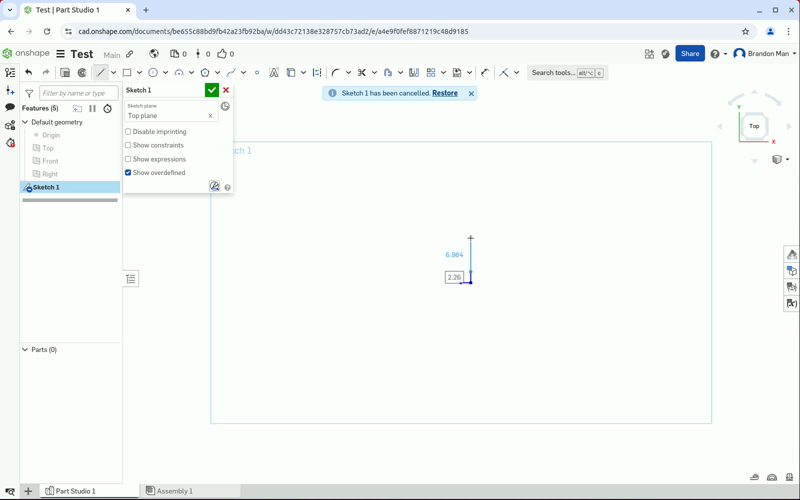
key_down(shift)
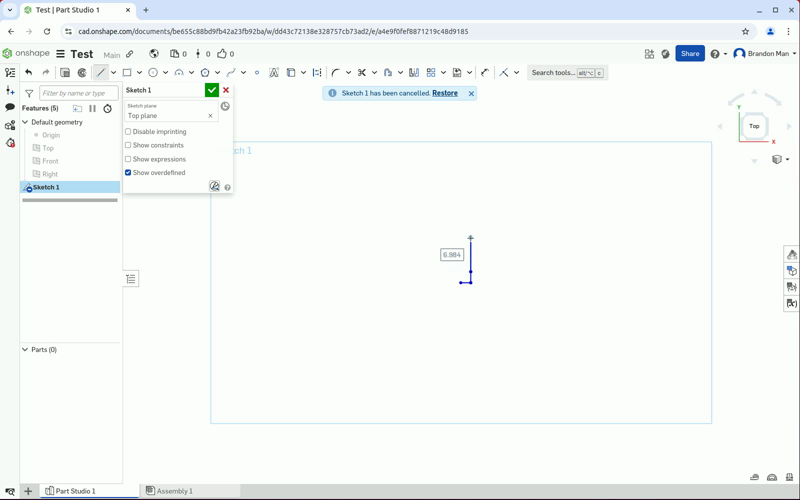
mouse_move(500, 237)
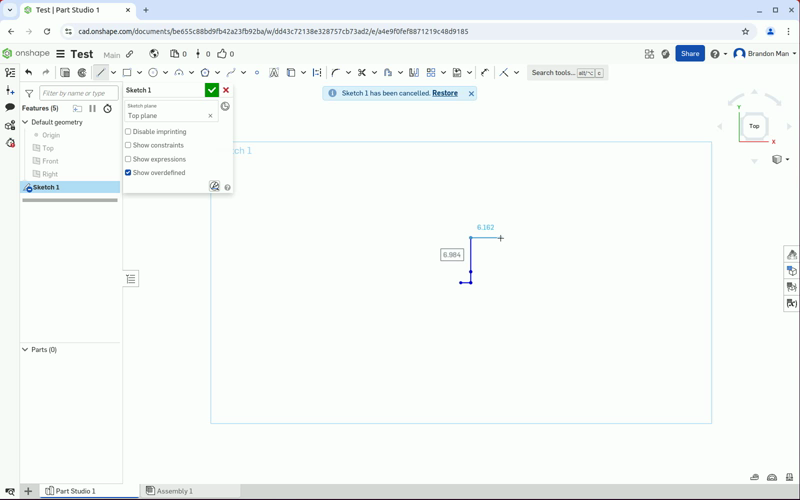
mouse_move(470, 230)
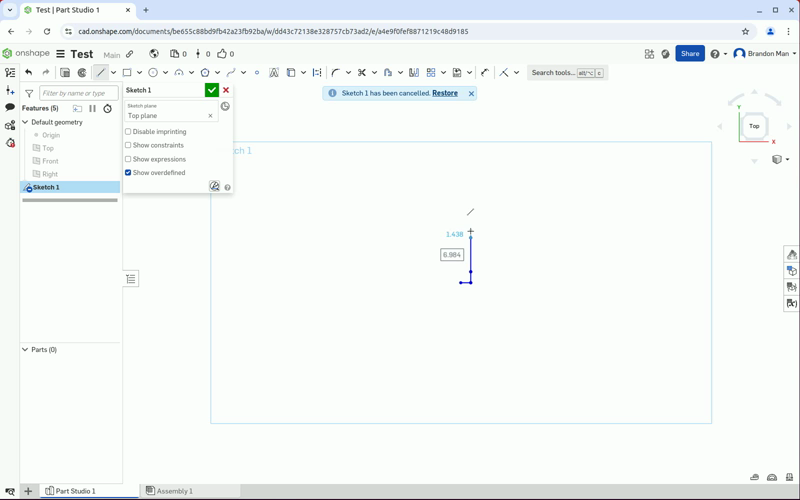
scroll(6)
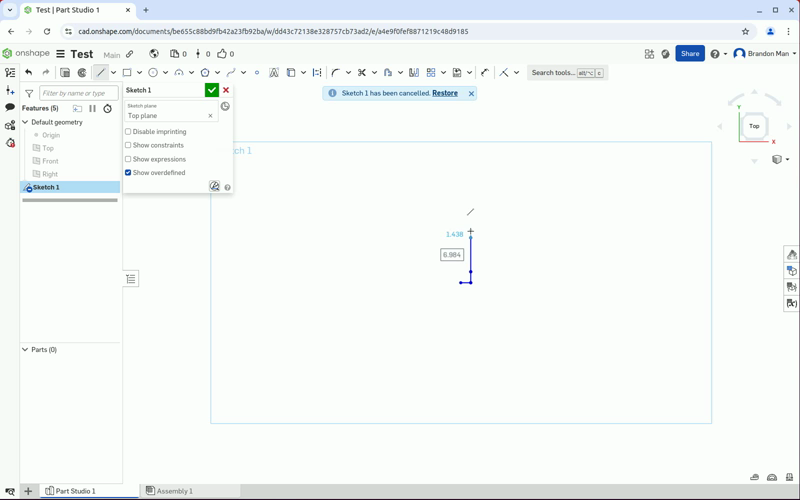
scroll(6)
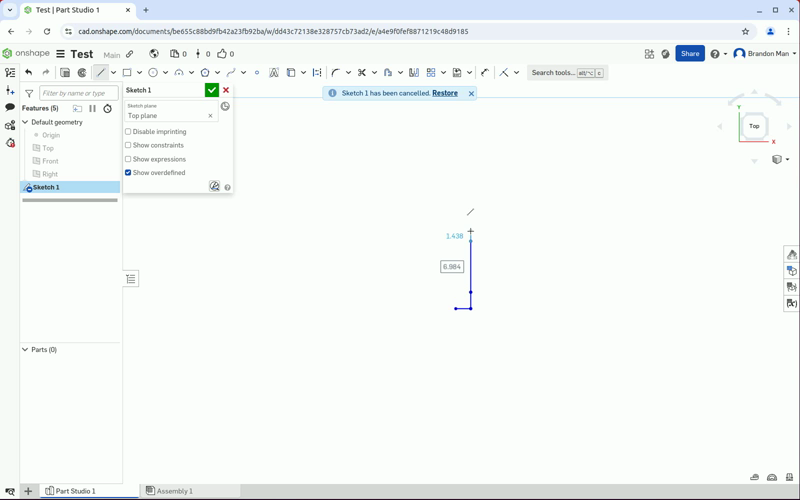
scroll(6)
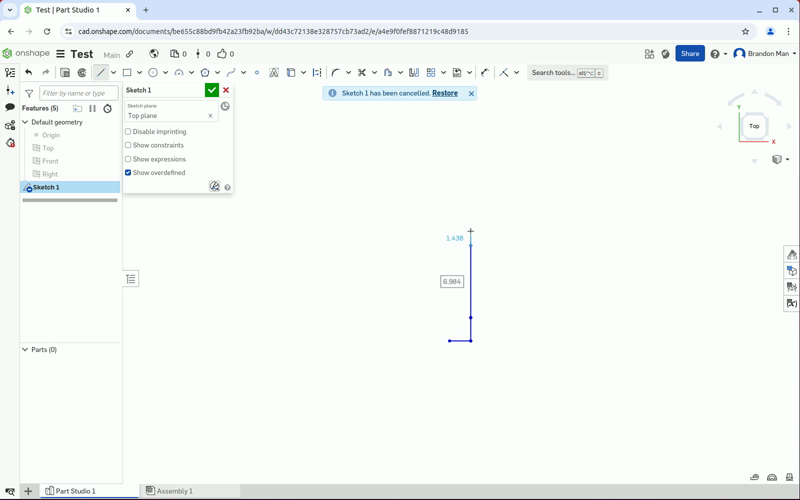
scroll(6)
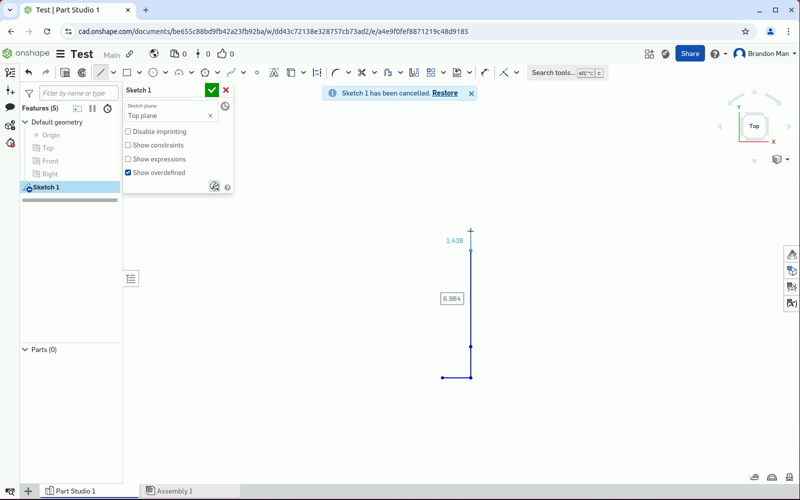
scroll(6)
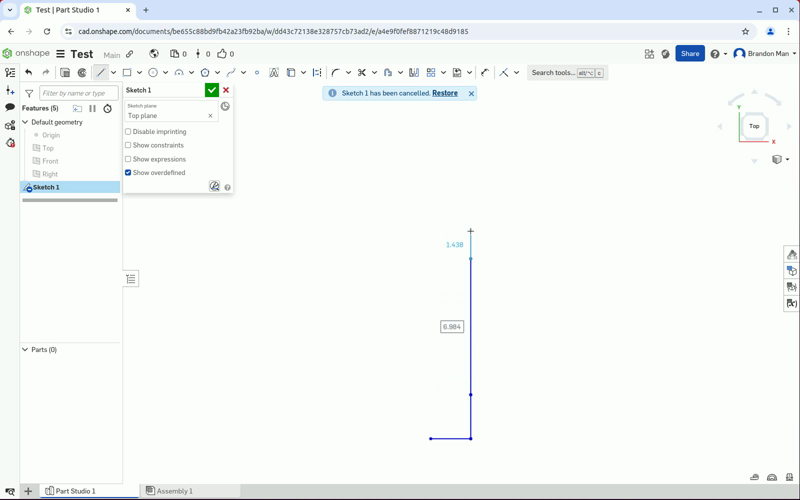
scroll(6)
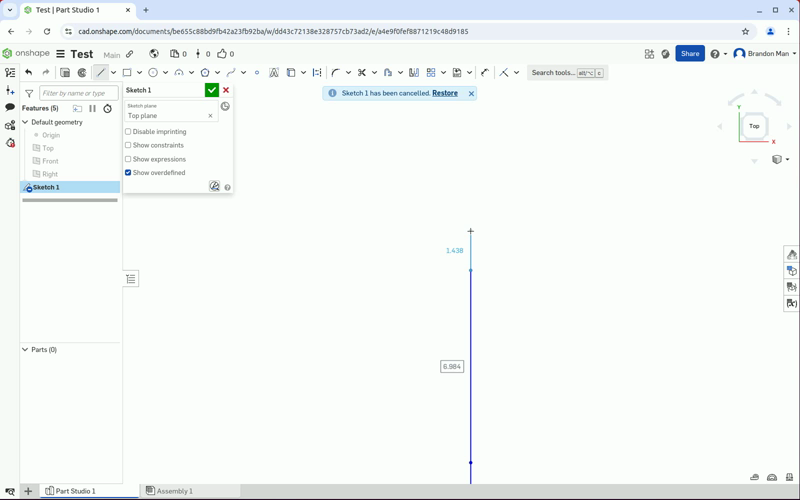
scroll(6)
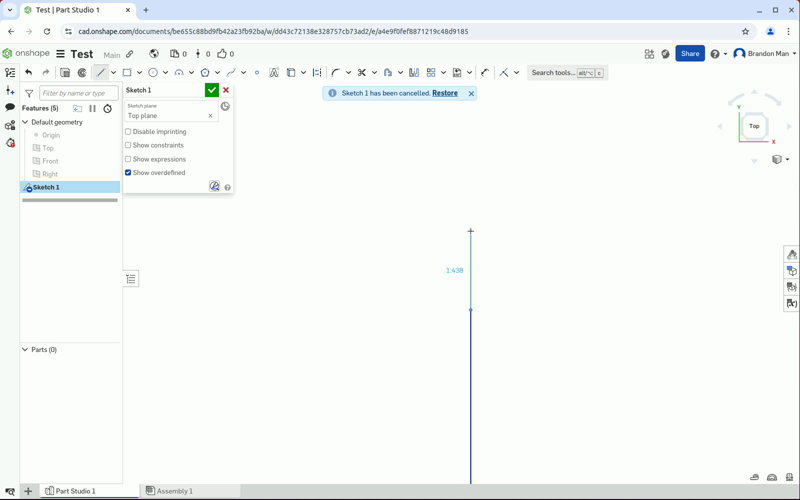
click(470, 230)
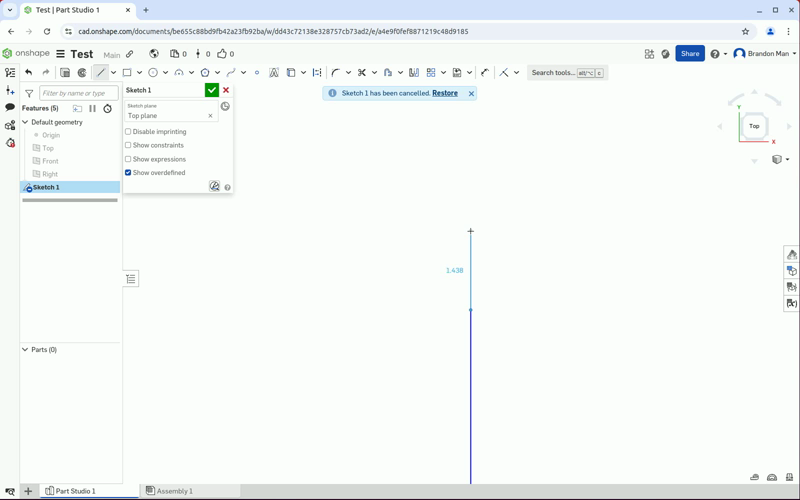
scroll(-6)
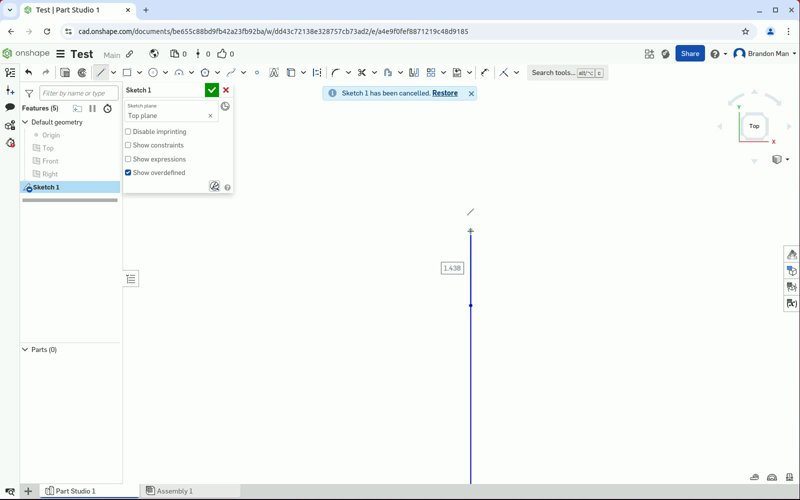
scroll(-6)
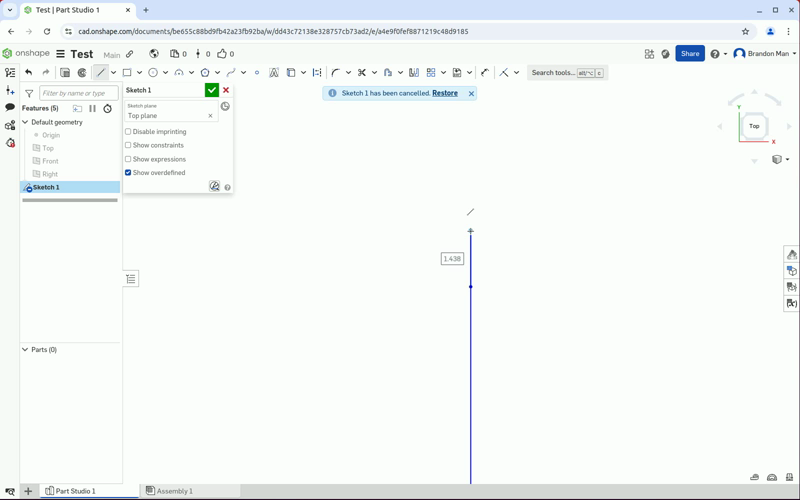
scroll(-6)
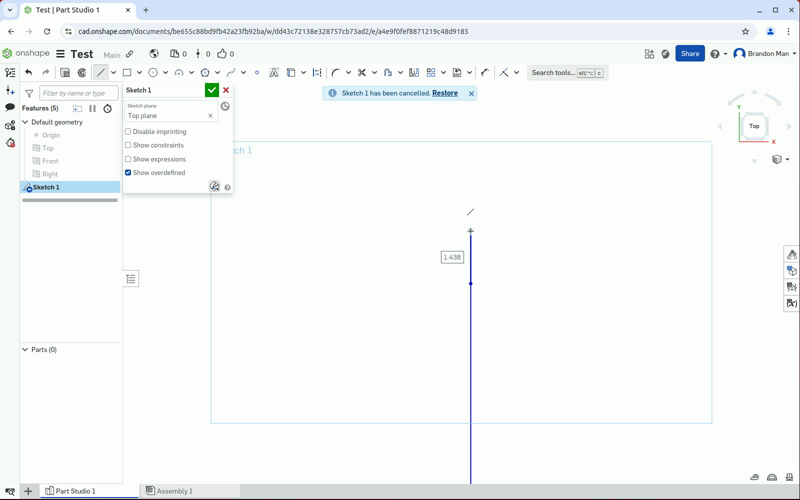
scroll(-6)
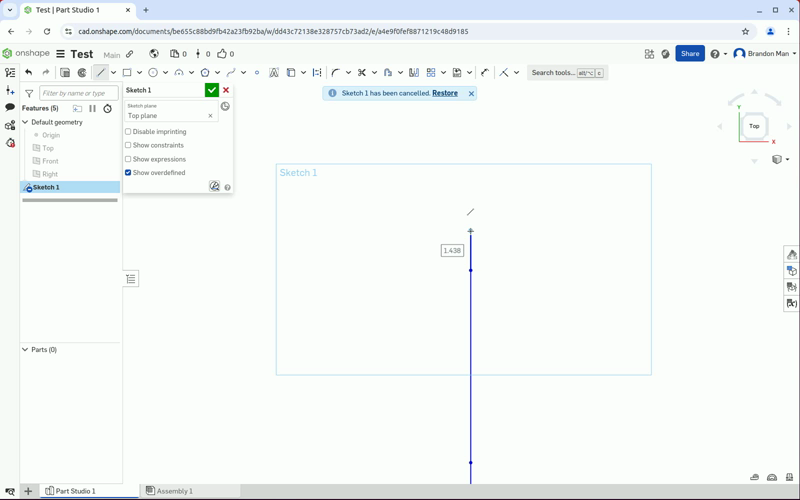
scroll(-6)
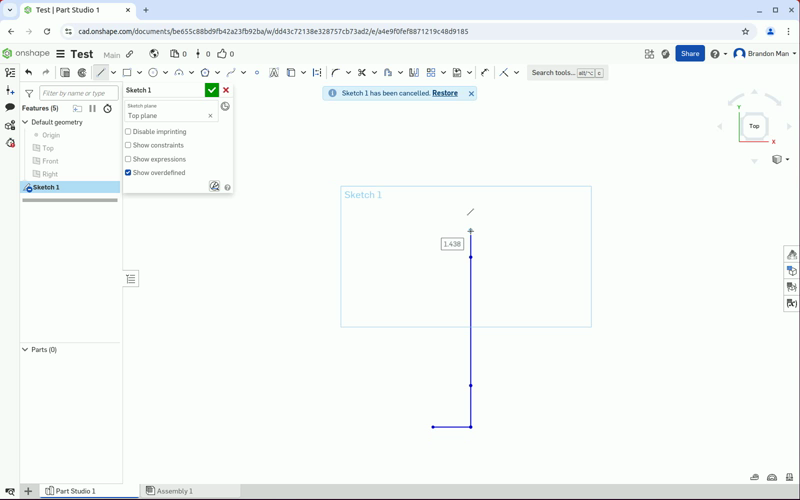
scroll(-6)
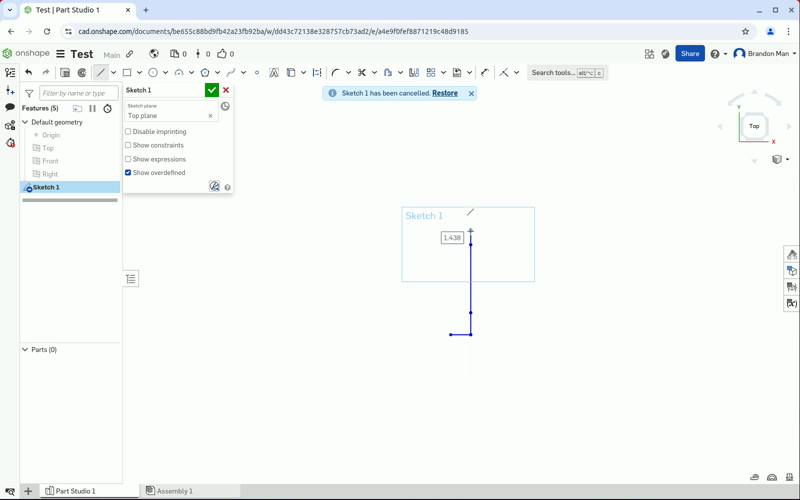
scroll(-6)
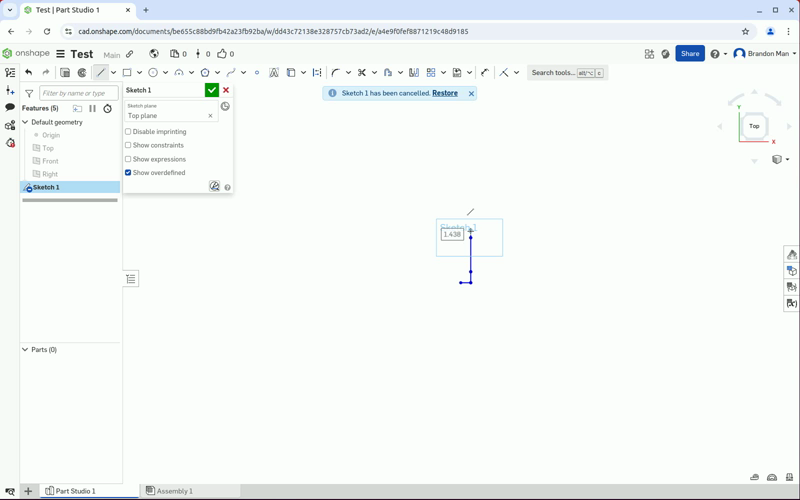
key_up(shift)
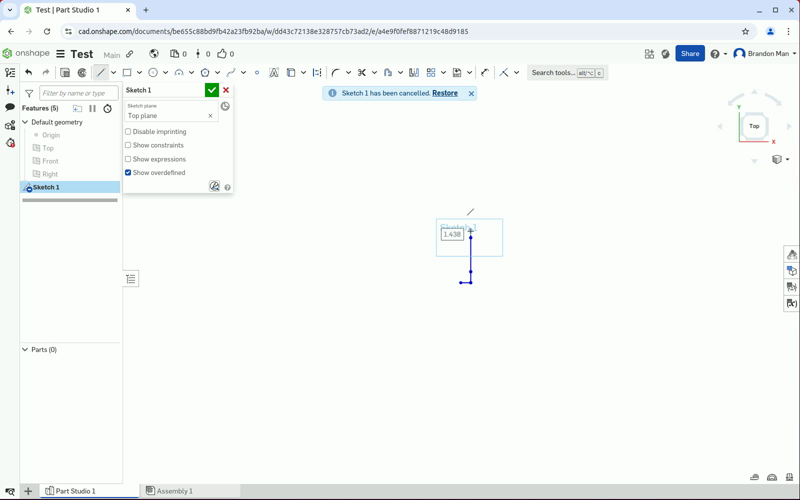
key_down(shift)
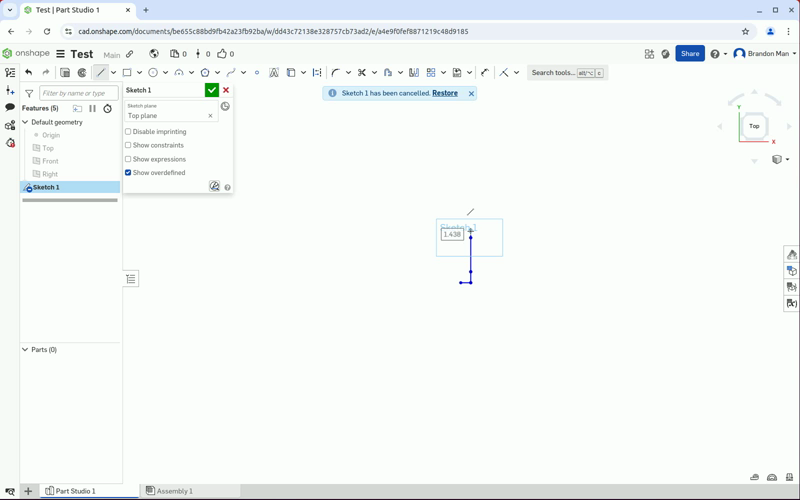
mouse_move(500, 230)
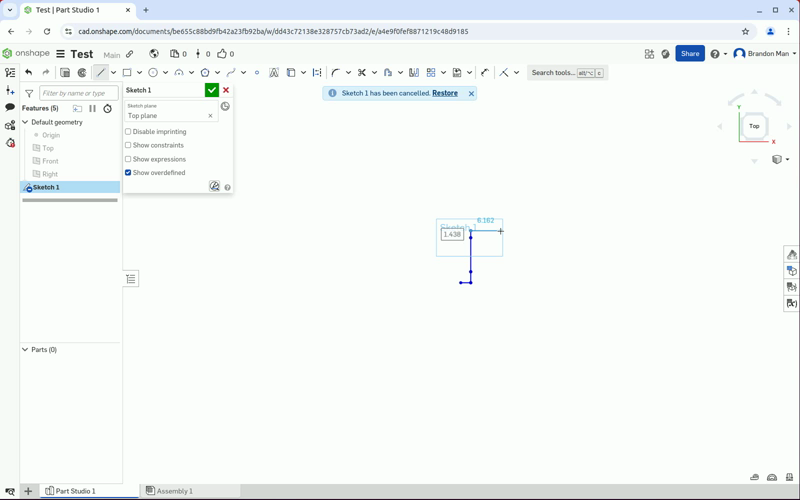
mouse_move(460, 230)
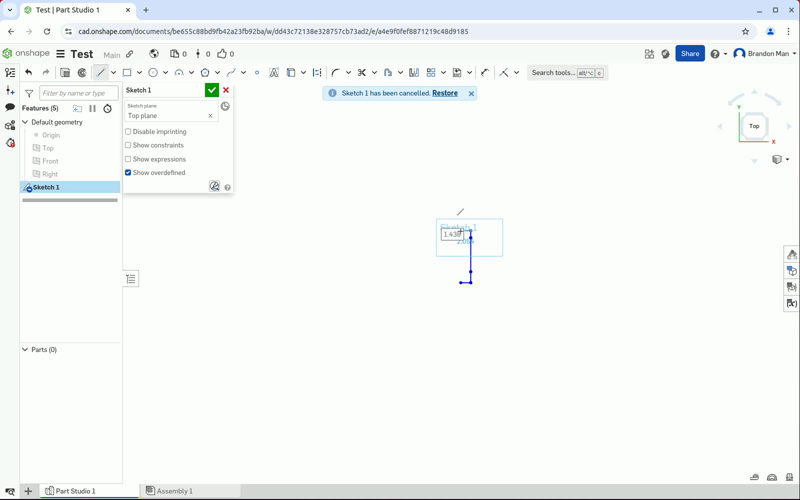
click(460, 230)
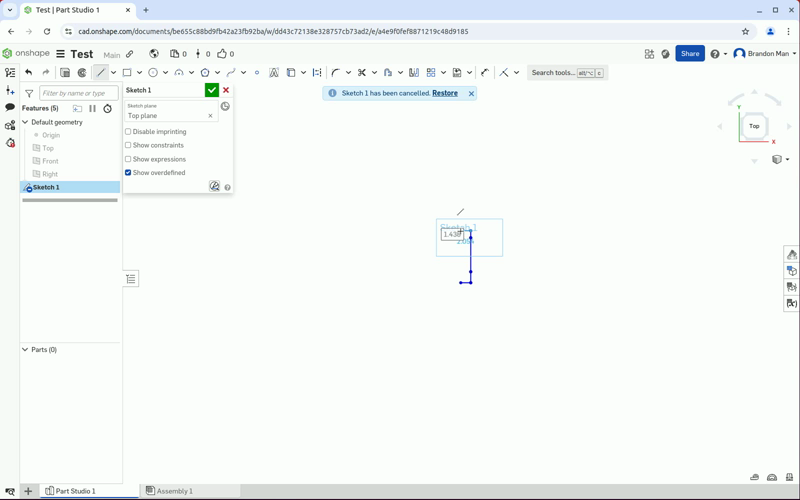
key_up(shift)
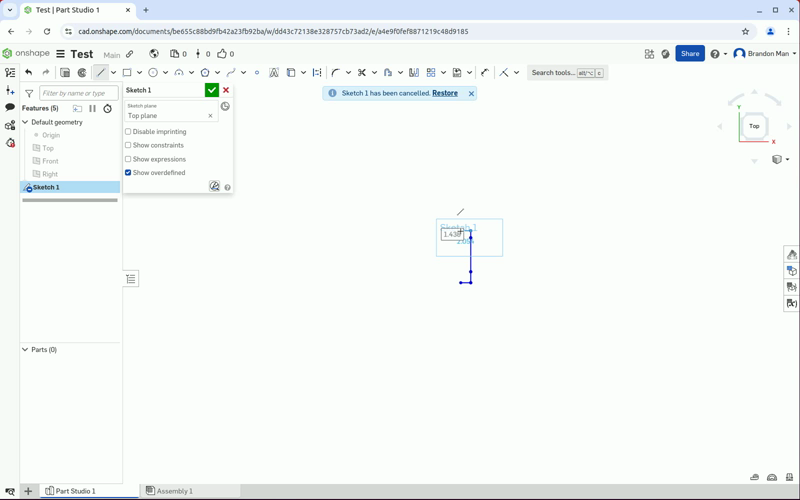
mouse_move(490, 230)
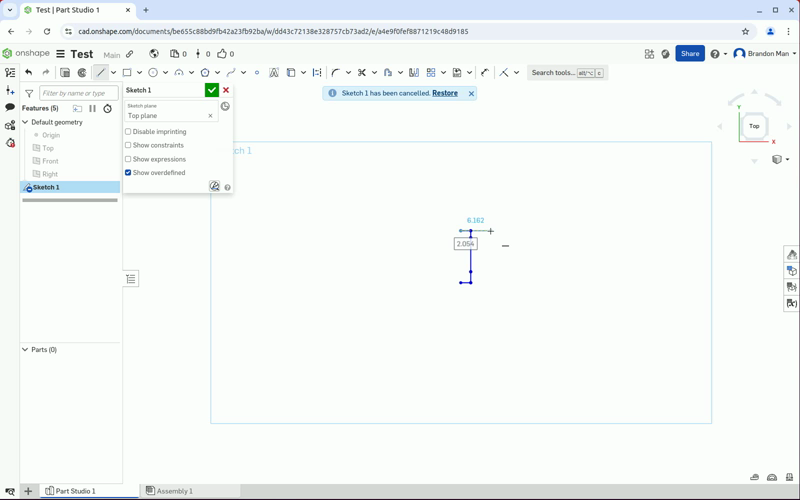
key_down(shift)
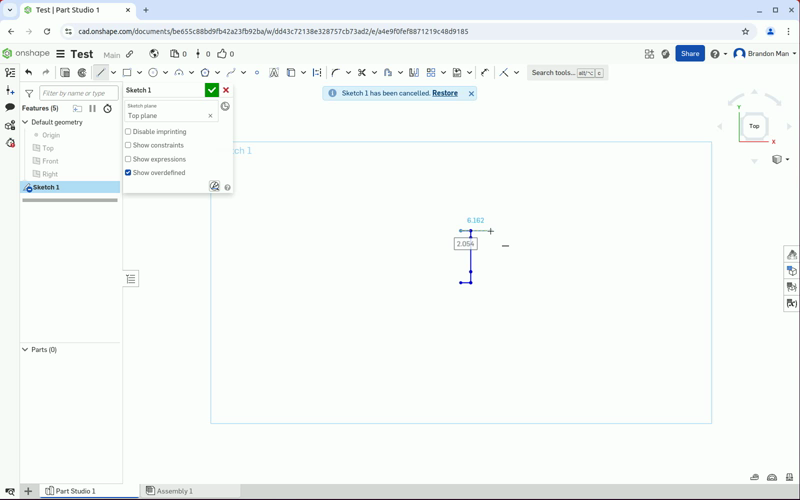
mouse_move(460, 282)
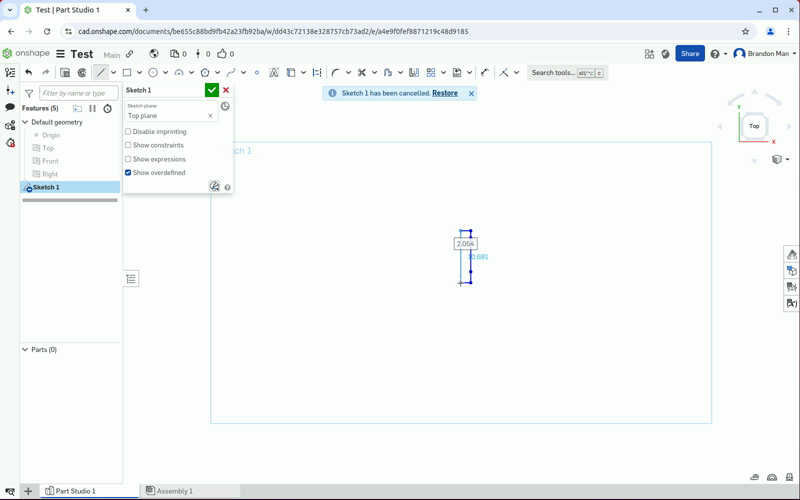
key_up(shift)
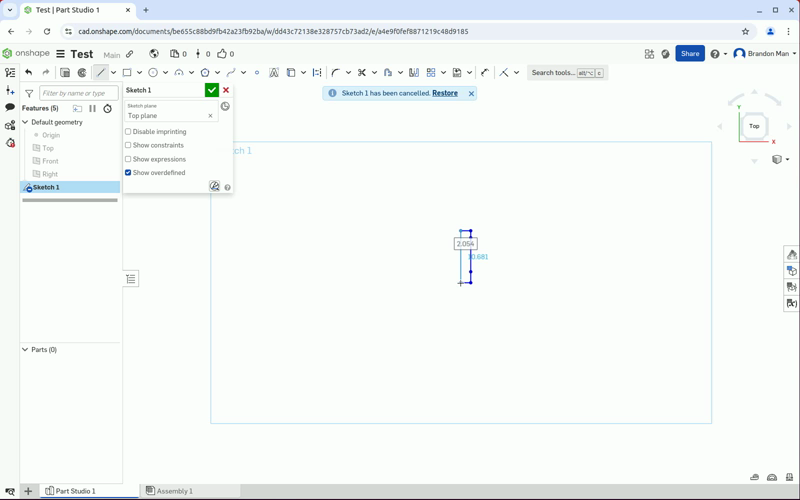
click(460, 282)
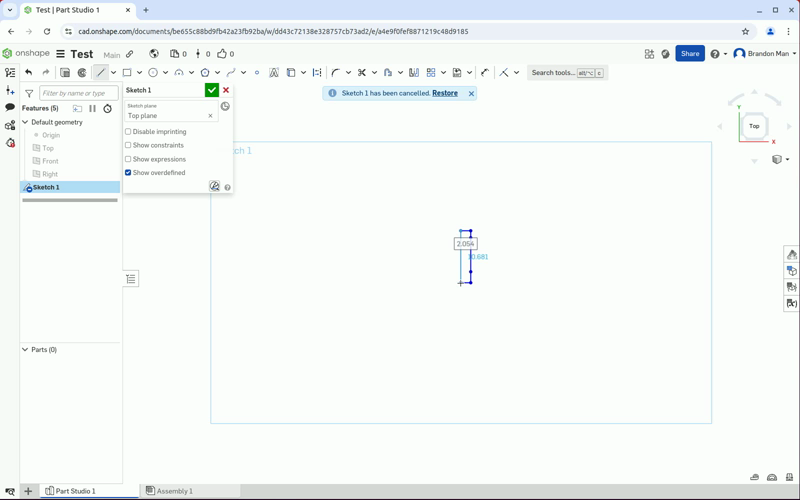
key(esc)
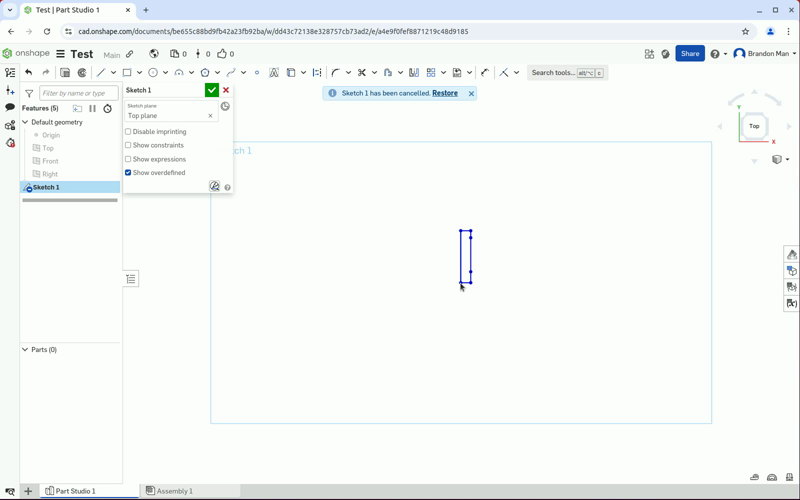
mouse_move(465, 235)
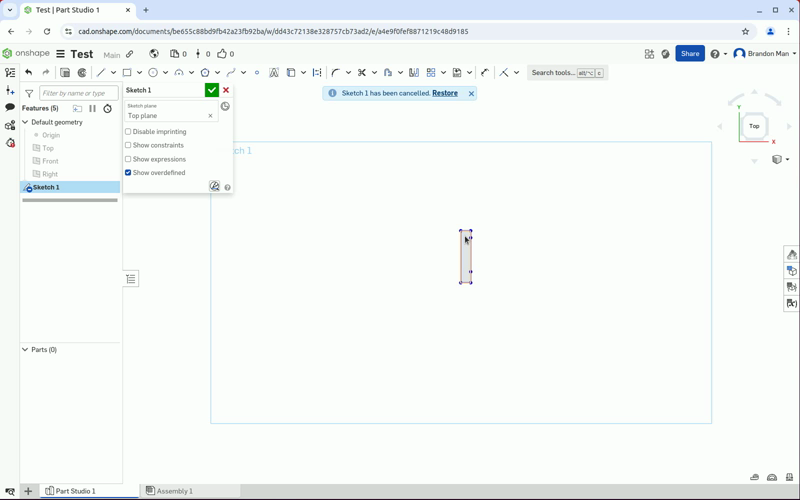
scroll(6)
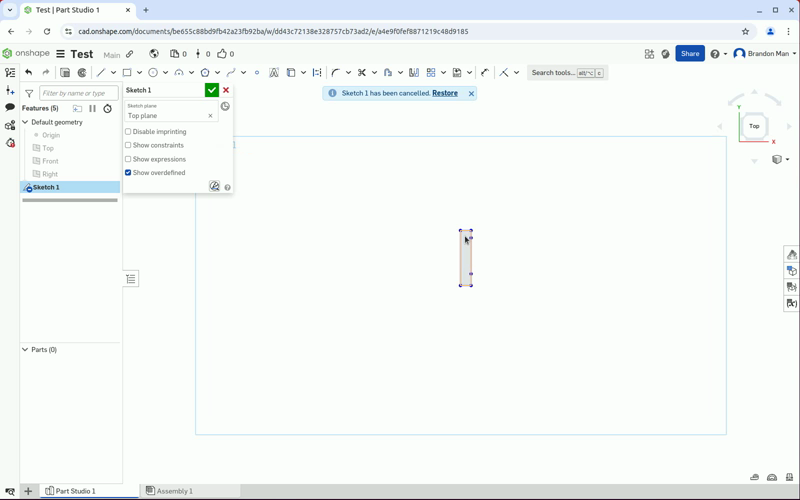
scroll(6)
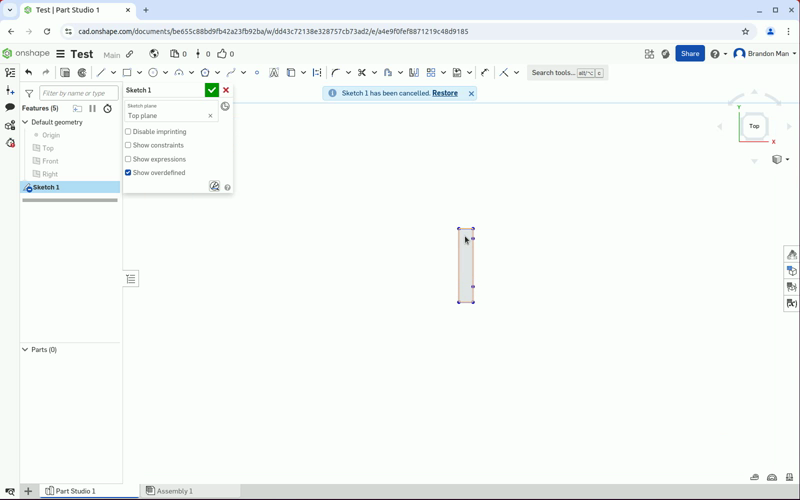
scroll(6)
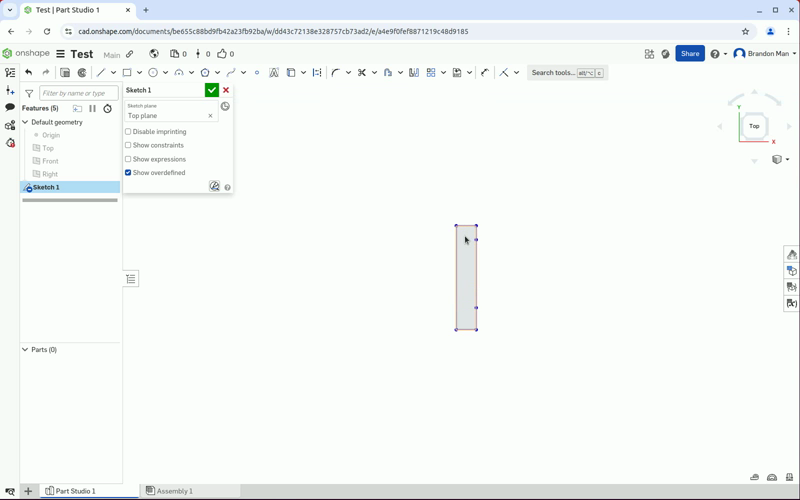
scroll(6)
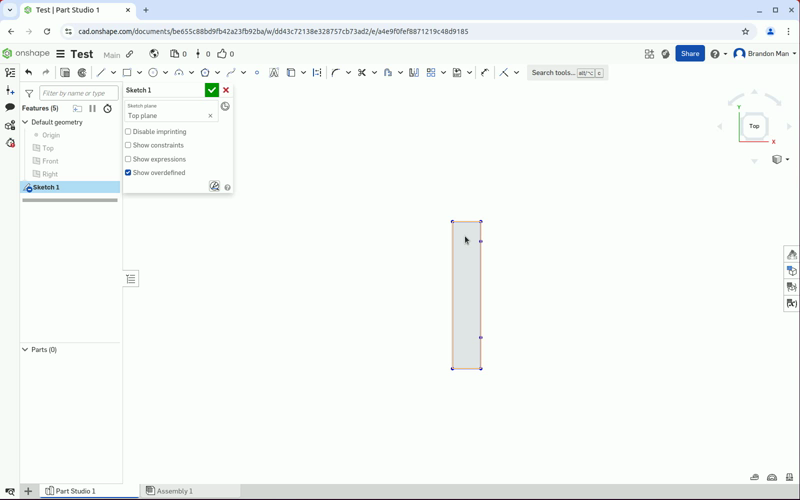
scroll(6)
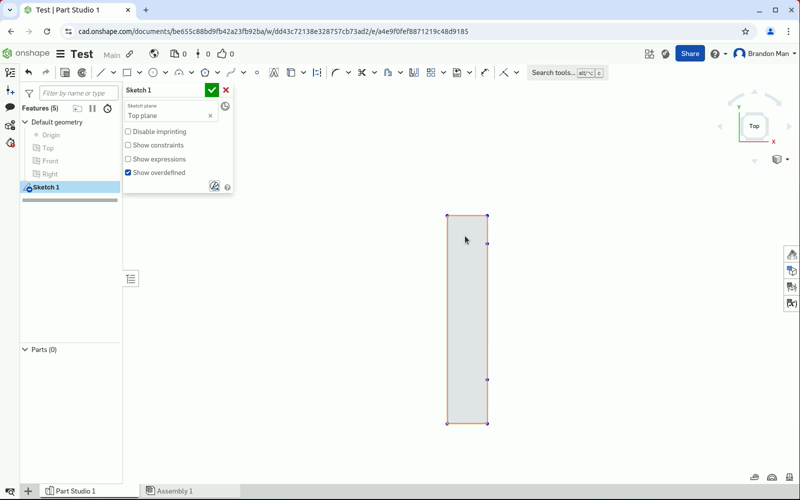
scroll(6)
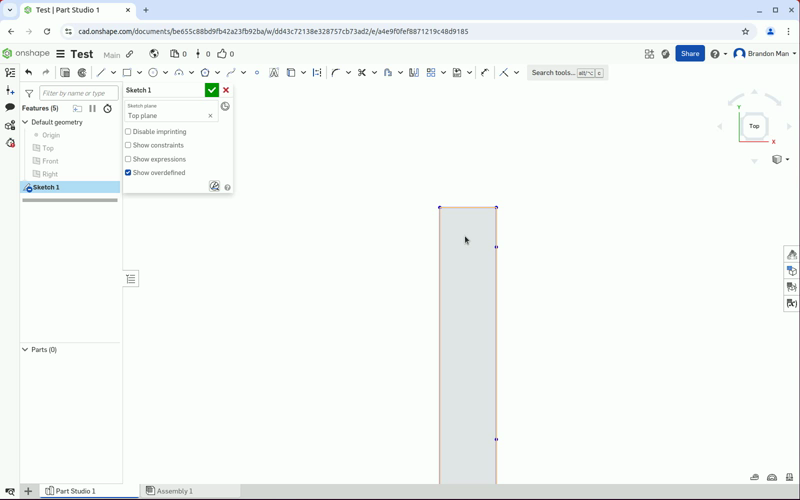
scroll(6)
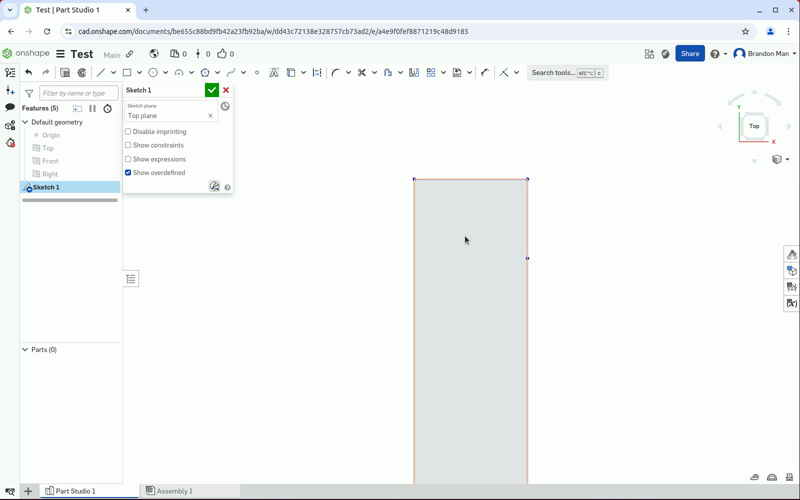
click(465, 235)
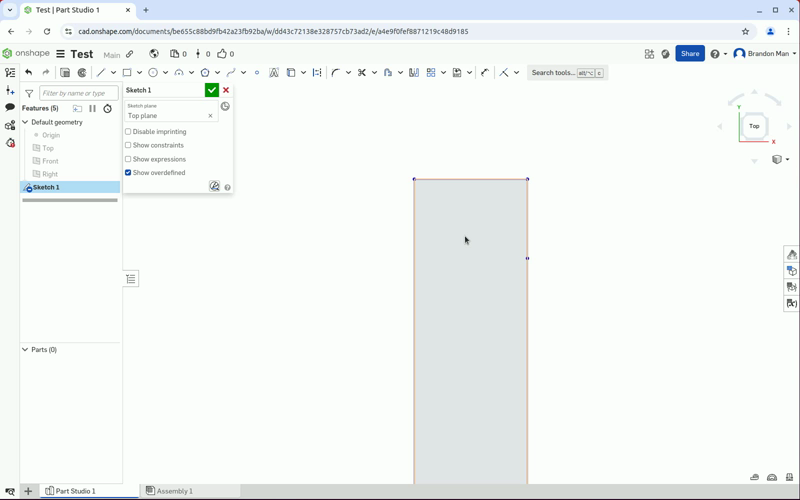
scroll(-6)
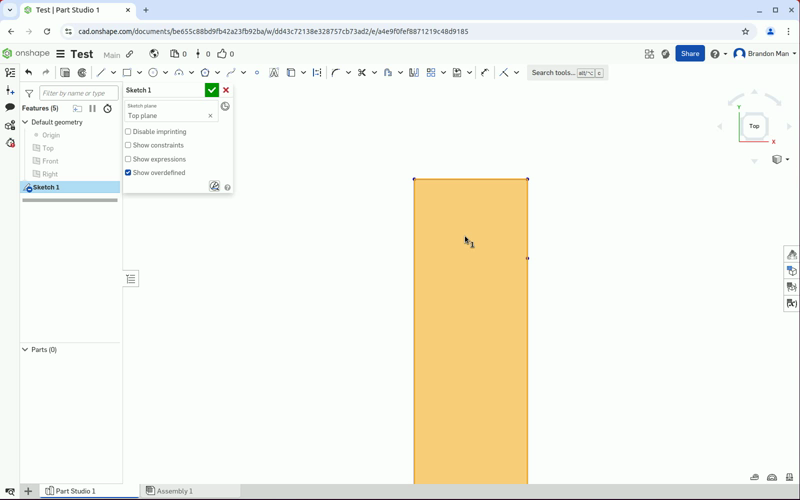
scroll(-6)
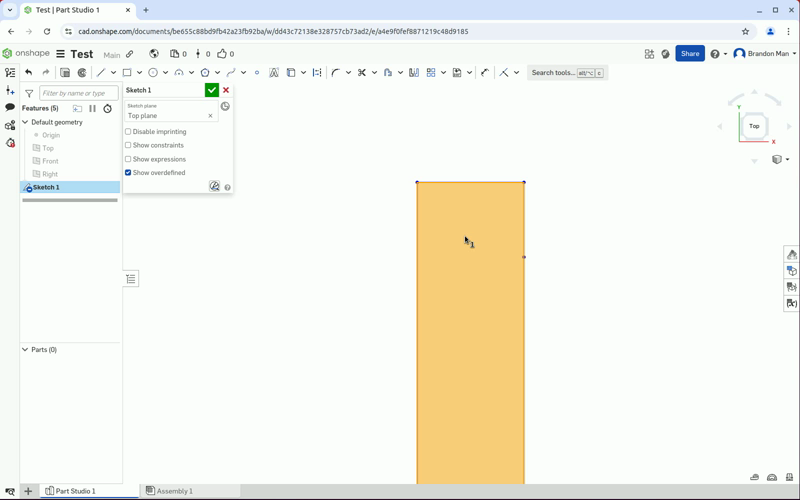
scroll(-6)
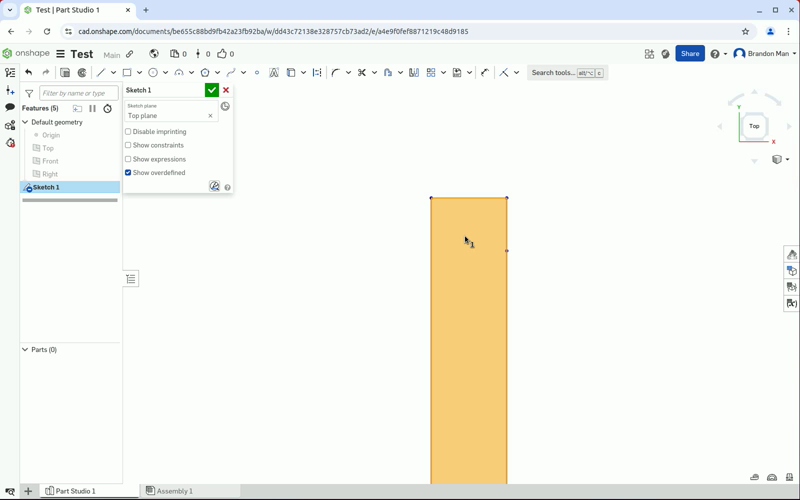
scroll(-6)
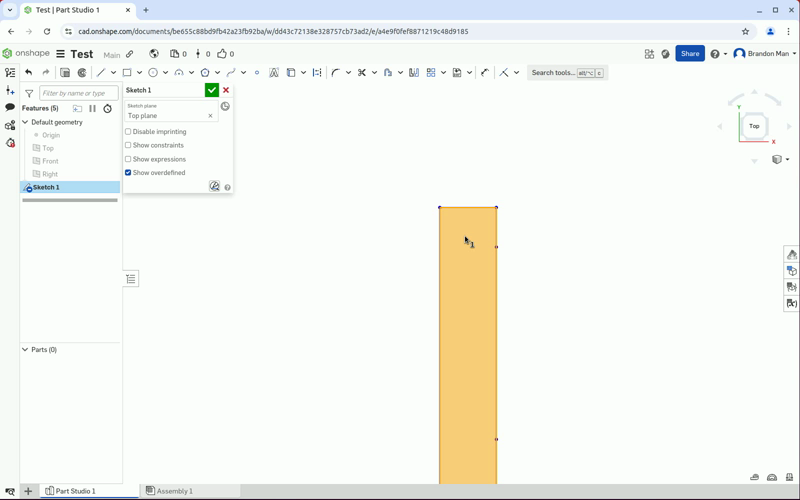
scroll(-6)
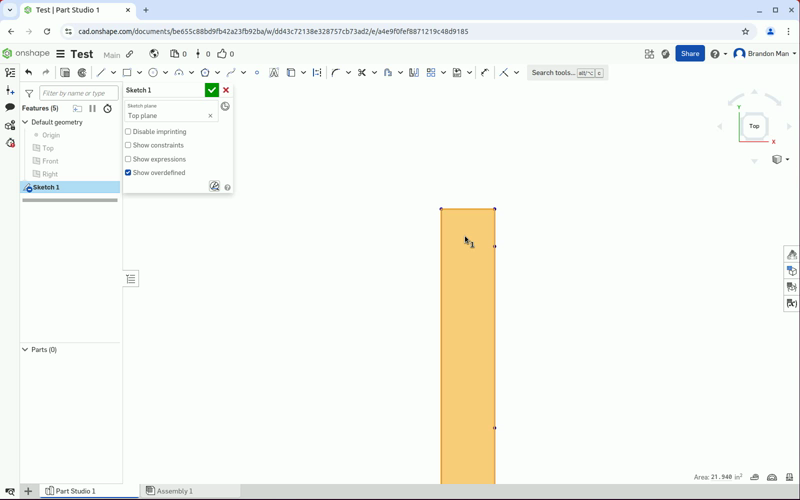
scroll(-6)
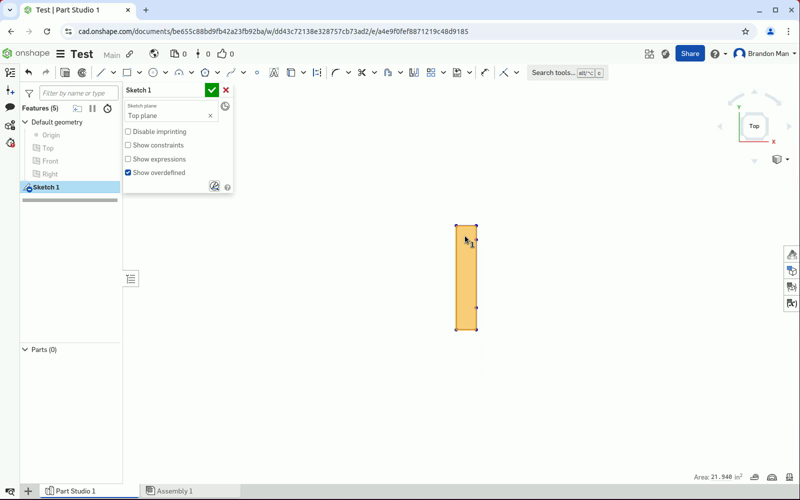
scroll(-6)
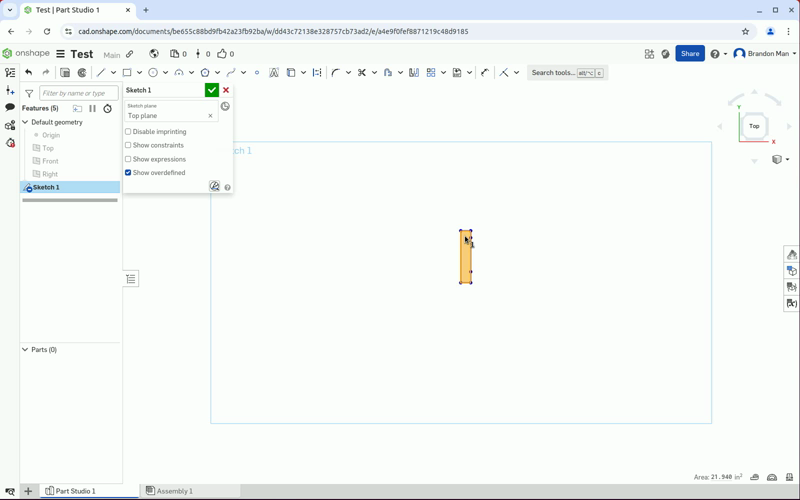
mouse_move(73, 352)
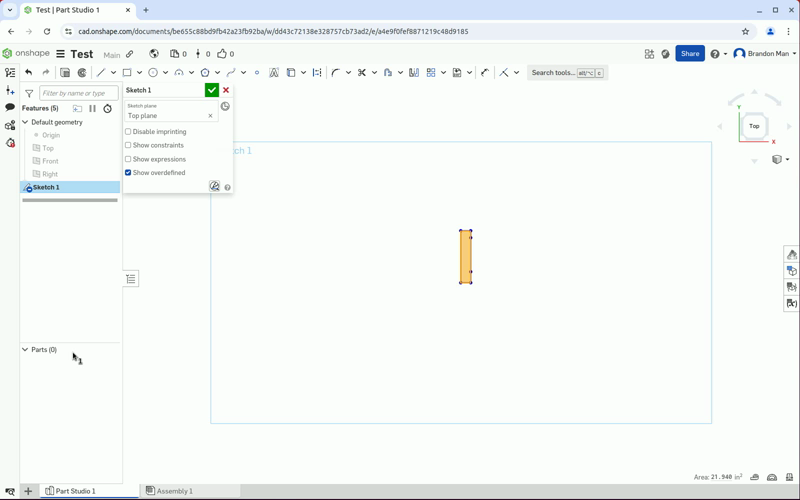
key(shift+y)
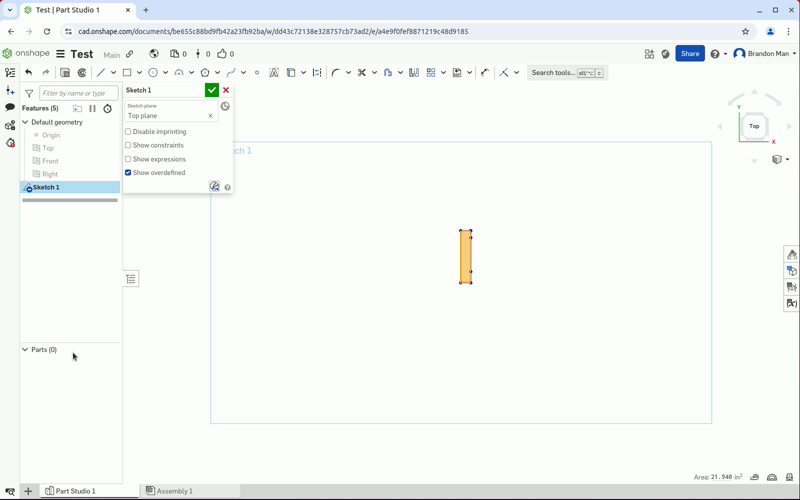
key(shift+e)
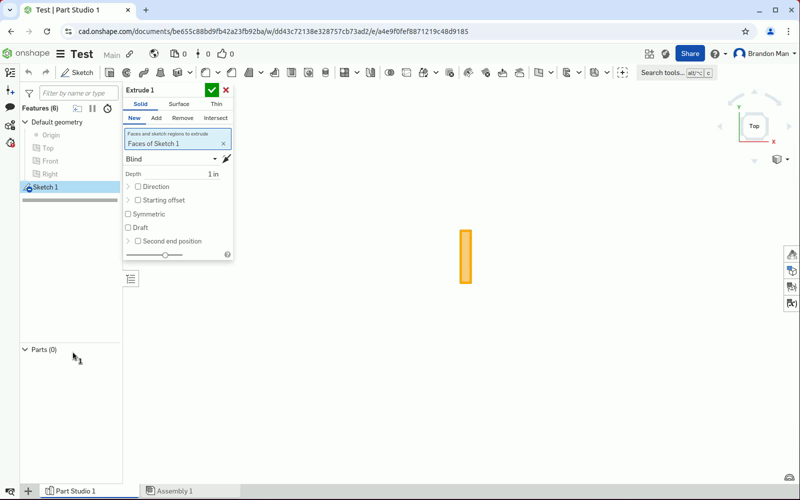
mouse_move(143, 106)
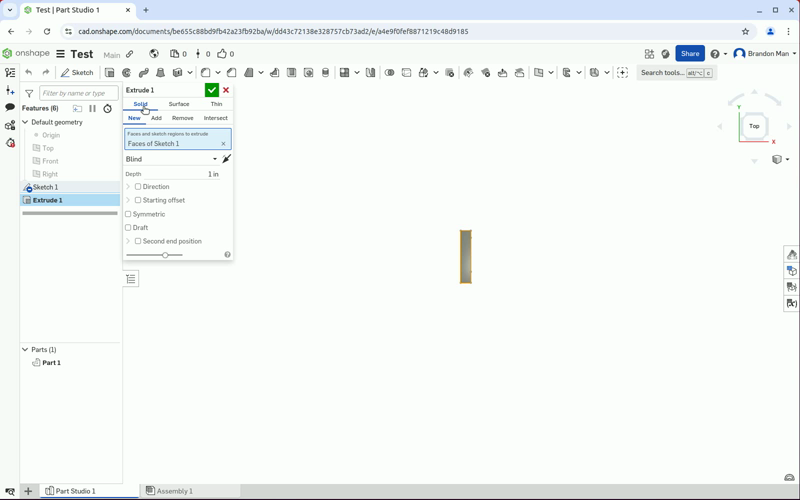
click(143, 106)
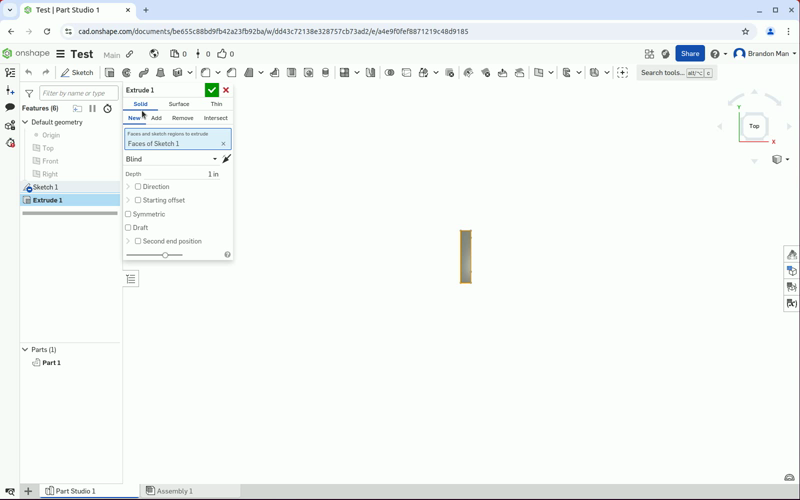
mouse_move(137, 120)
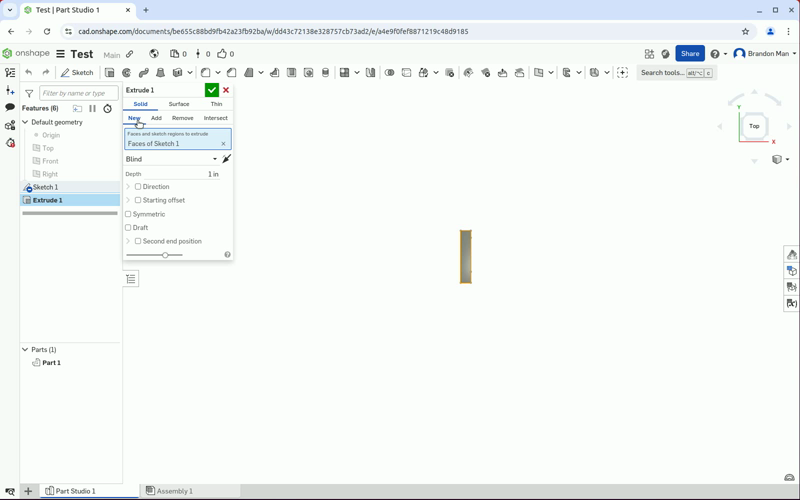
click(137, 120)
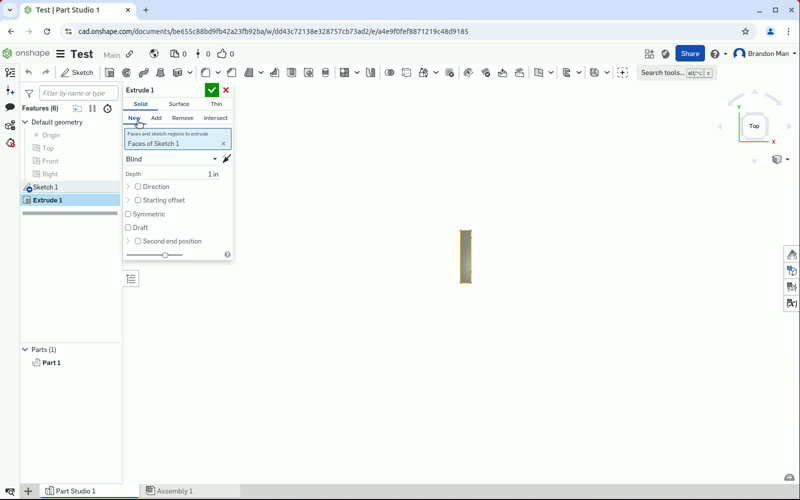
key(tab, 4)
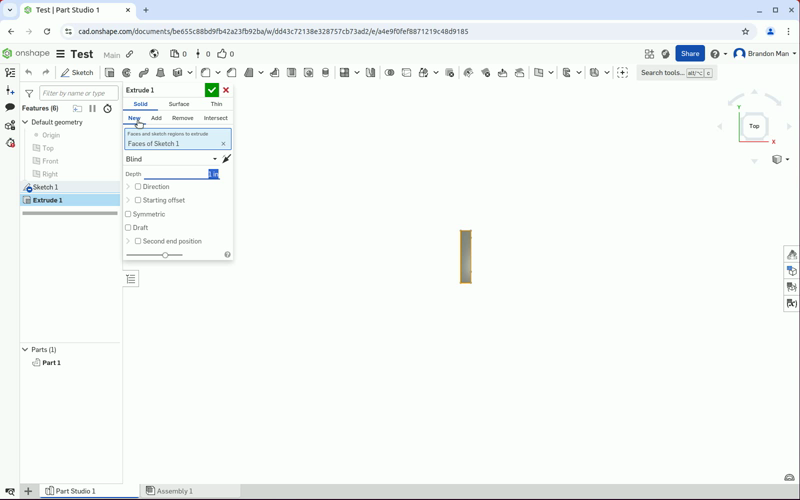
text(0.722)
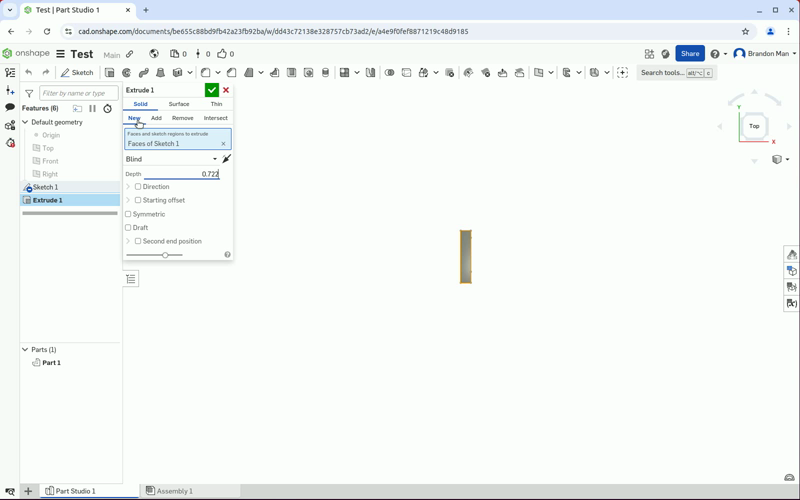
key(enter)
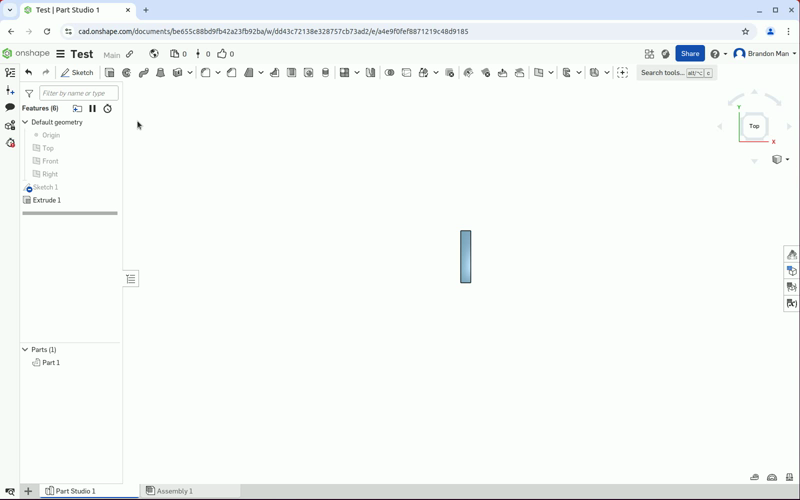
key(shift+h)
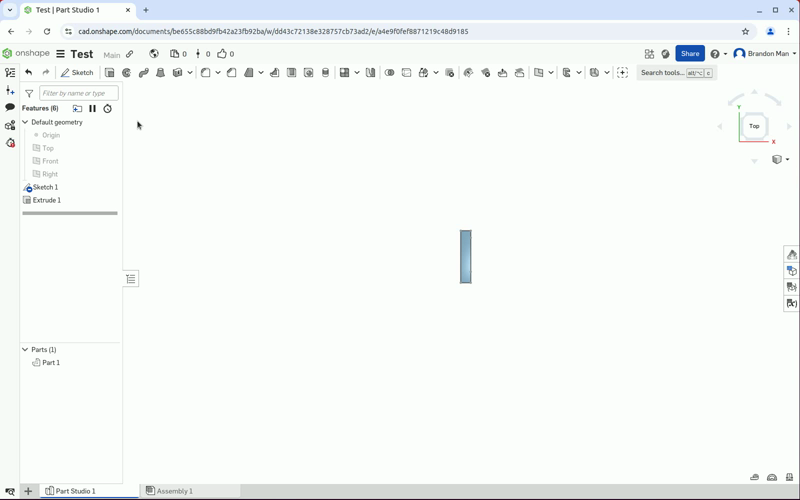
key(shift+h)
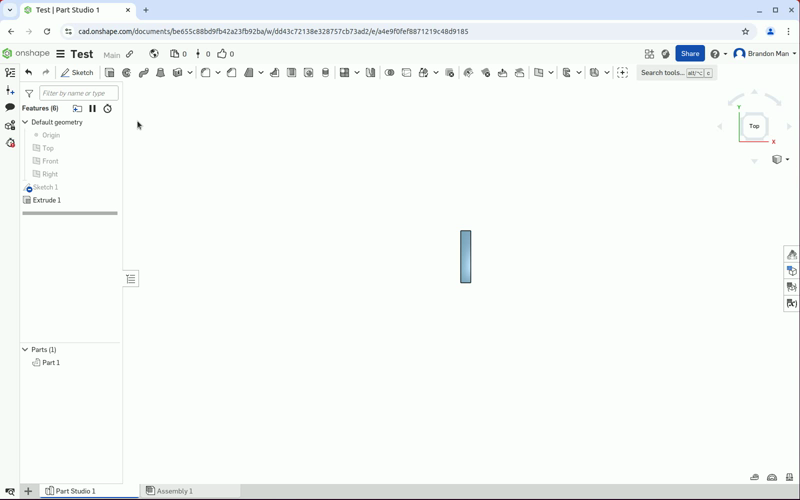
mouse_move(73, 189)
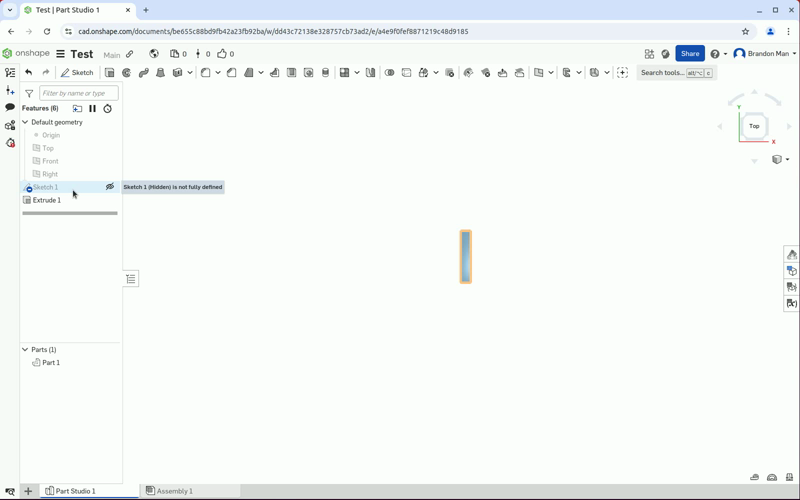
click(73, 189)
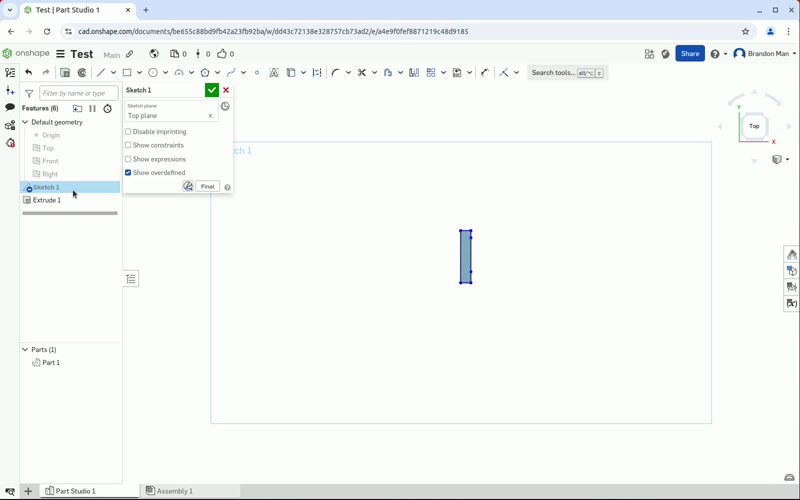
mouse_move(229, 92)
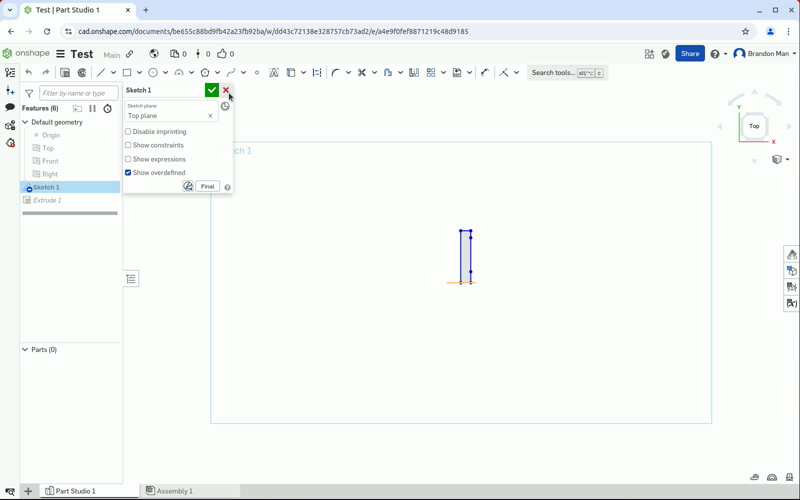
click(229, 92)
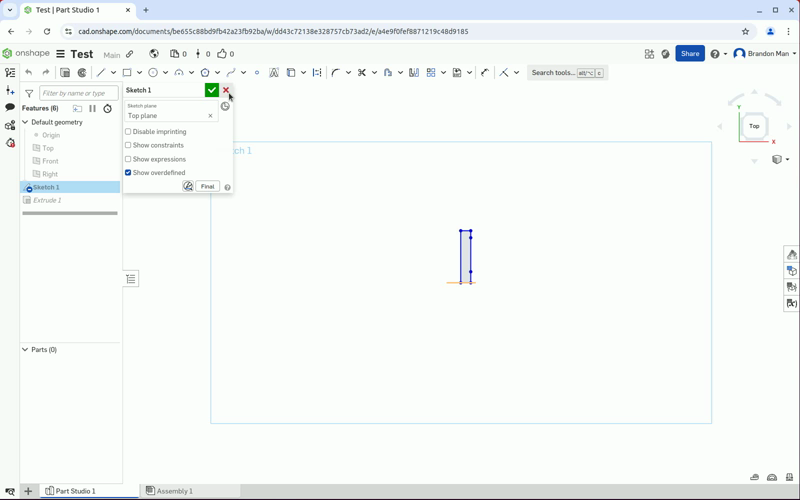
key(shift+s)
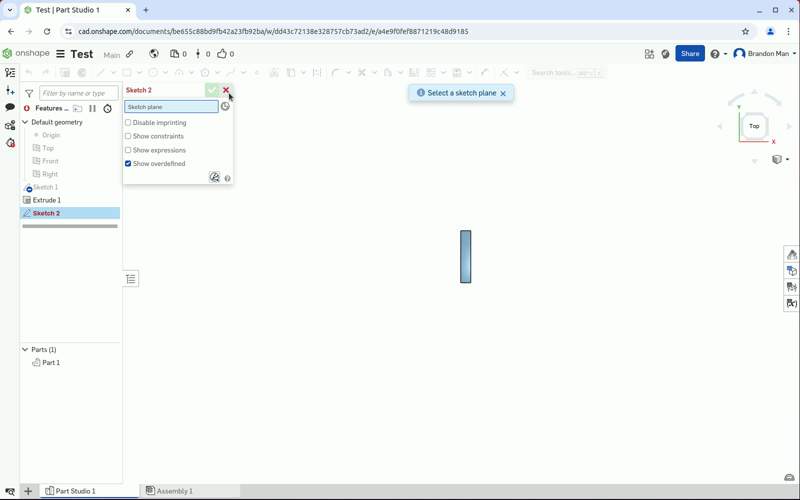
mouse_move(73, 150)
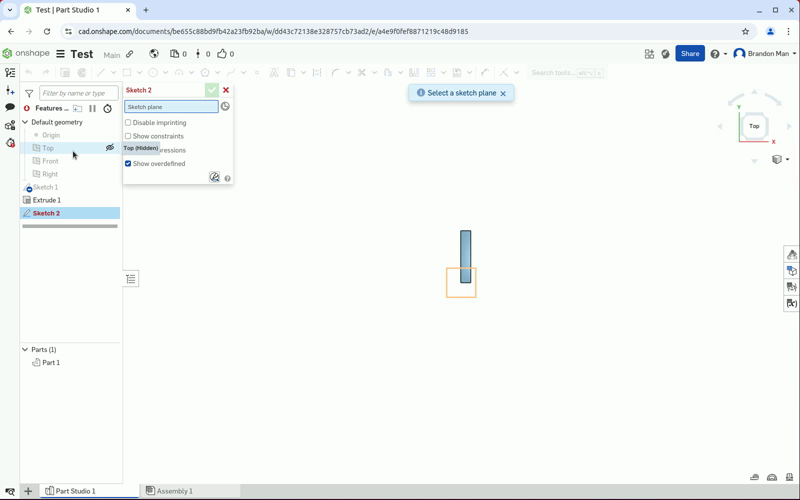
click(73, 150)
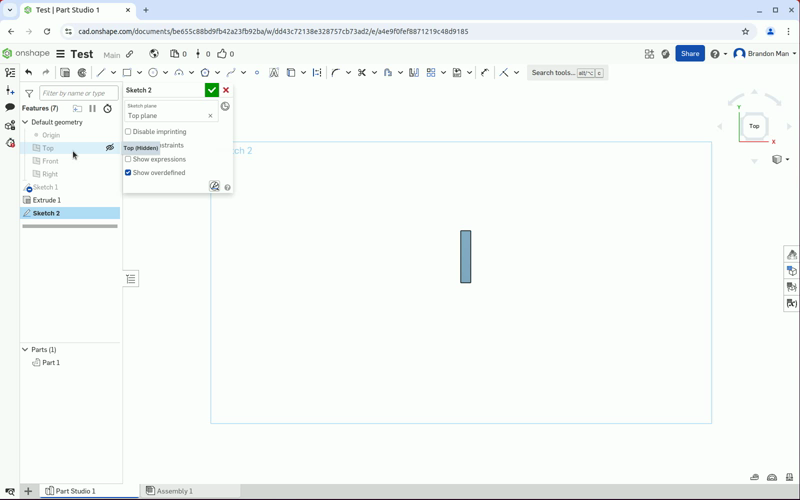
mouse_move(73, 352)
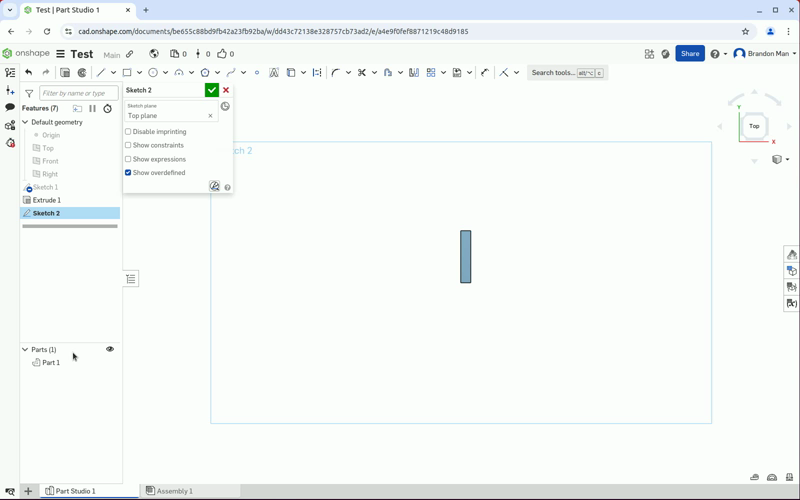
key(y)
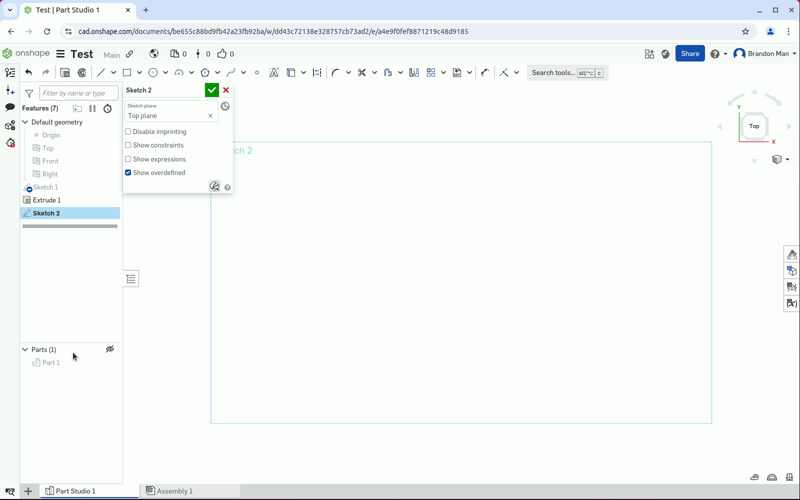
key(l)
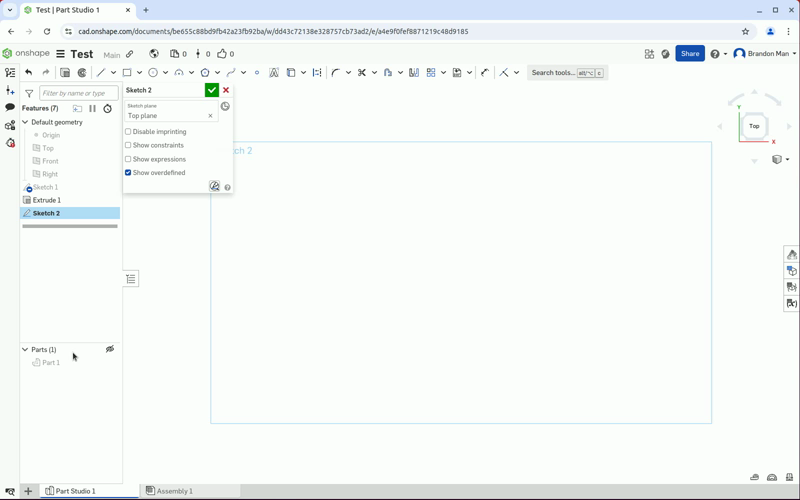
key_down(shift)
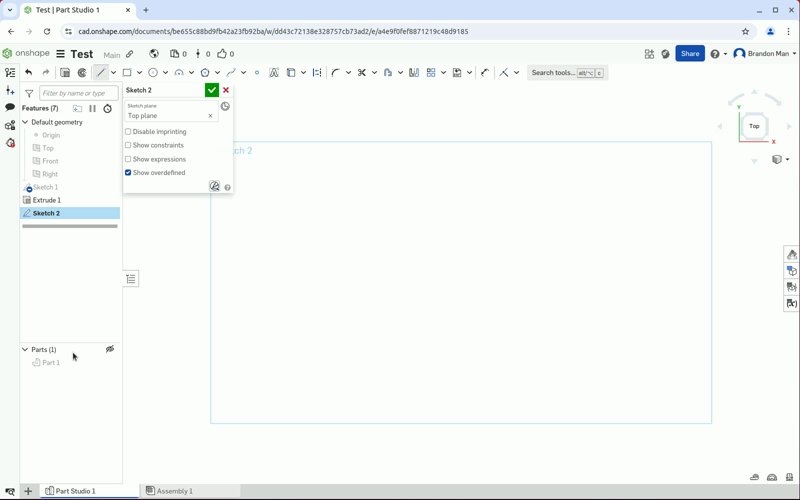
mouse_move(470, 272)
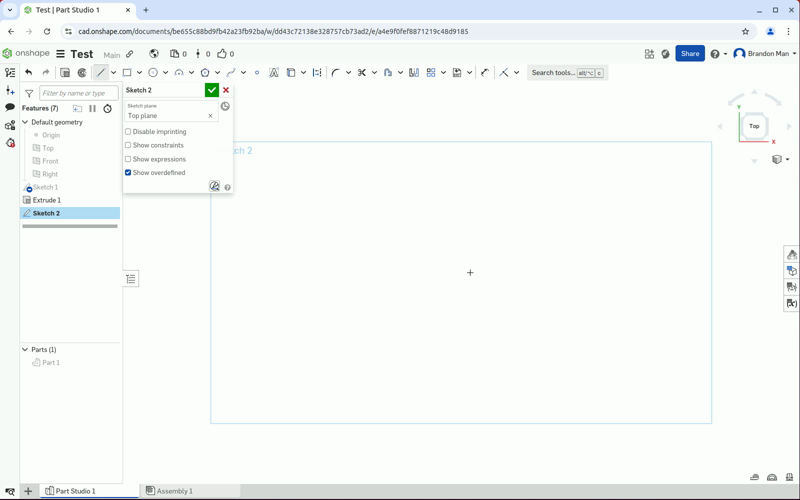
click(470, 272)
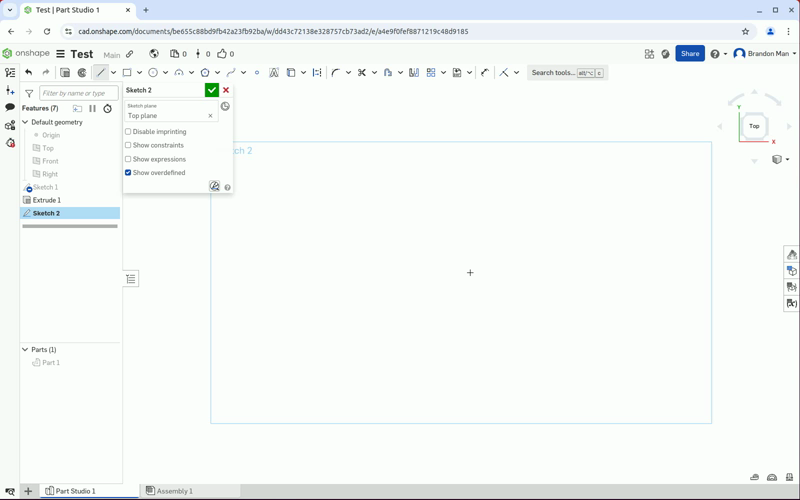
key_up(shift)
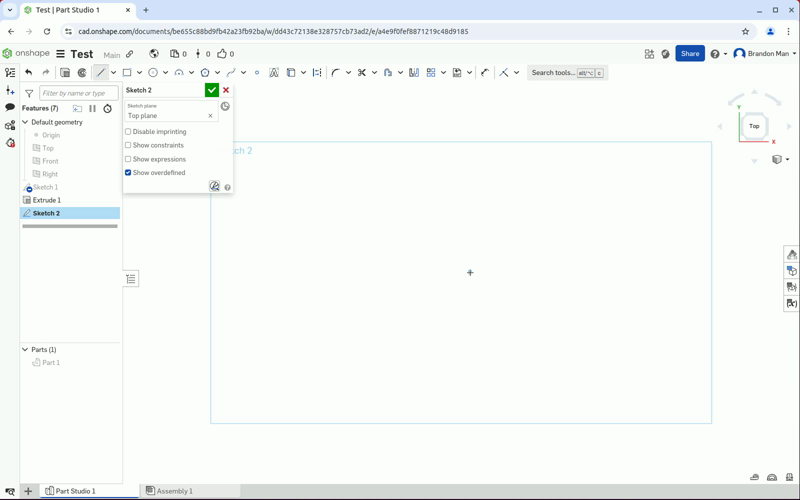
key_down(shift)
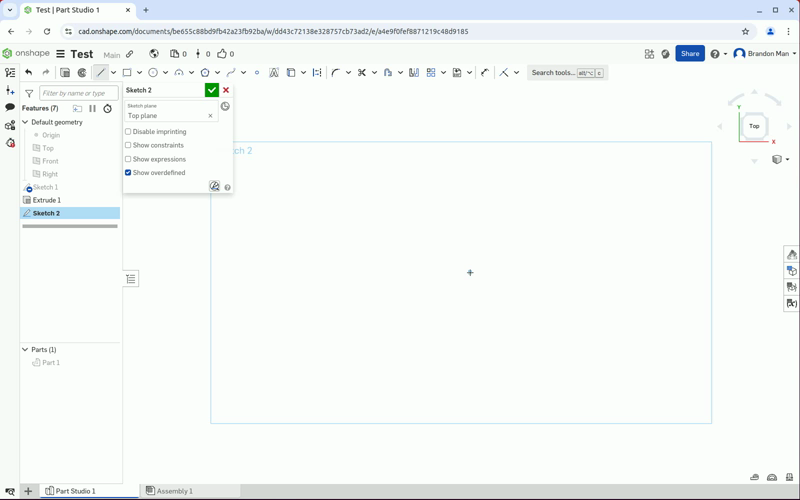
mouse_move(500, 272)
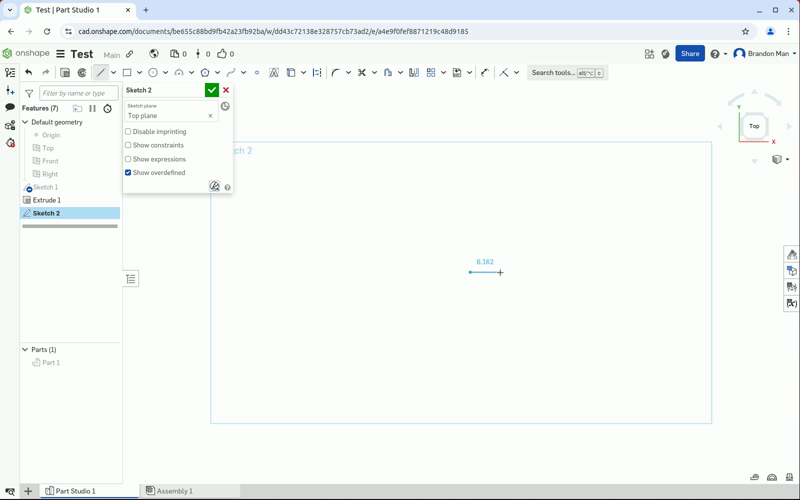
mouse_move(477, 272)
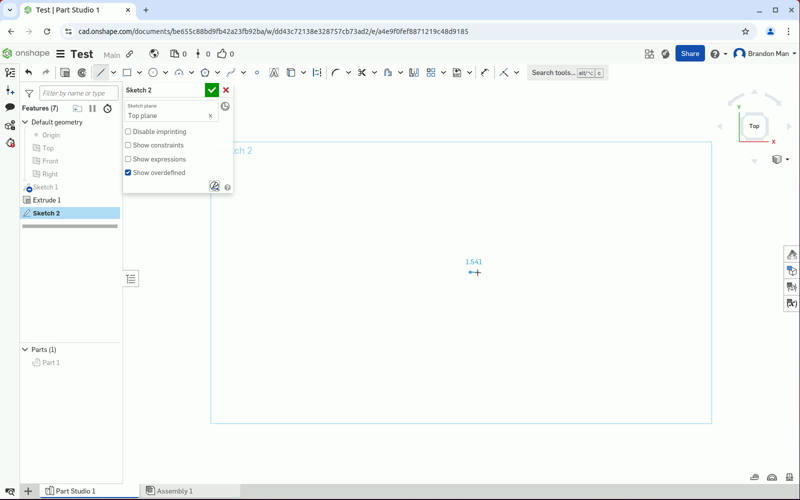
click(477, 272)
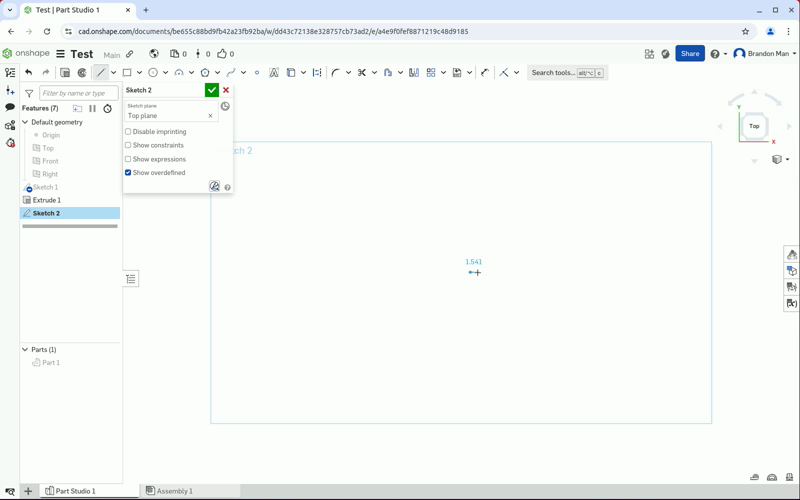
key_up(shift)
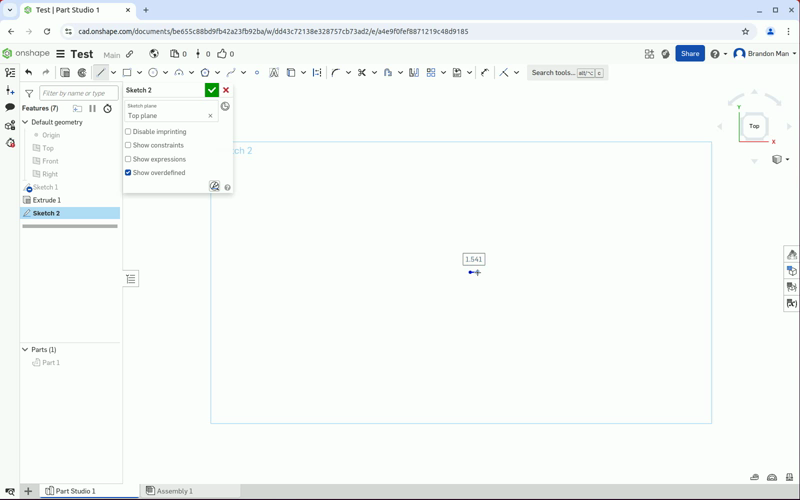
key(esc)
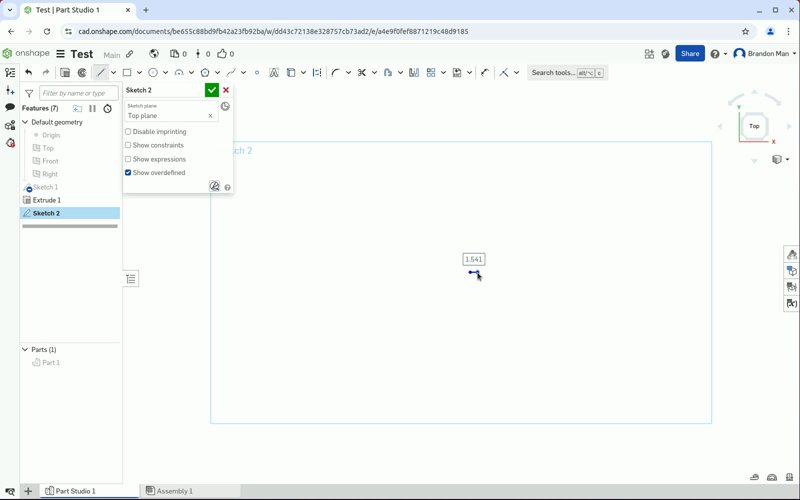
key(a)
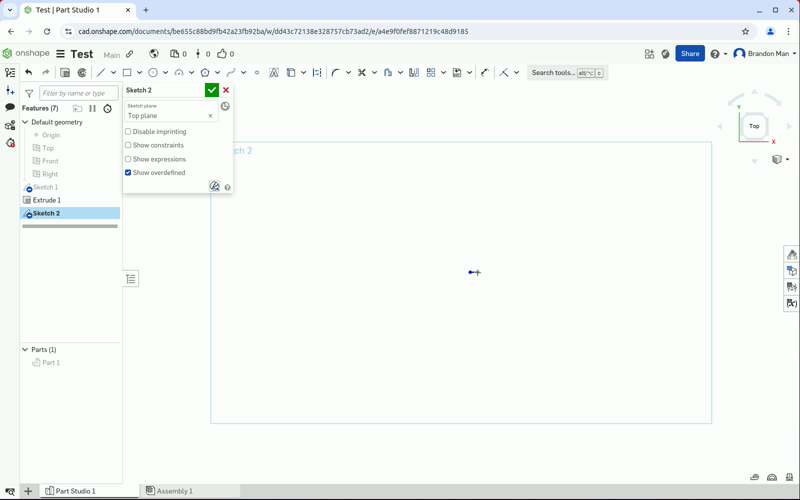
mouse_move(477, 272)
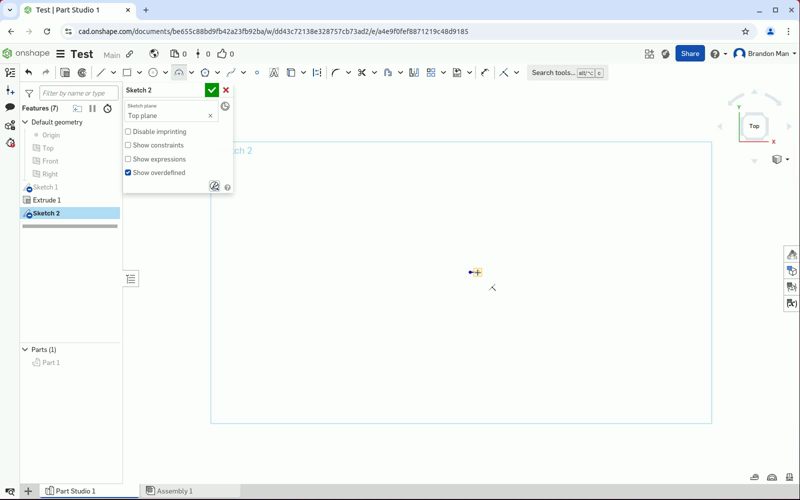
click(477, 272)
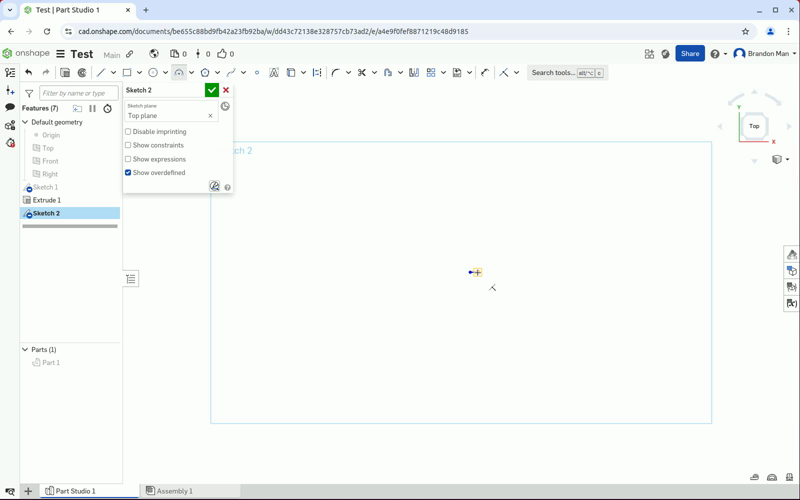
key_down(shift)
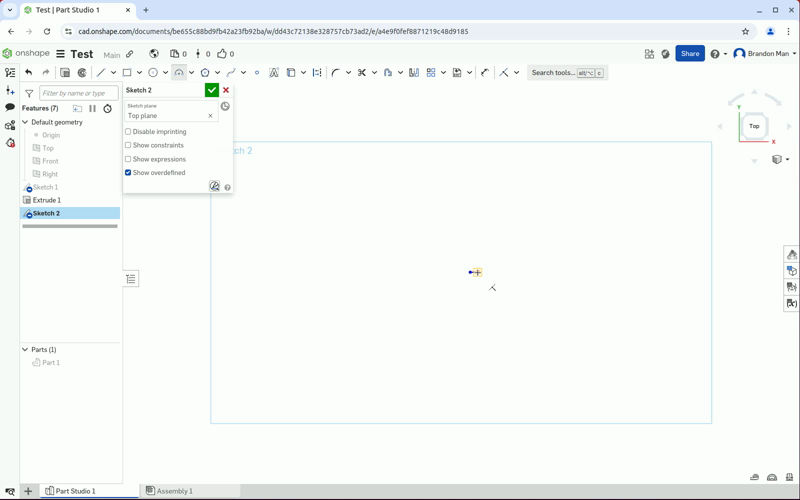
mouse_move(485, 264)
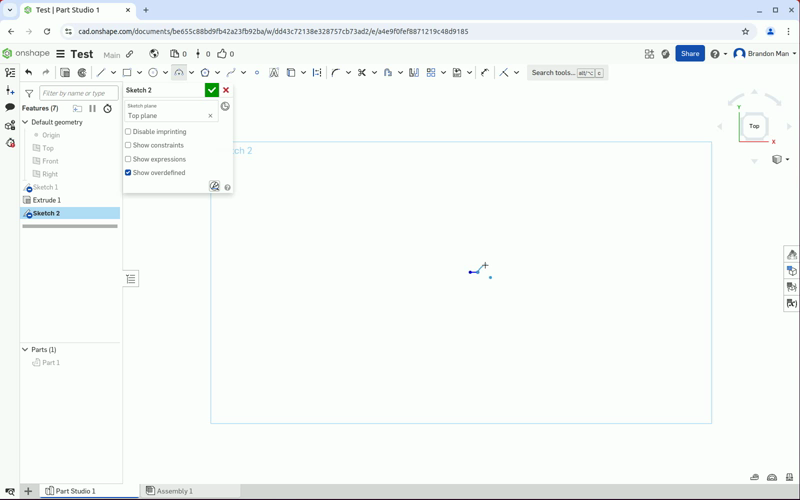
click(485, 264)
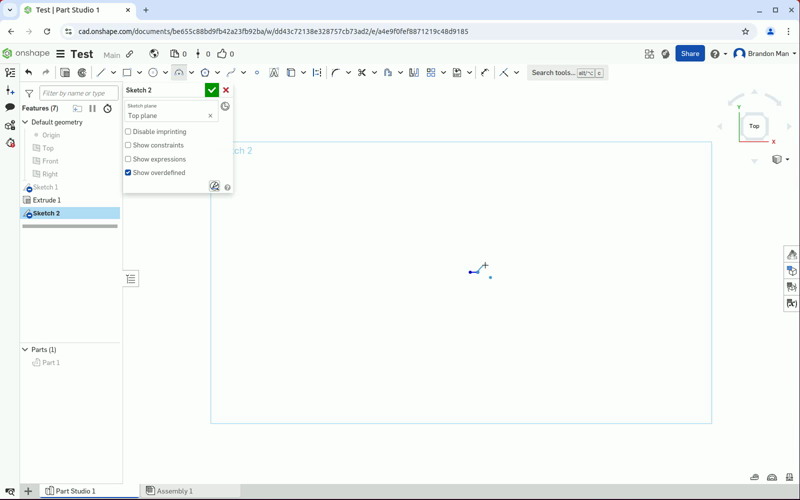
mouse_move(483, 270)
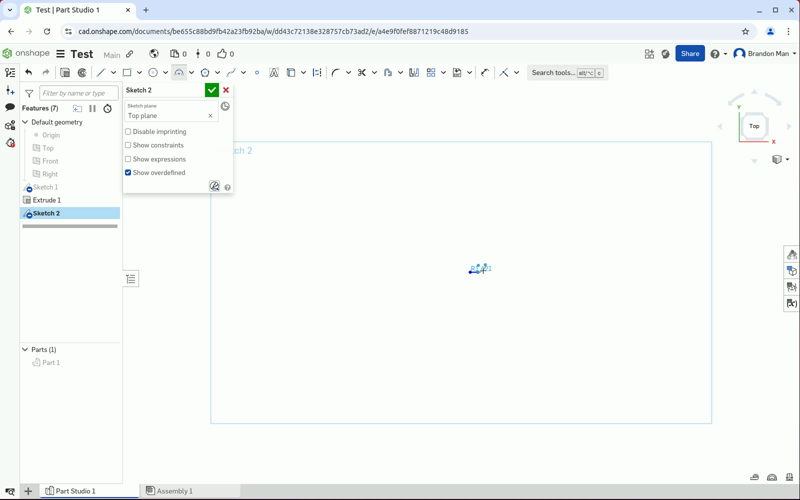
click(483, 270)
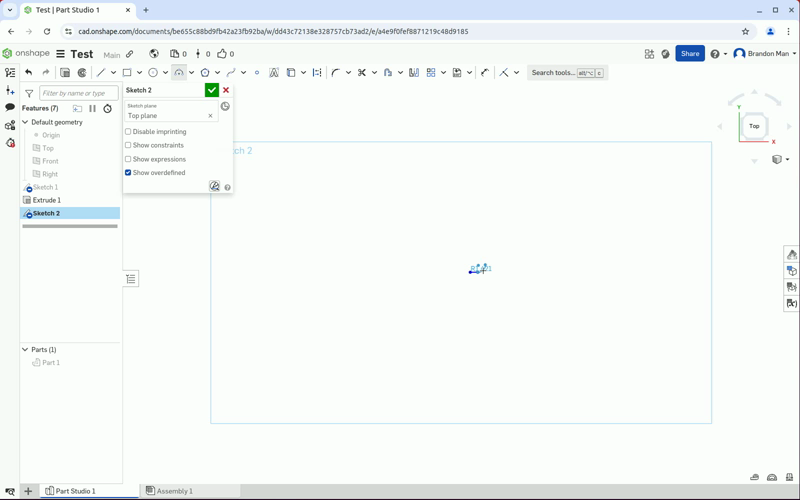
key_up(shift)
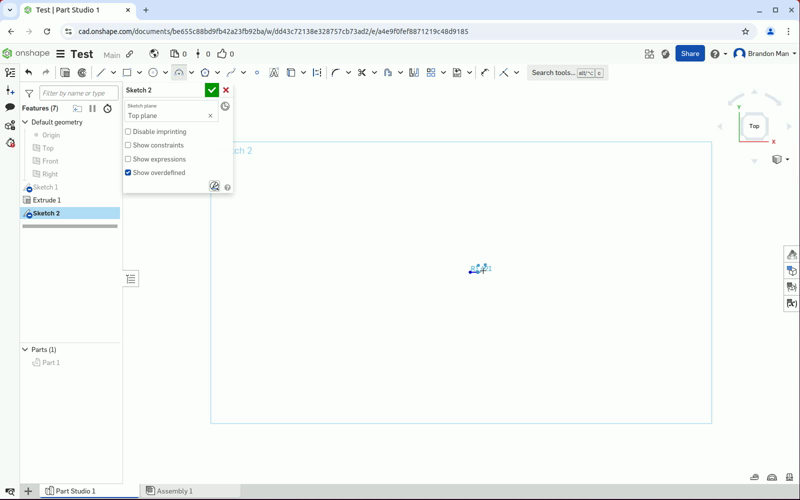
key(esc)
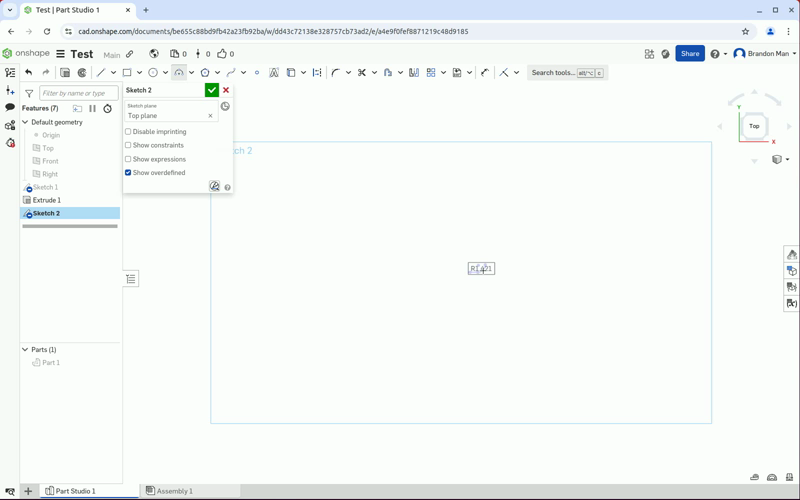
key(l)
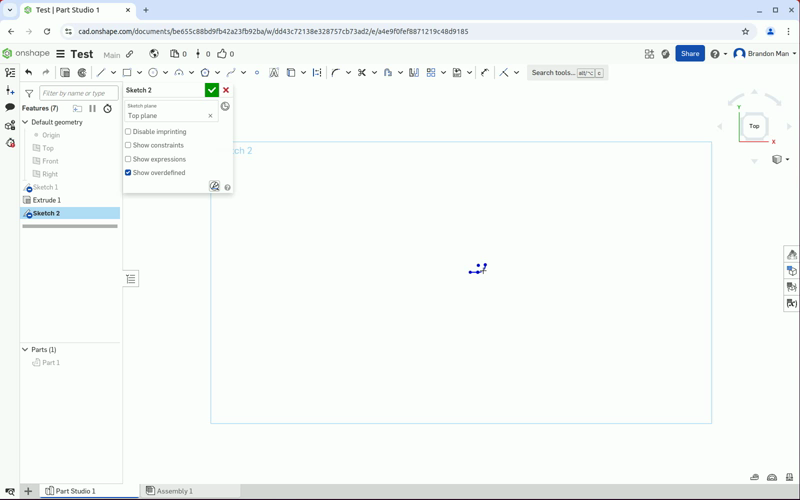
mouse_move(485, 264)
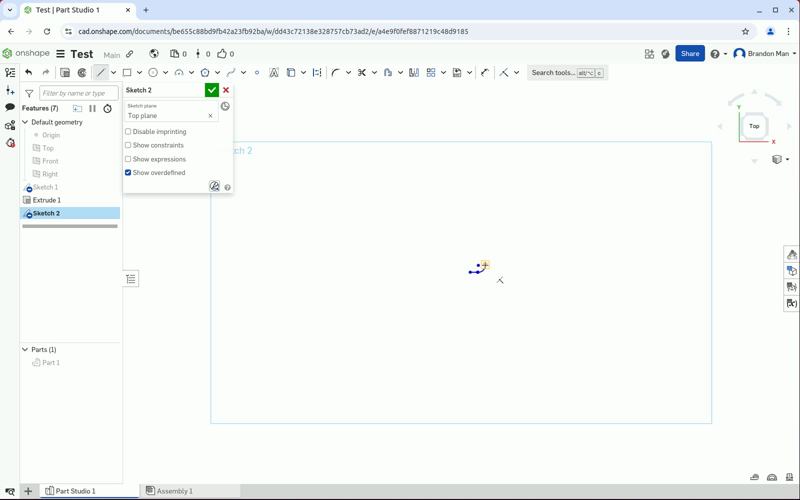
click(485, 264)
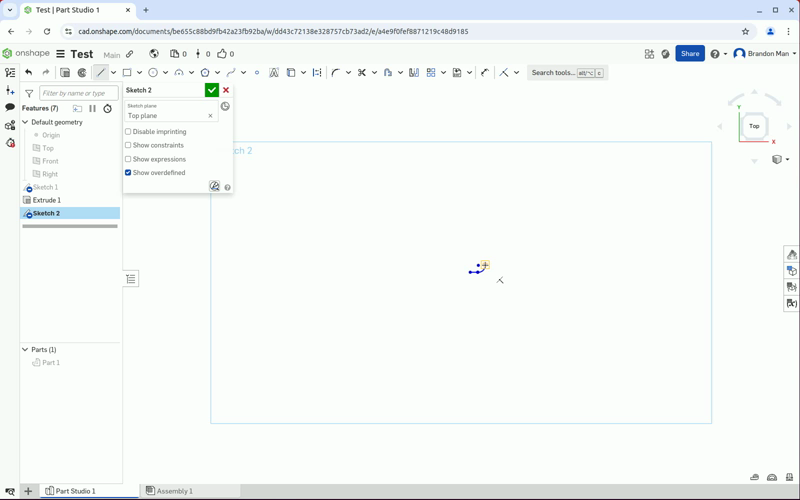
key_down(shift)
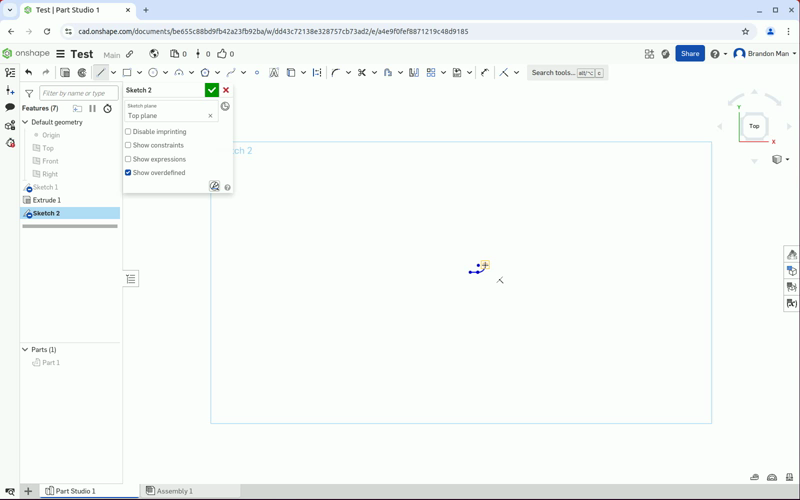
mouse_move(515, 264)
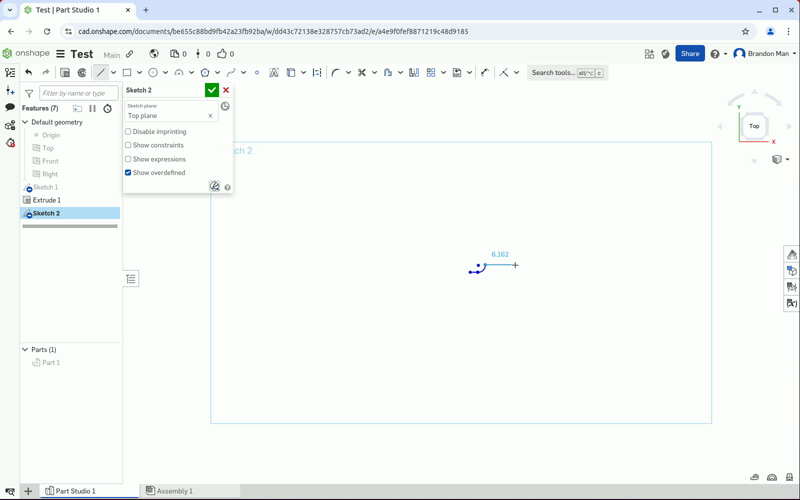
mouse_move(485, 246)
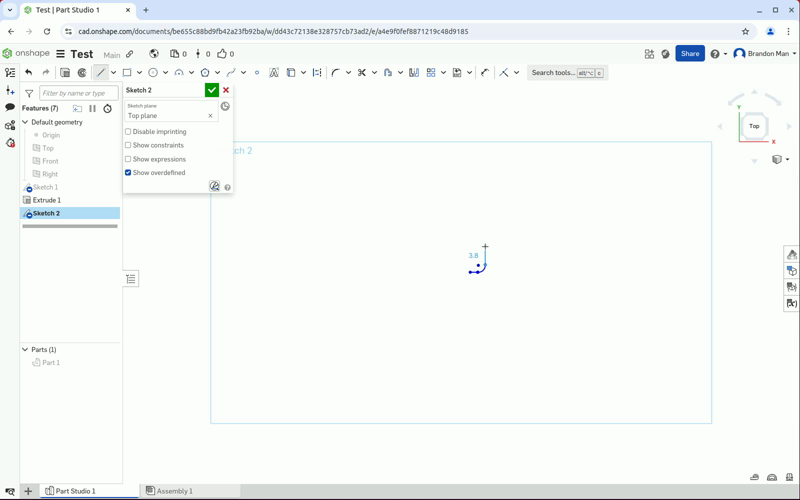
click(485, 246)
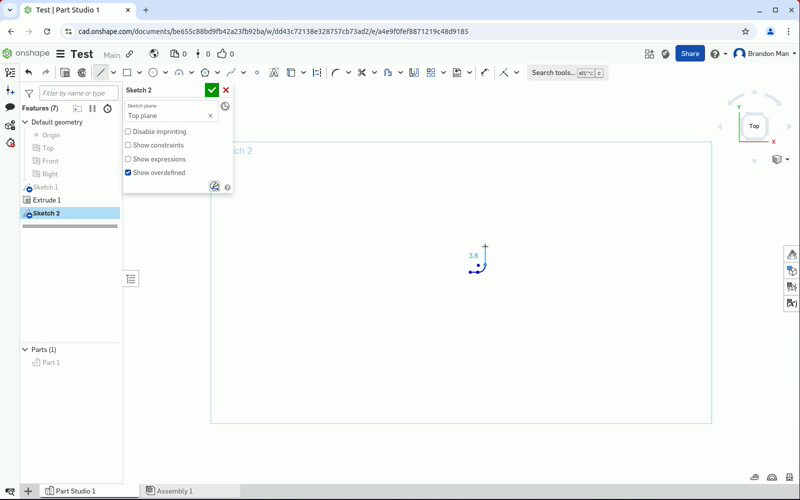
key_up(shift)
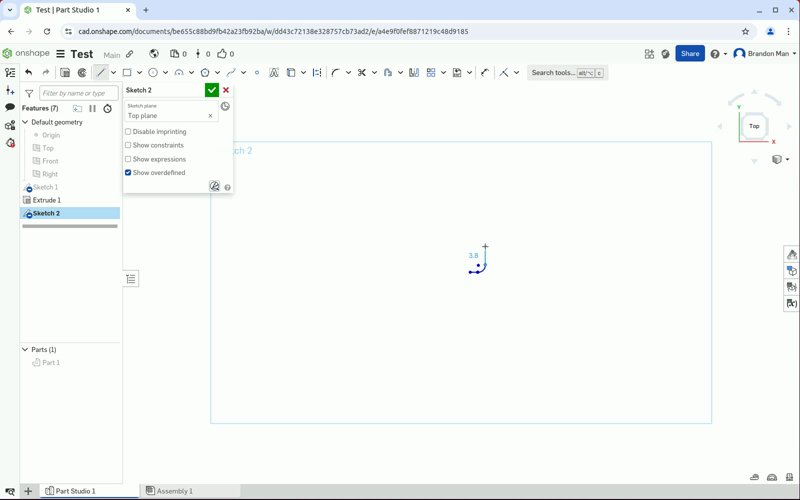
key(esc)
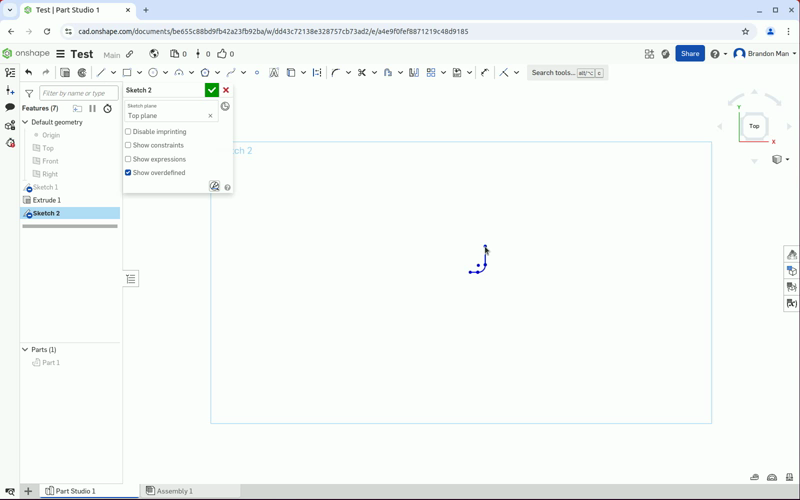
key(a)
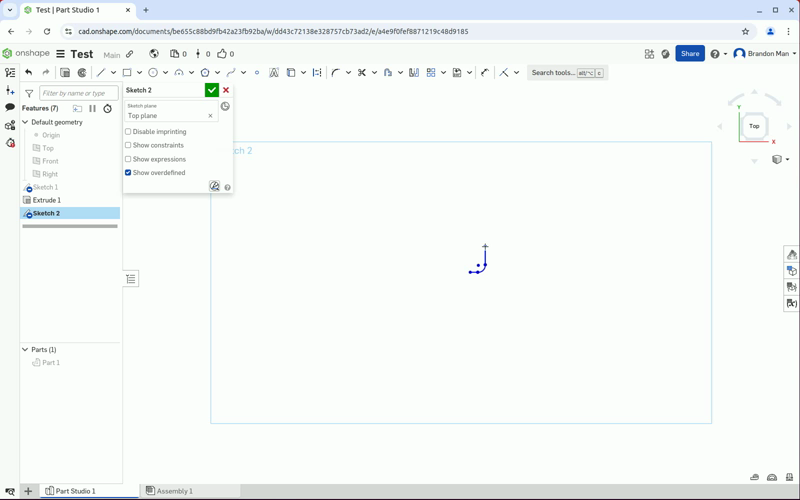
mouse_move(485, 246)
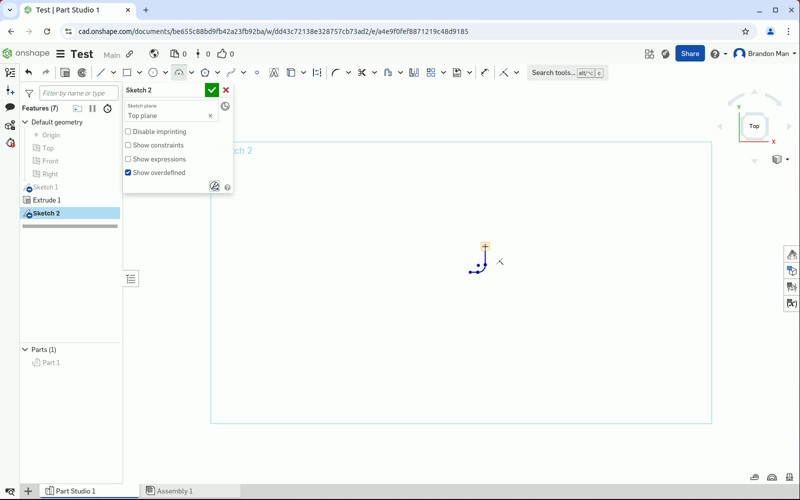
click(485, 246)
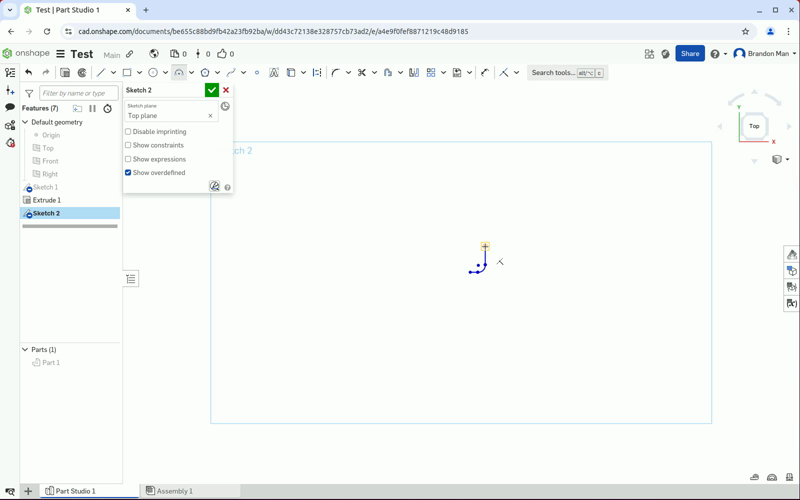
key_down(shift)
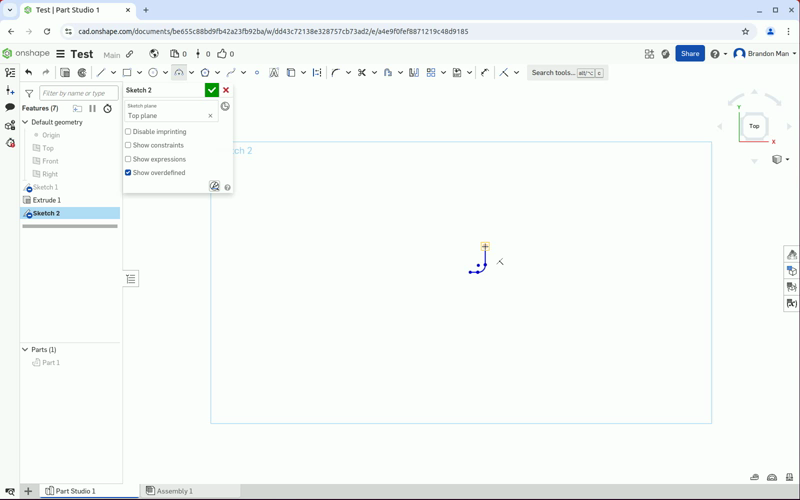
mouse_move(477, 238)
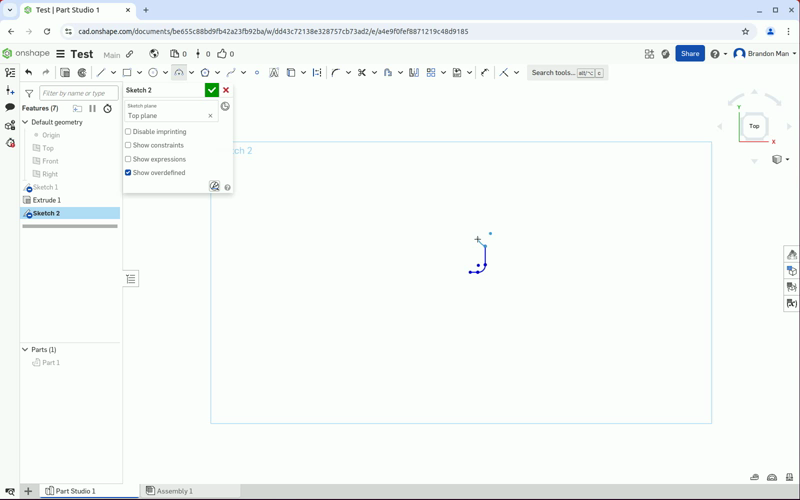
click(477, 238)
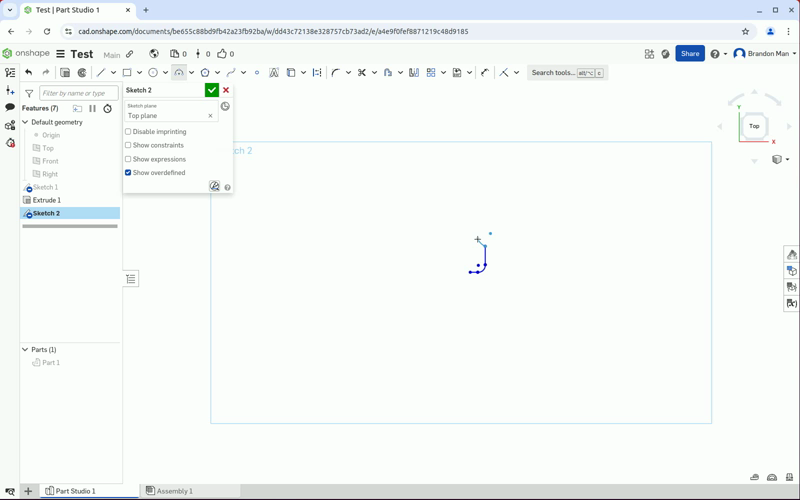
mouse_move(483, 240)
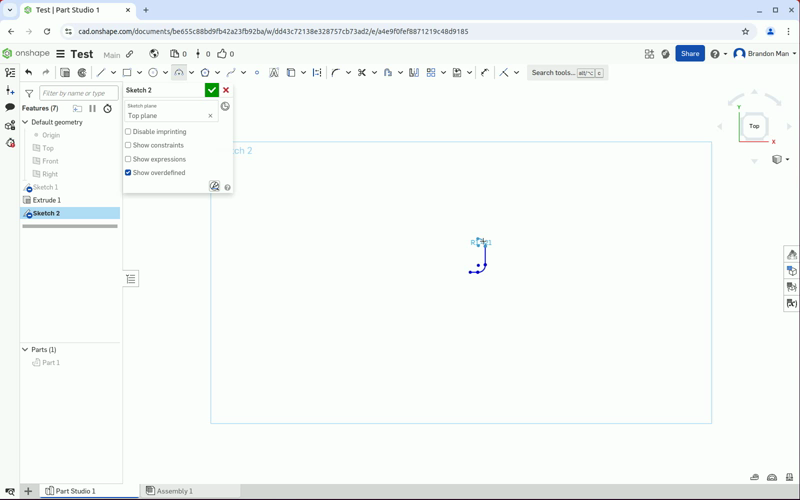
click(483, 240)
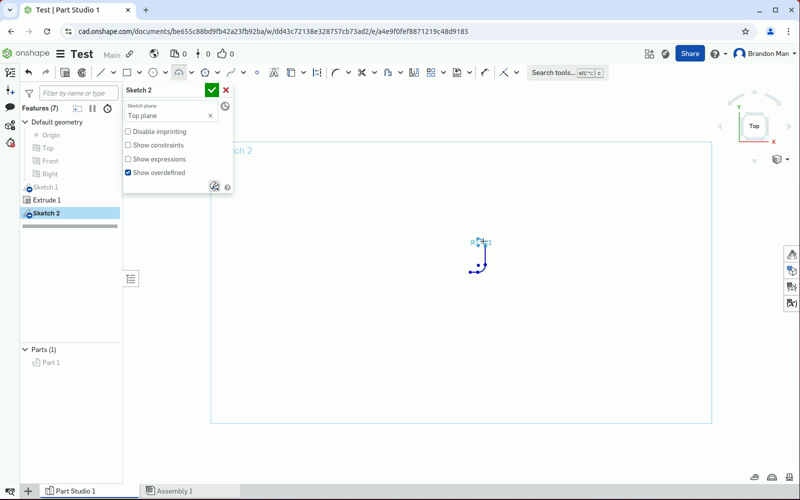
key_up(shift)
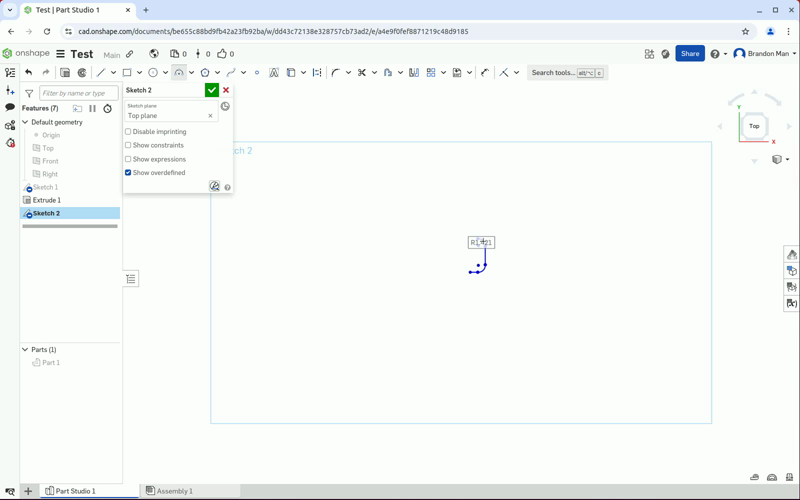
key(esc)
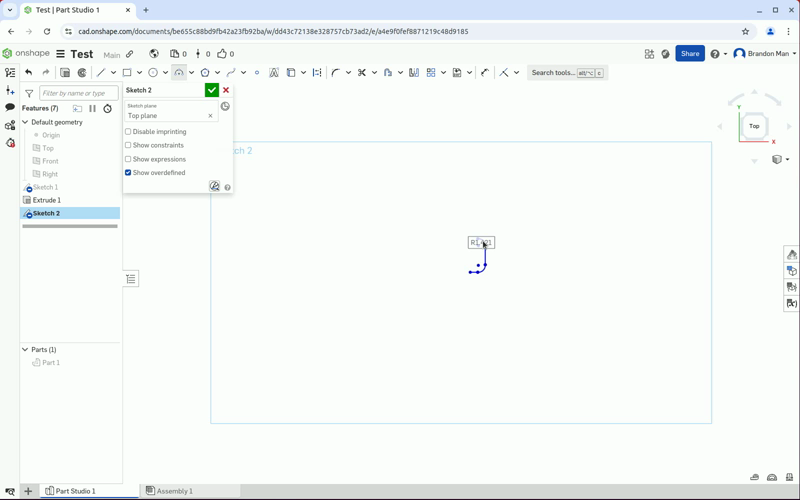
key(l)
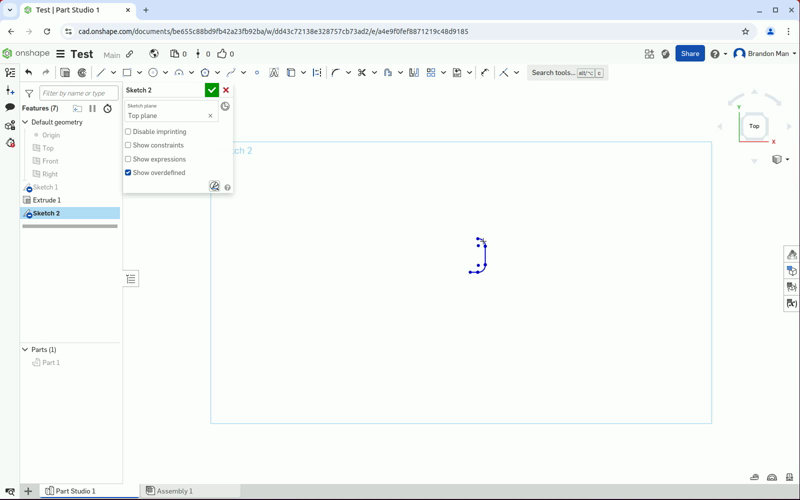
mouse_move(477, 238)
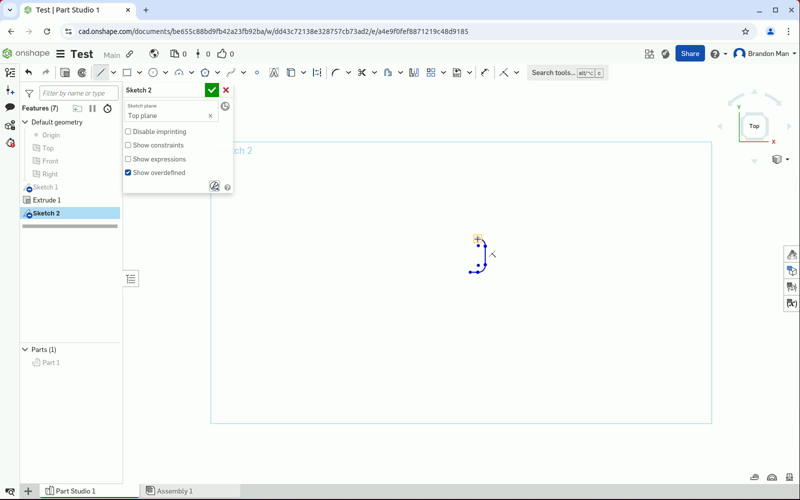
click(477, 238)
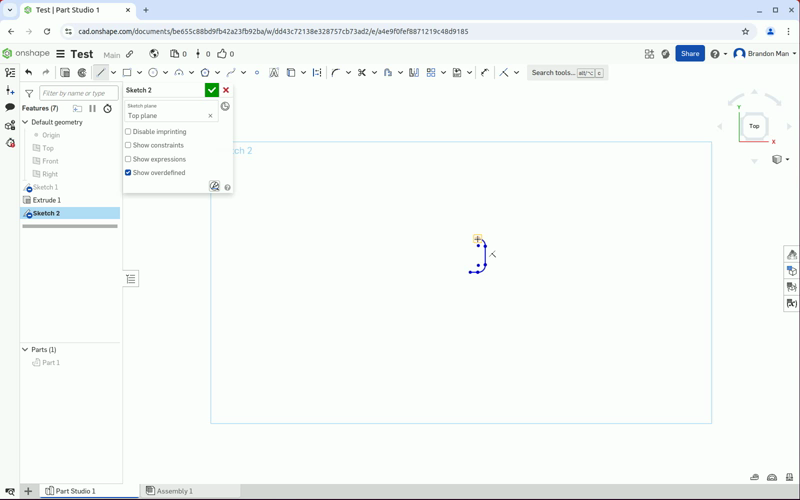
key_down(shift)
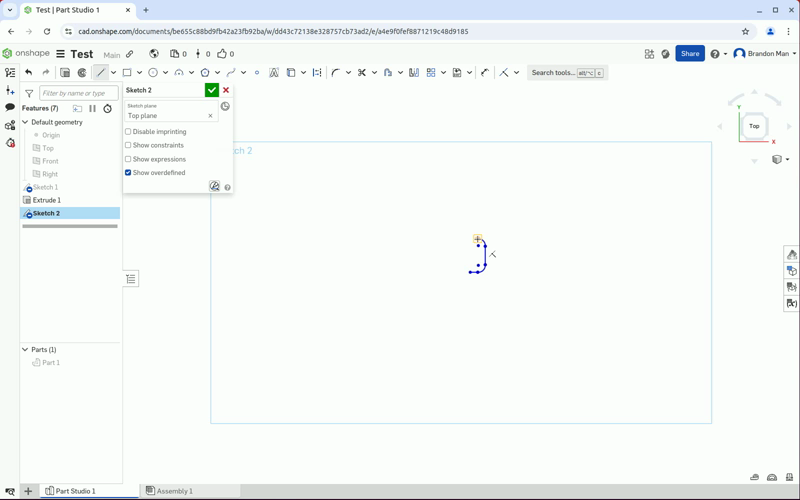
mouse_move(507, 238)
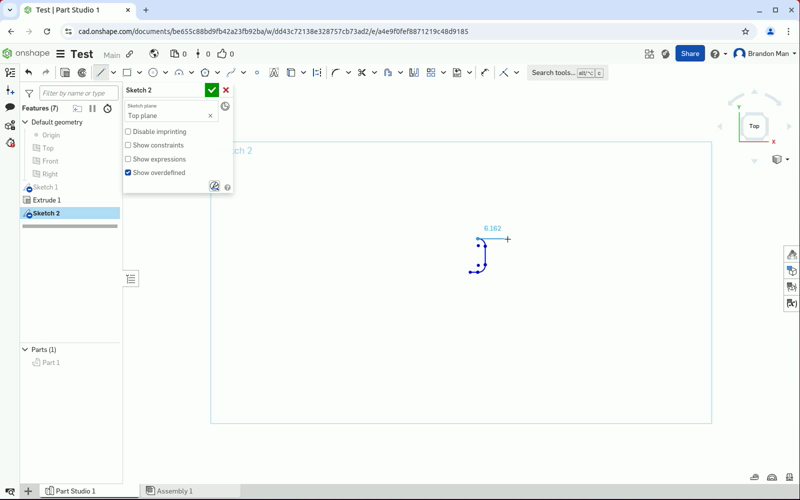
mouse_move(470, 238)
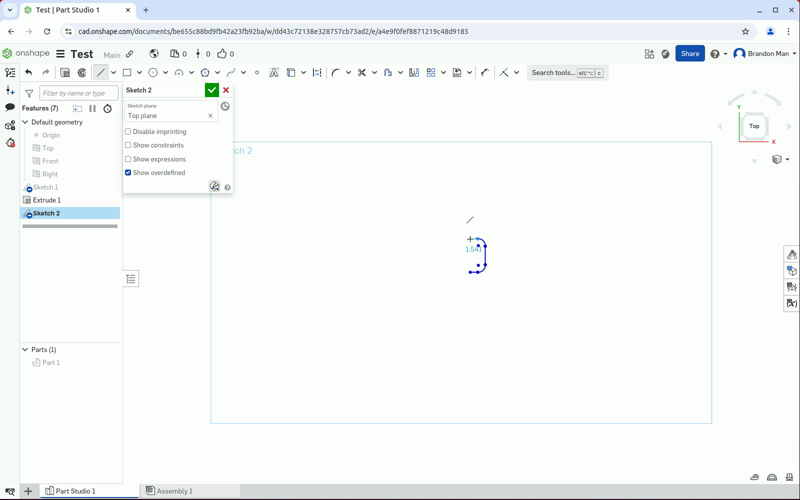
click(470, 238)
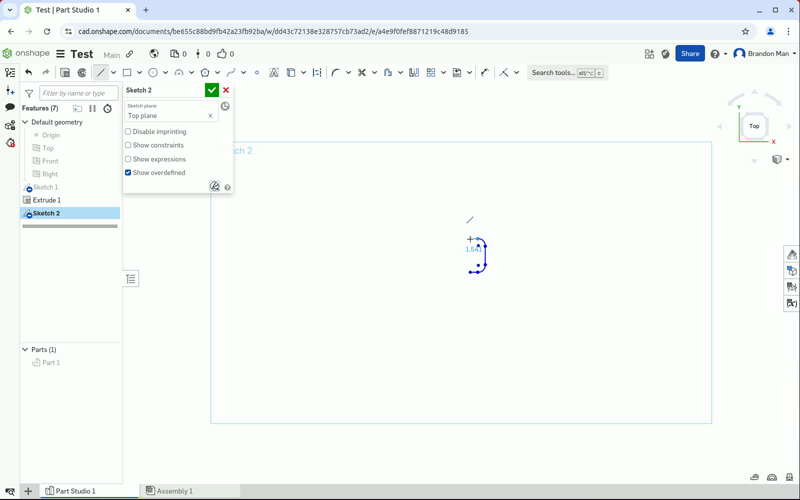
key_up(shift)
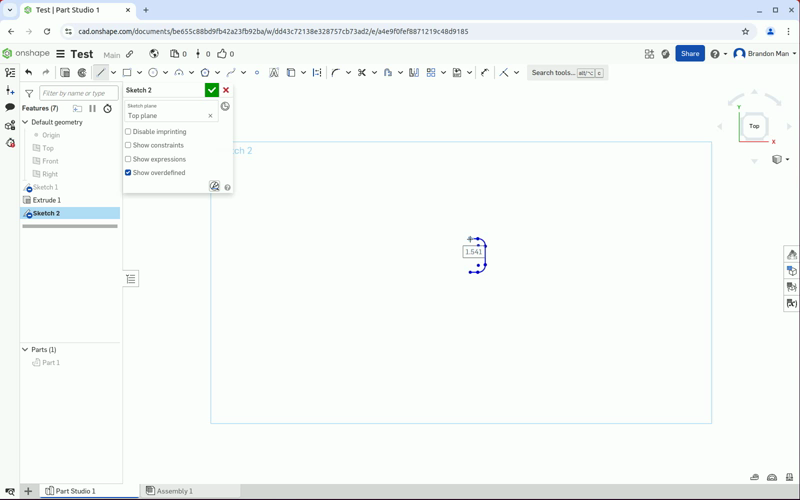
mouse_move(500, 238)
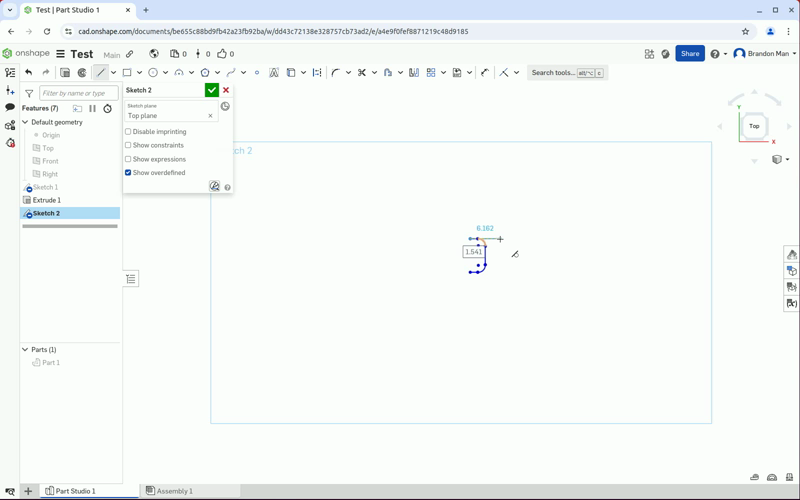
key_down(shift)
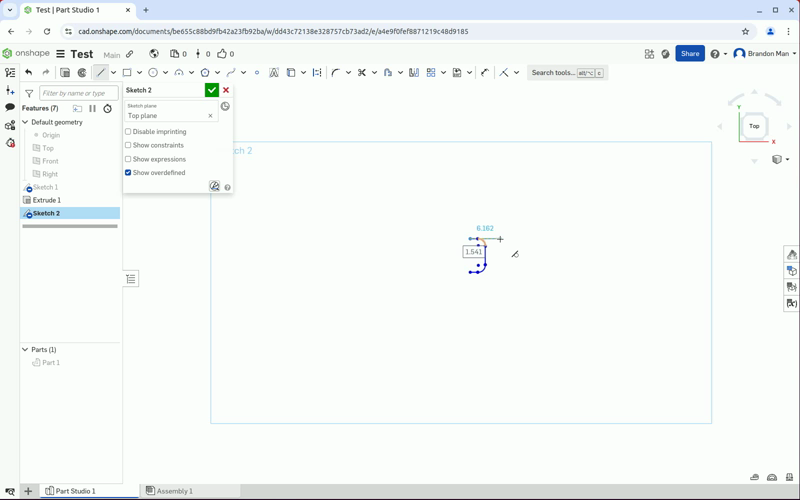
mouse_move(470, 272)
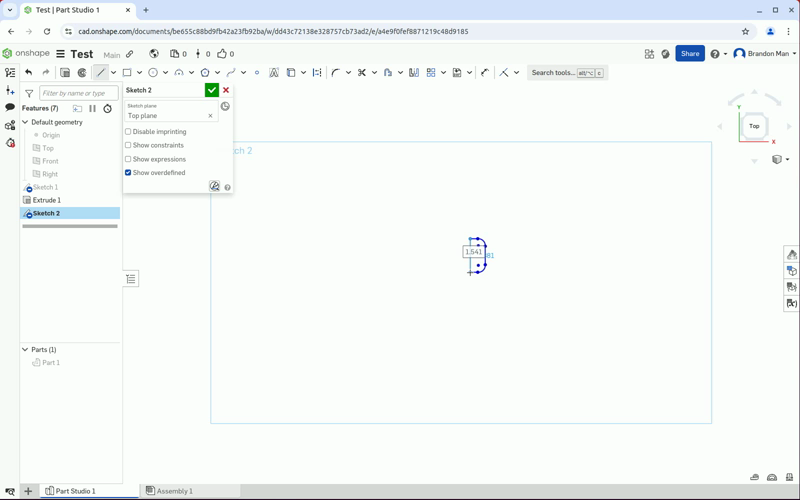
key_up(shift)
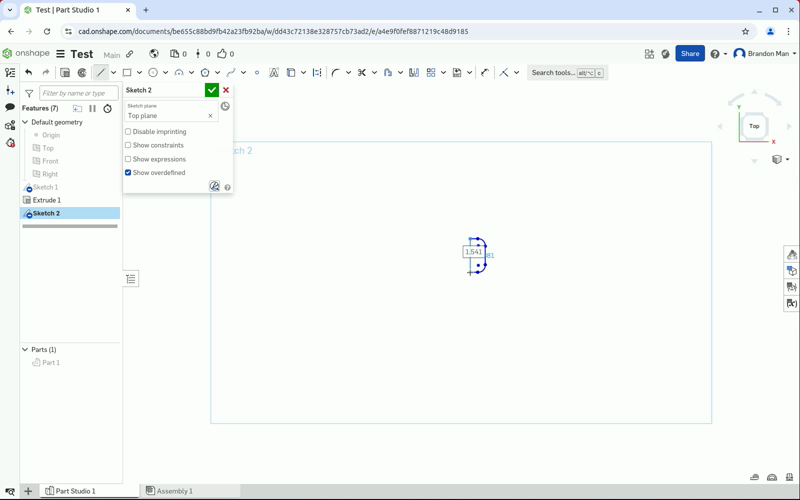
click(470, 272)
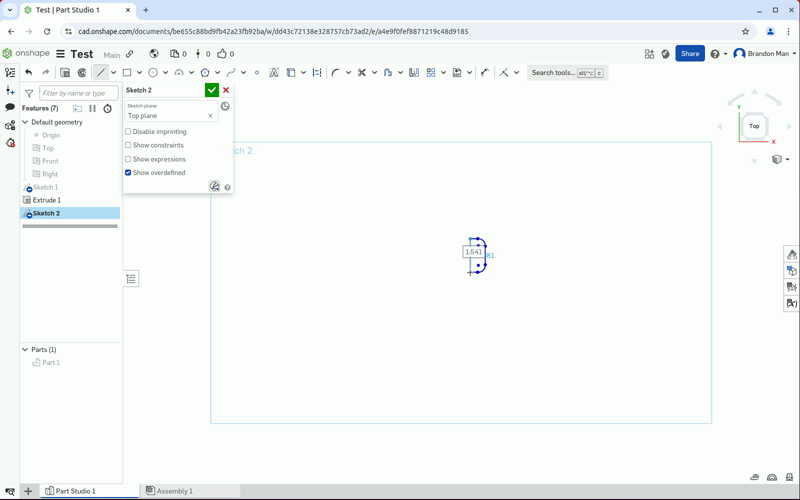
key(esc)
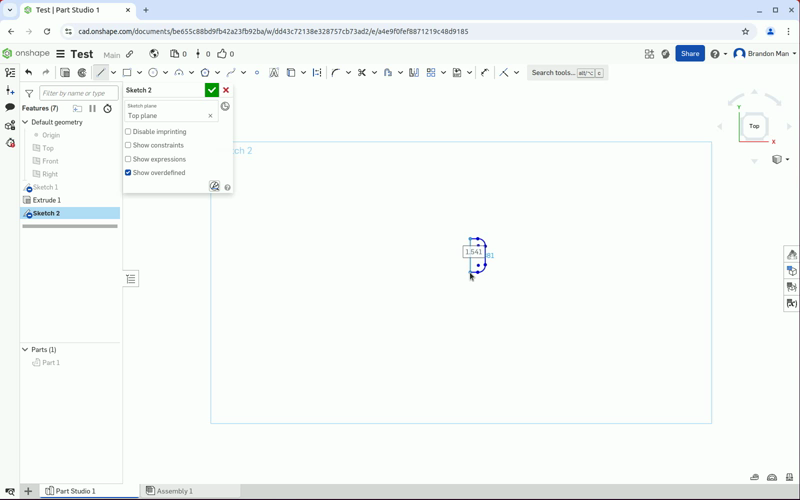
mouse_move(479, 251)
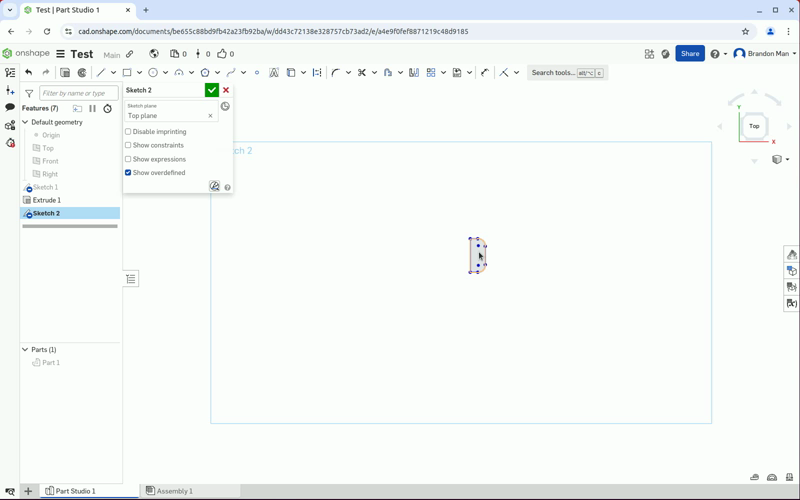
scroll(6)
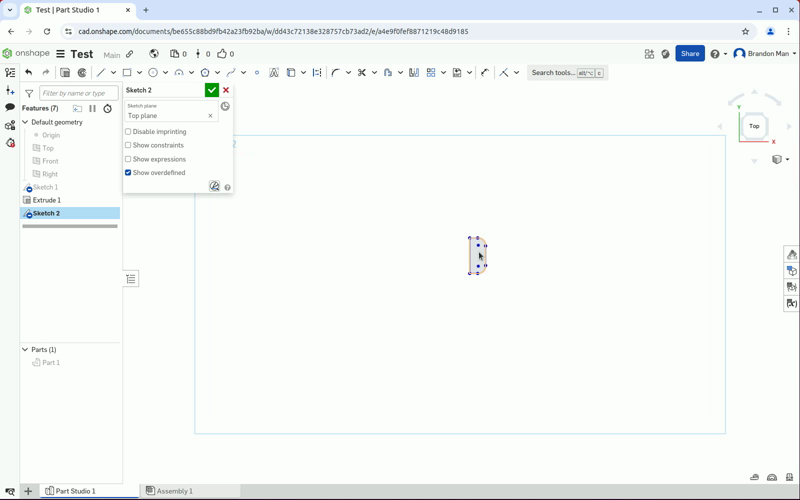
scroll(6)
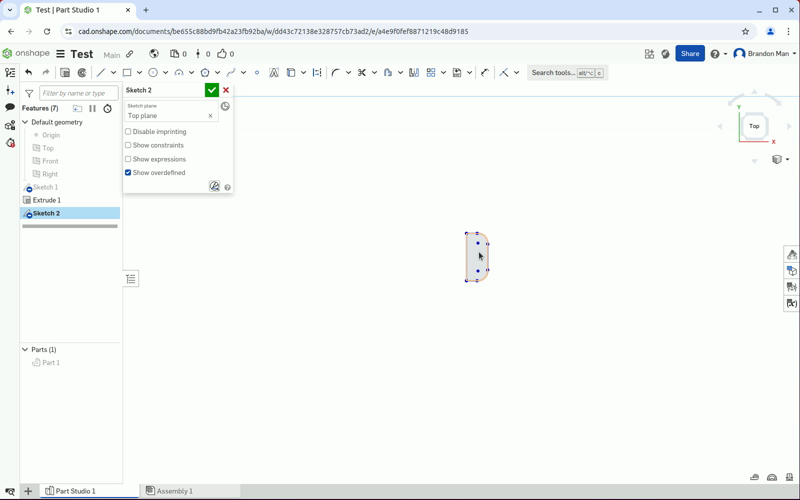
scroll(6)
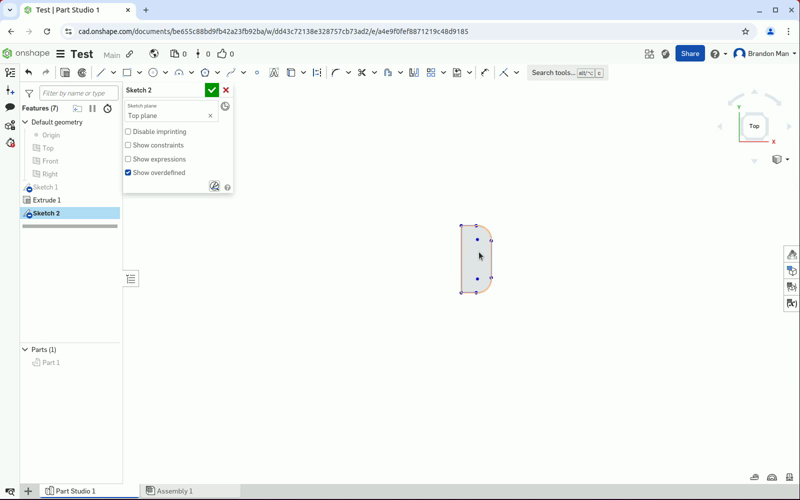
scroll(6)
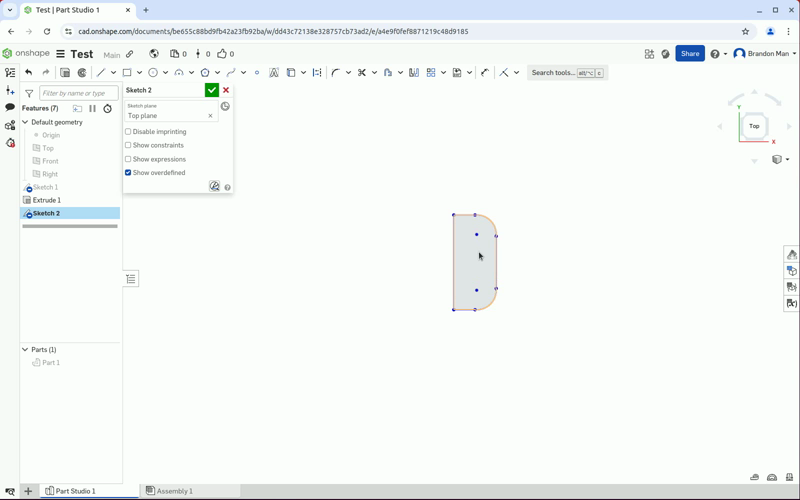
scroll(6)
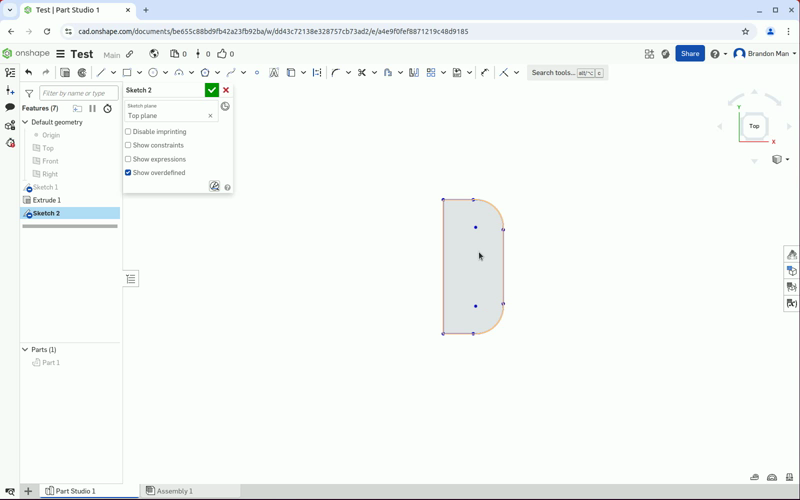
scroll(6)
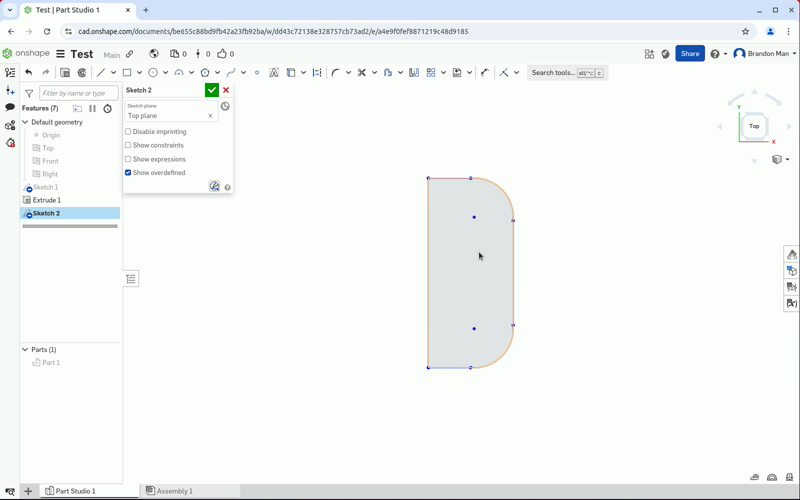
scroll(6)
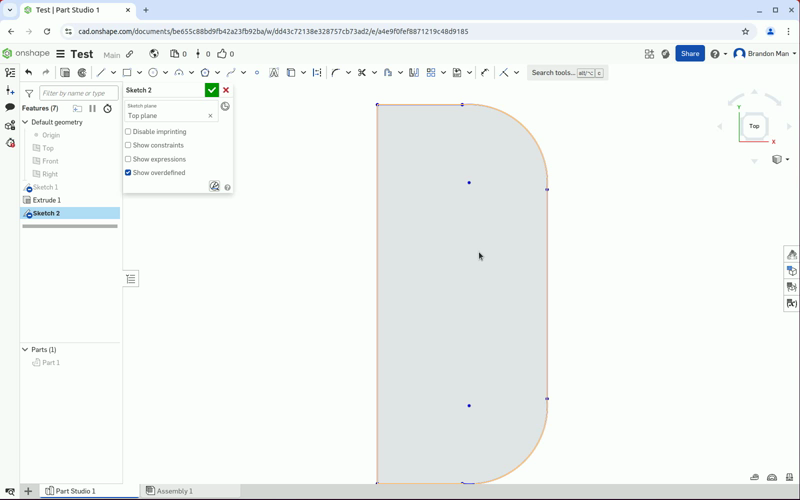
click(479, 251)
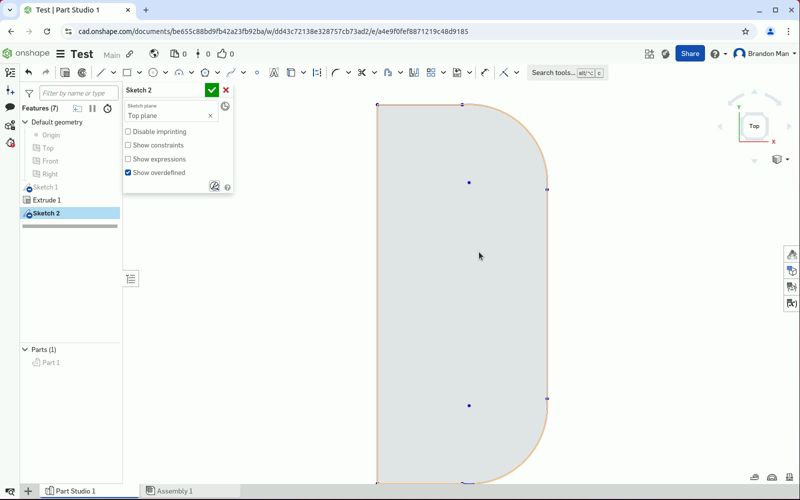
scroll(-6)
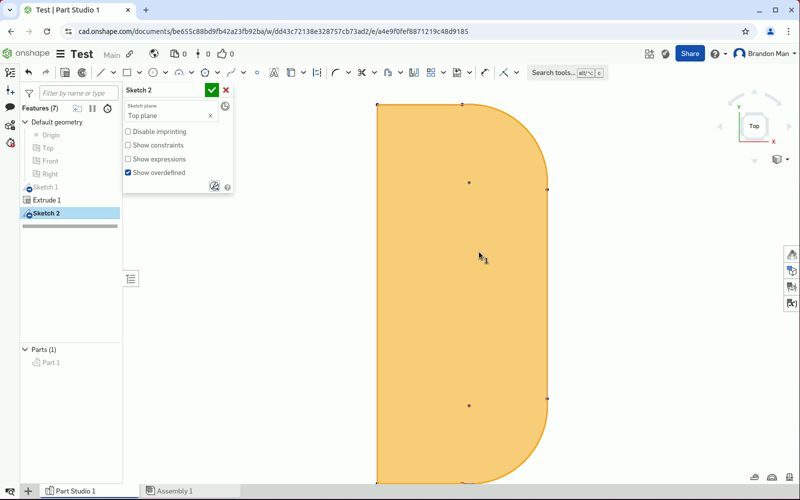
scroll(-6)
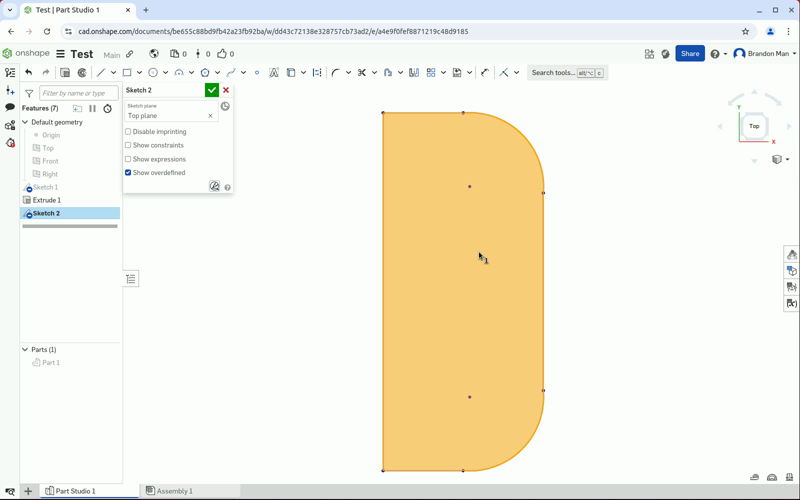
scroll(-6)
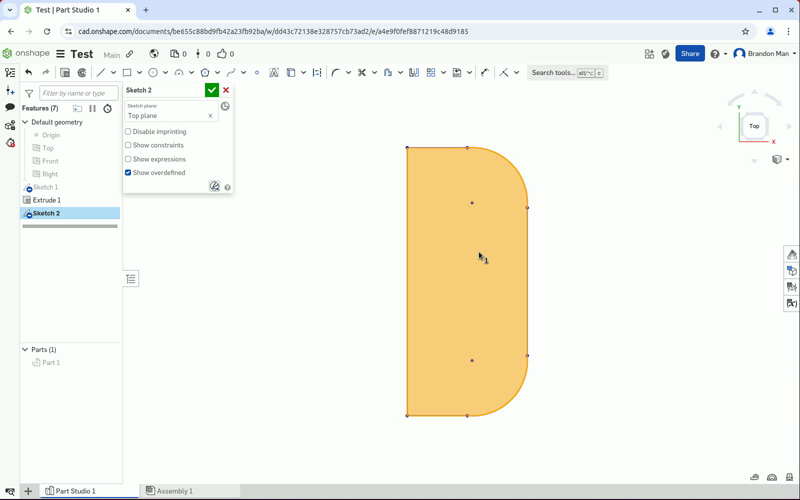
scroll(-6)
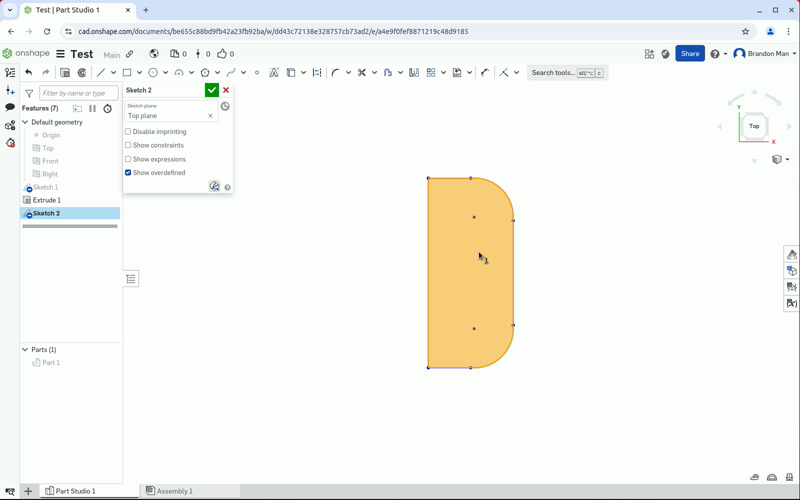
scroll(-6)
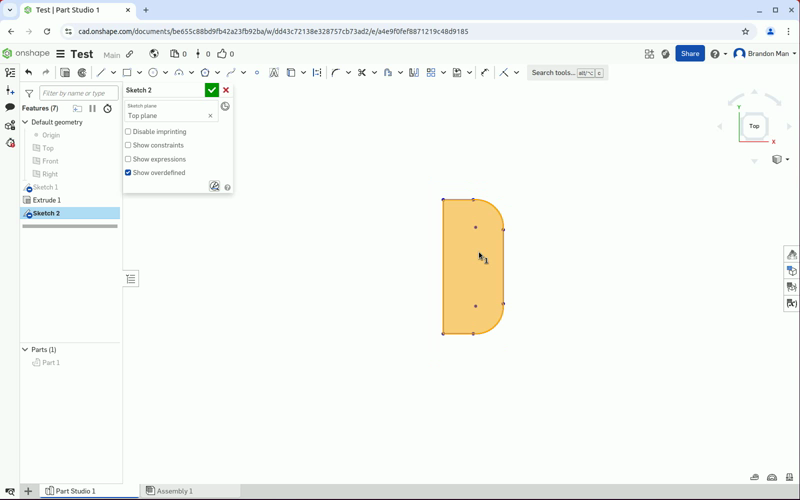
scroll(-6)
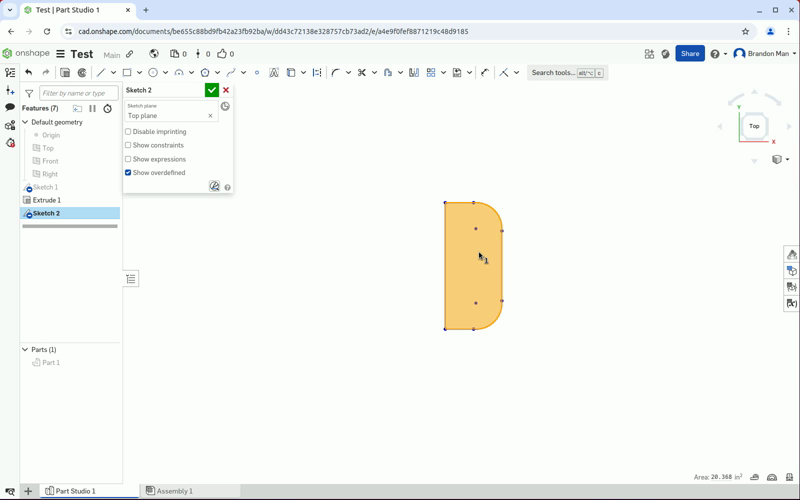
scroll(-6)
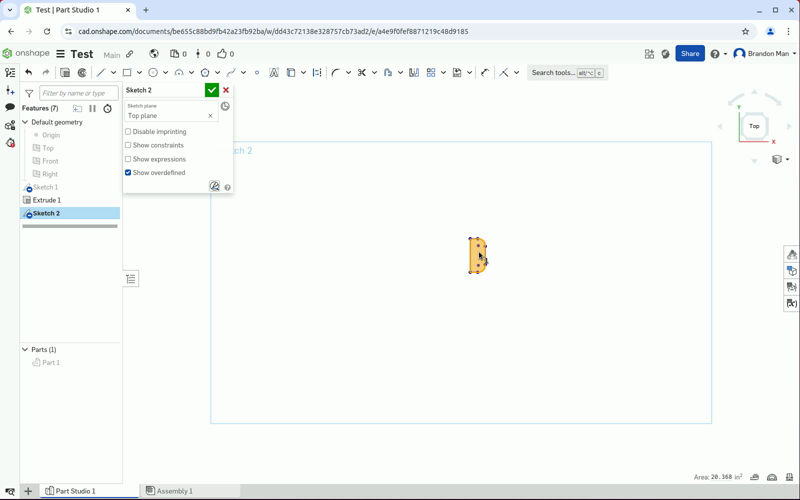
mouse_move(73, 352)
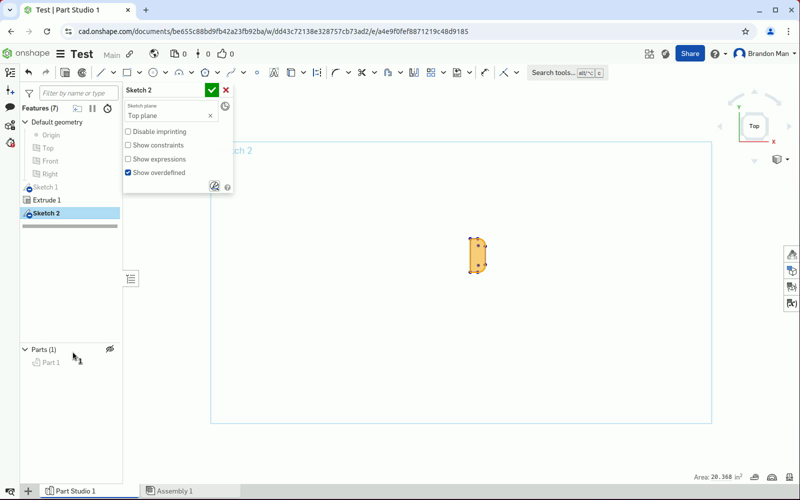
key(shift+y)
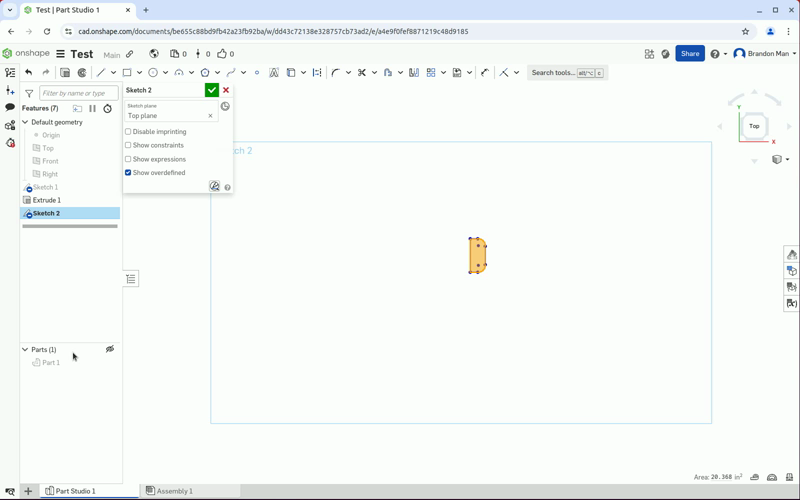
key(shift+e)
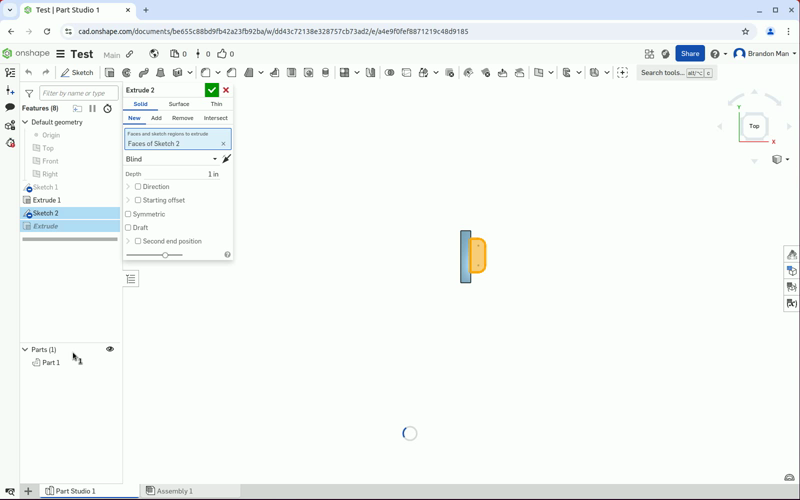
mouse_move(143, 106)
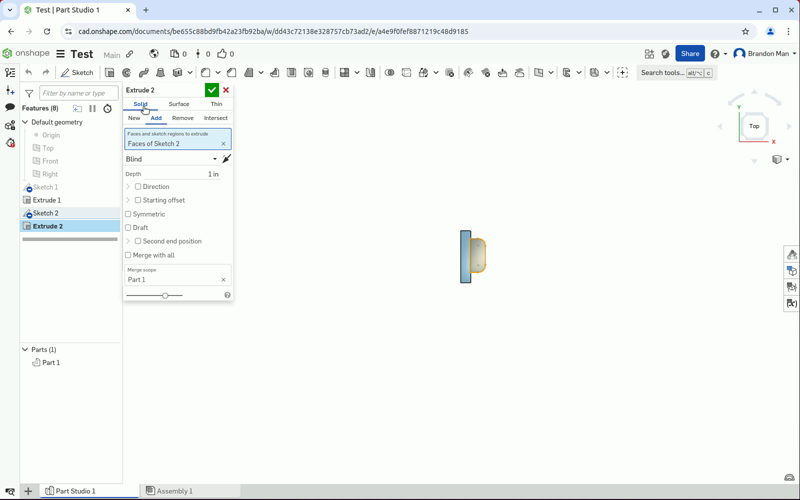
click(143, 106)
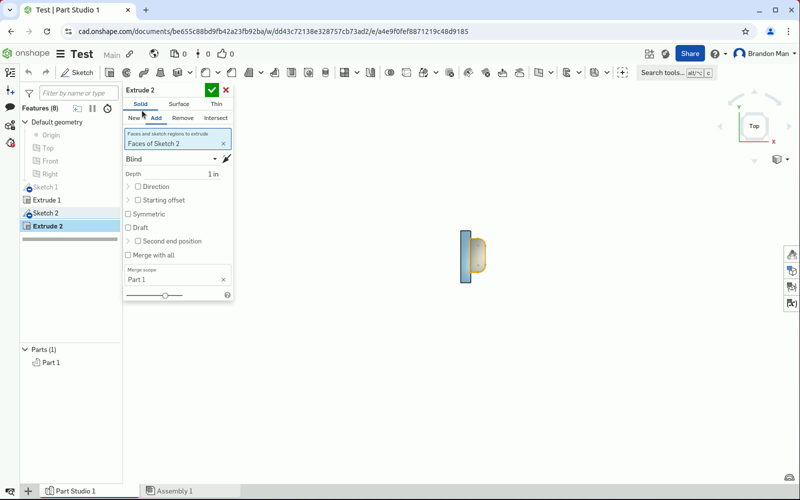
mouse_move(137, 120)
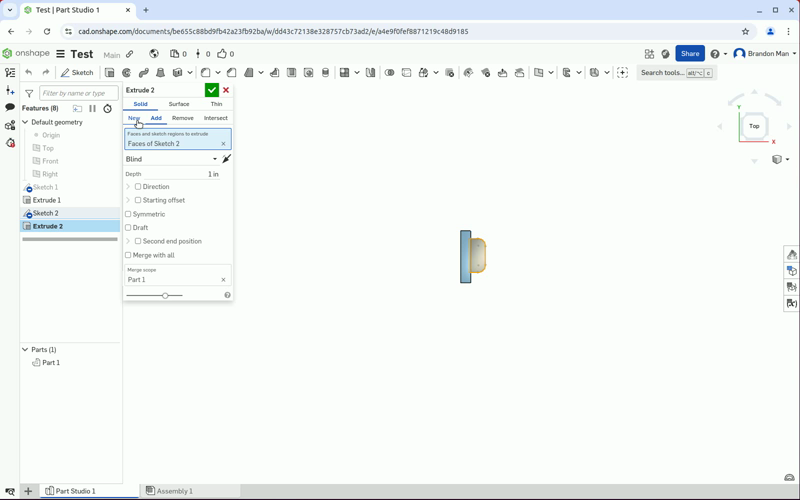
click(137, 120)
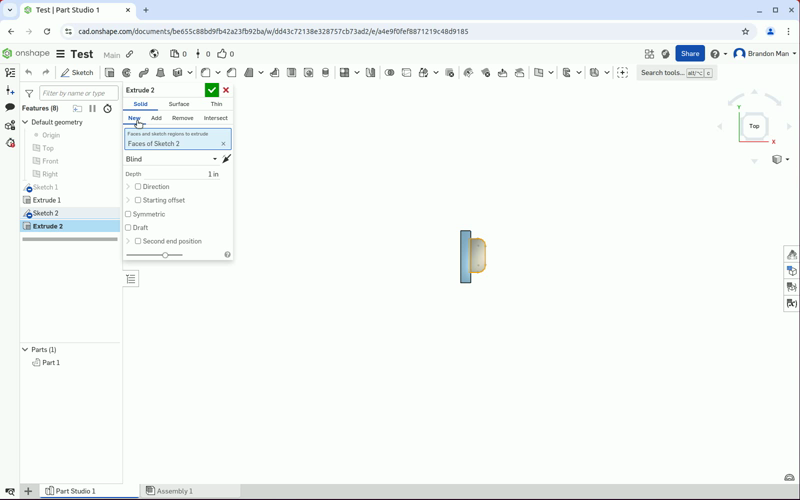
key(tab, 4)
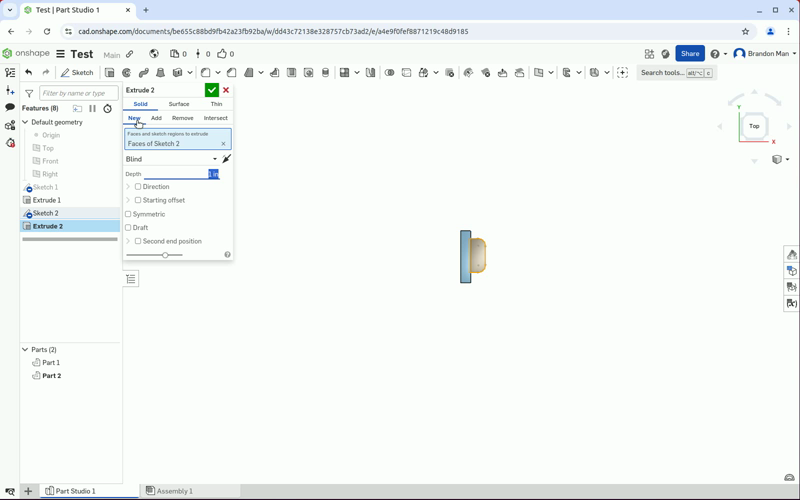
text(1.926)
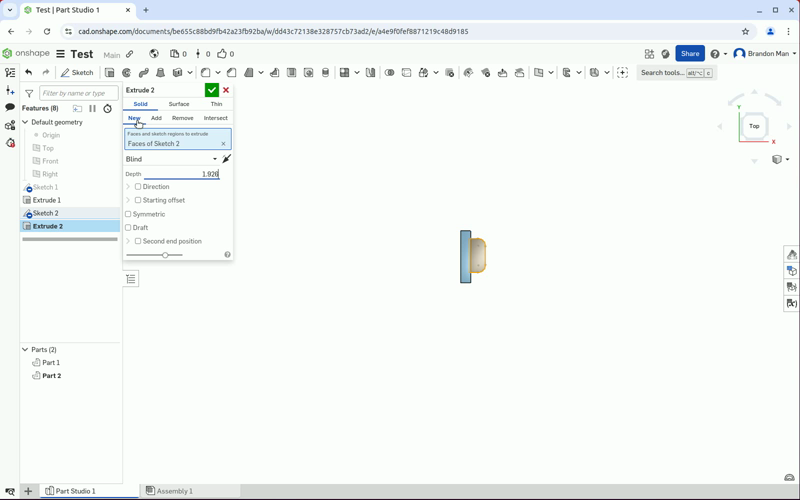
key(enter)
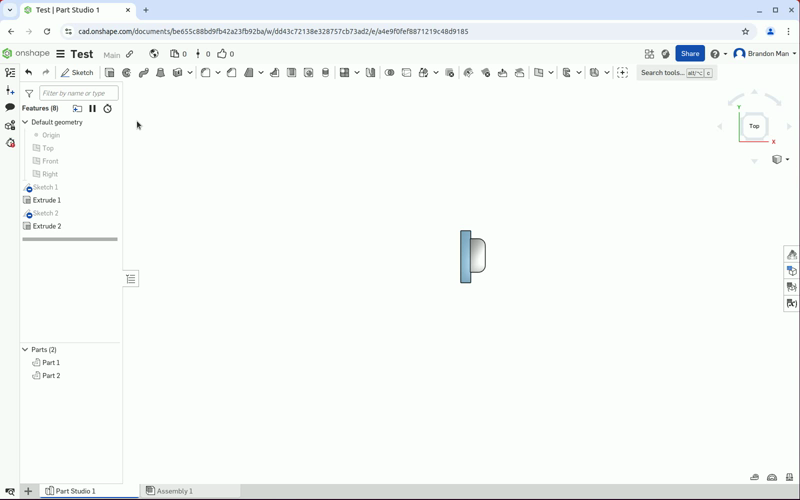
key(shift+h)
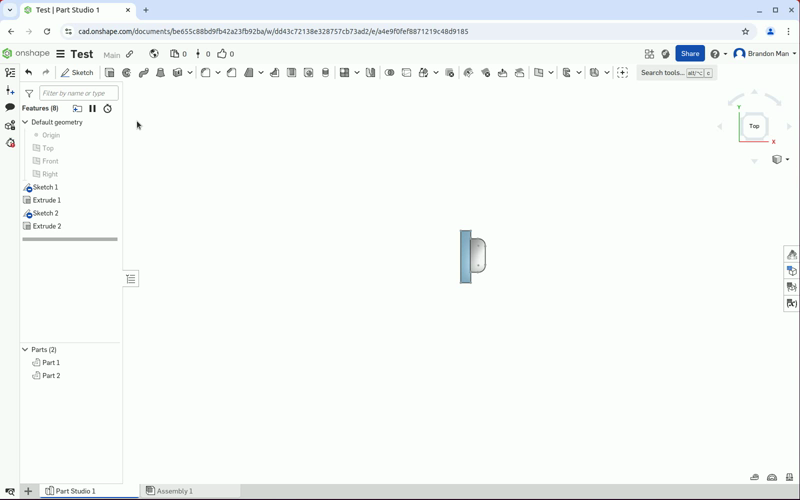
key(shift+h)
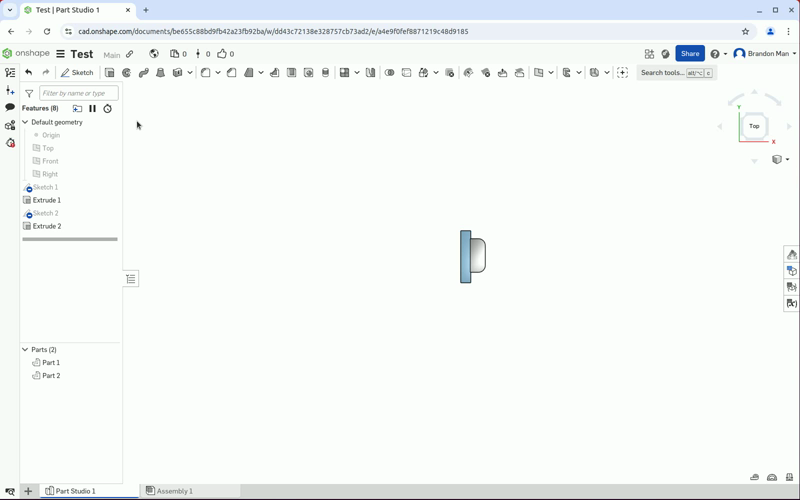
mouse_move(73, 189)
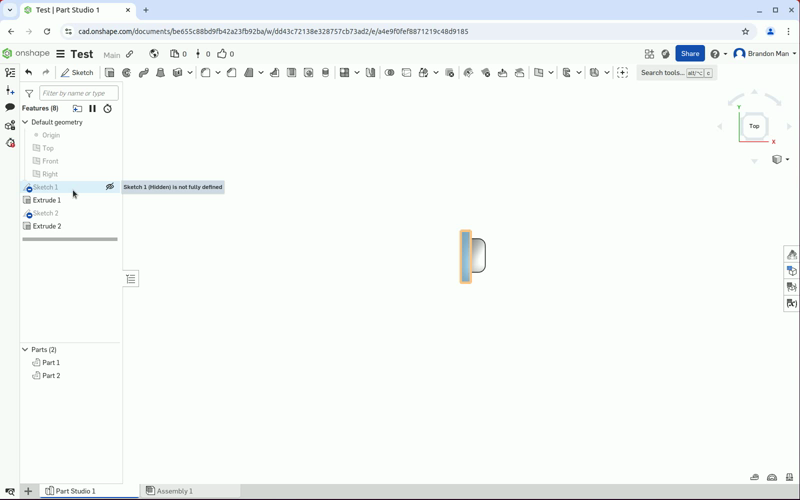
click(73, 189)
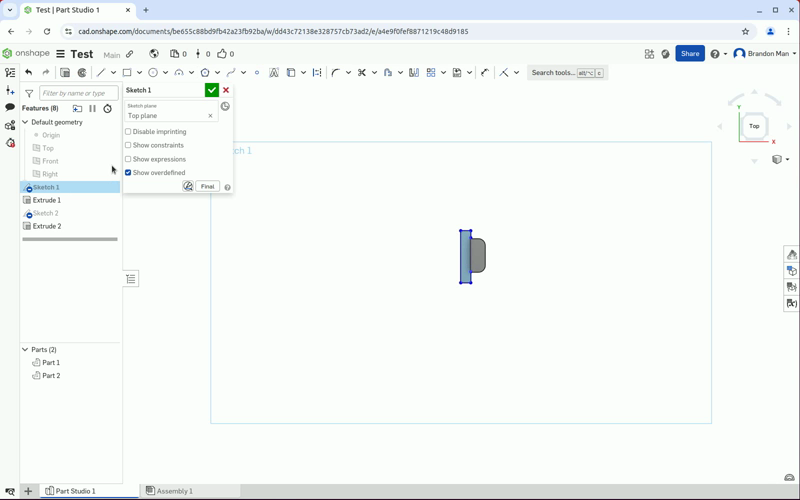
mouse_move(229, 92)
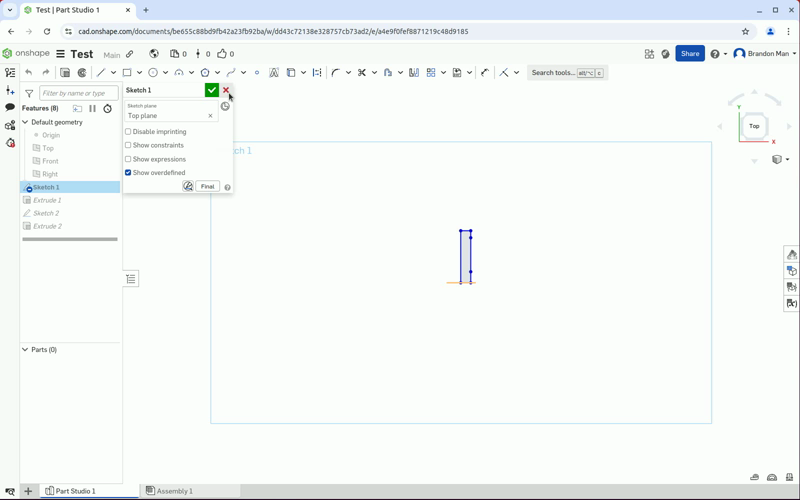
click(229, 92)
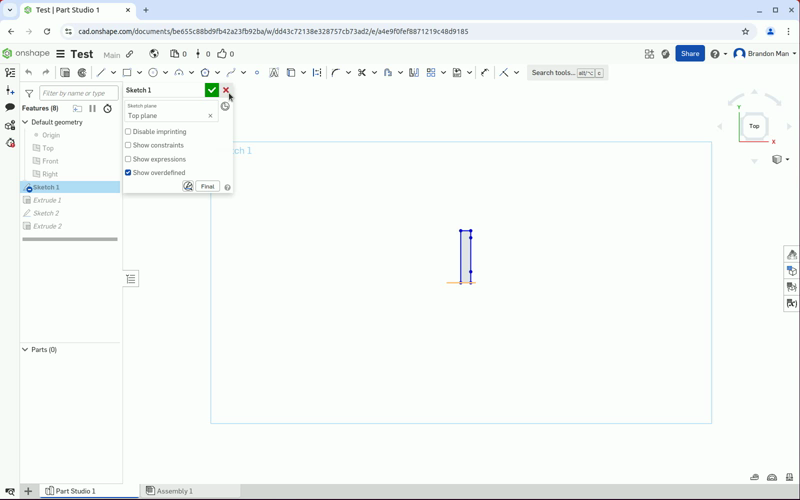
key(shift+s)
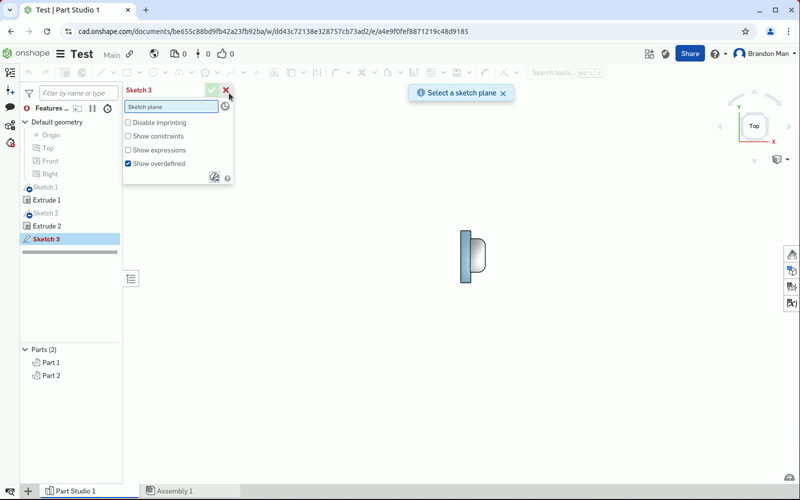
mouse_move(73, 150)
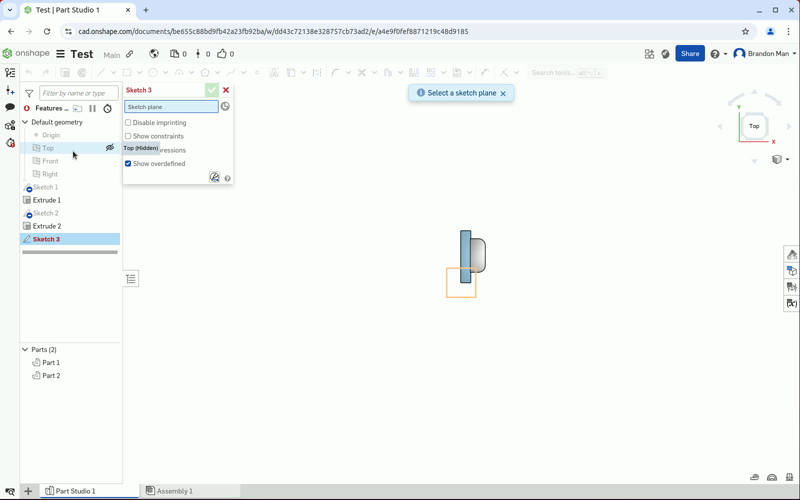
click(73, 150)
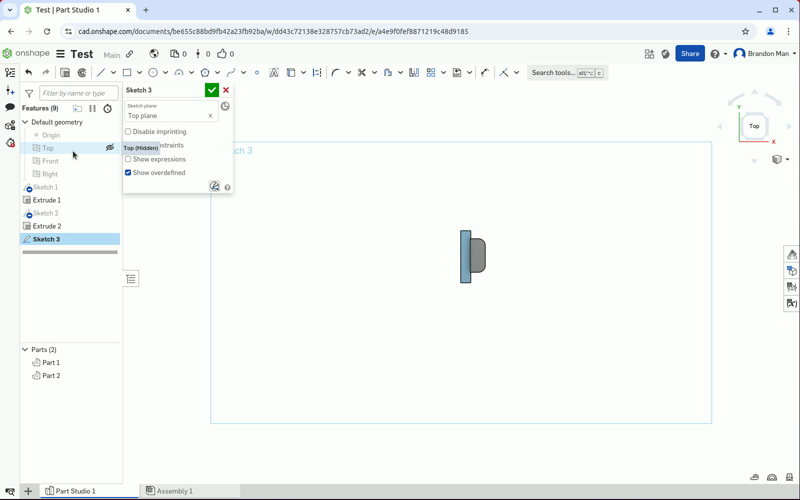
mouse_move(73, 352)
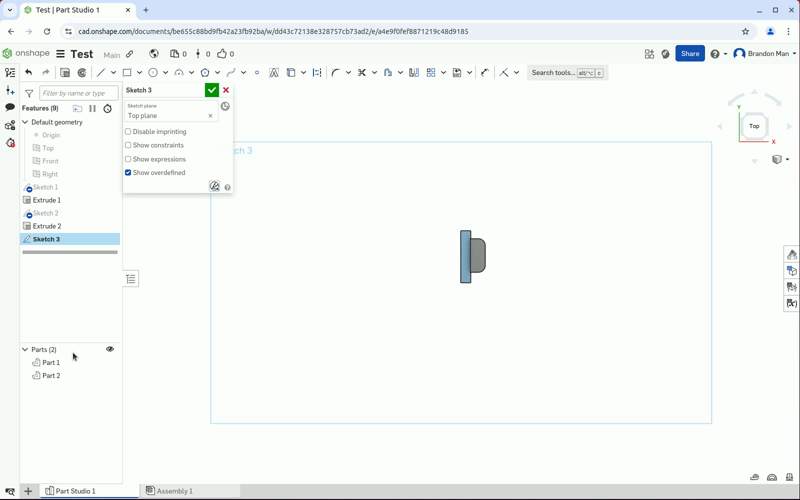
key(y)
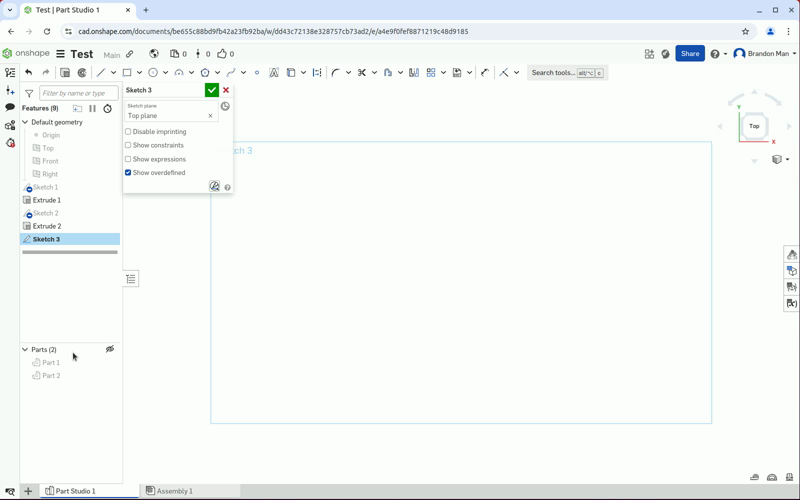
key(l)
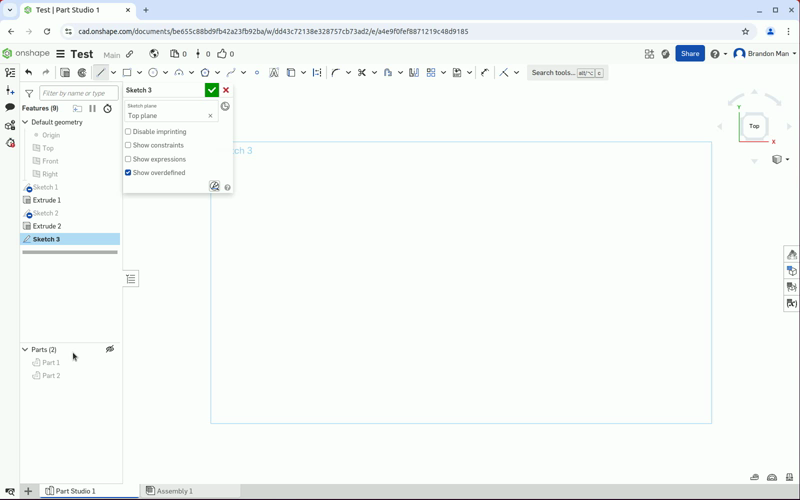
key_down(shift)
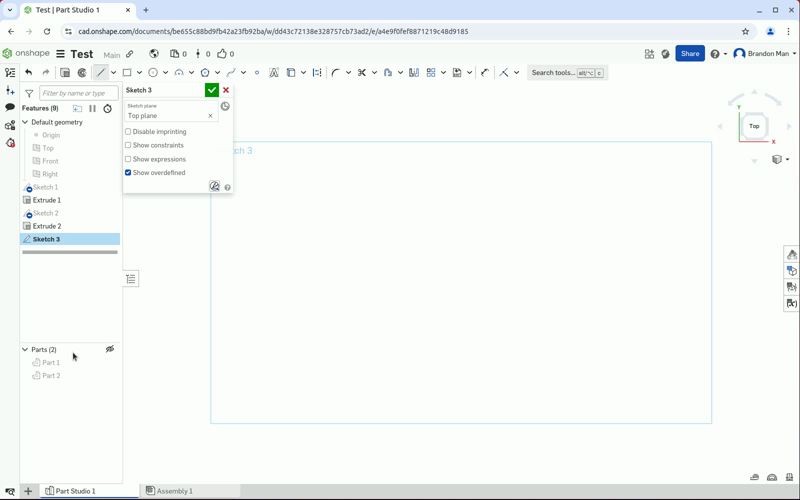
mouse_move(470, 282)
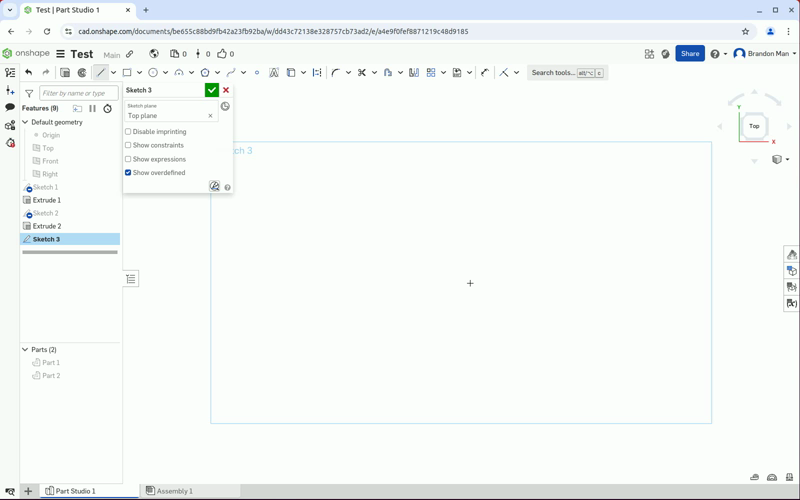
click(470, 282)
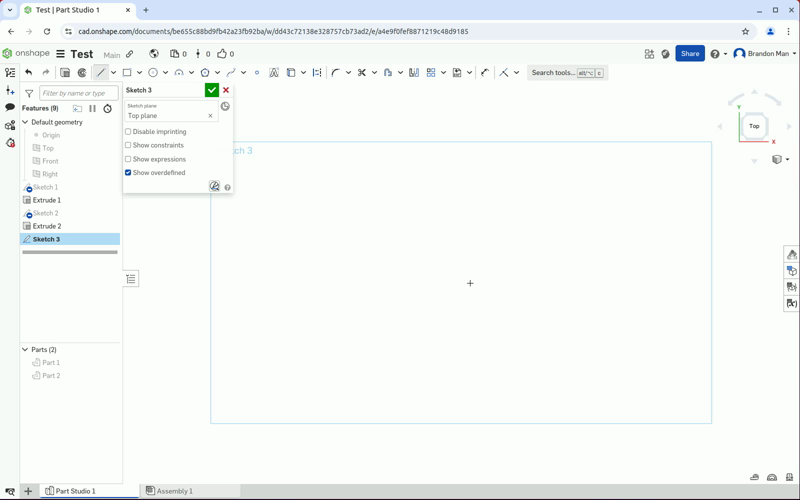
key_up(shift)
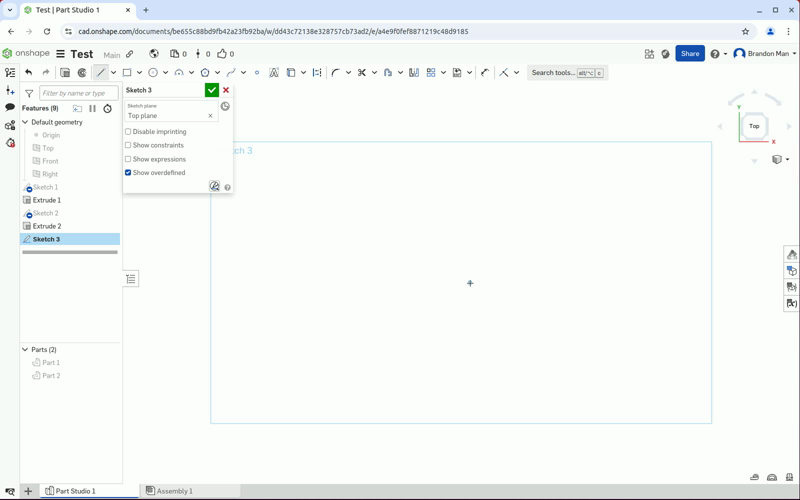
key_down(shift)
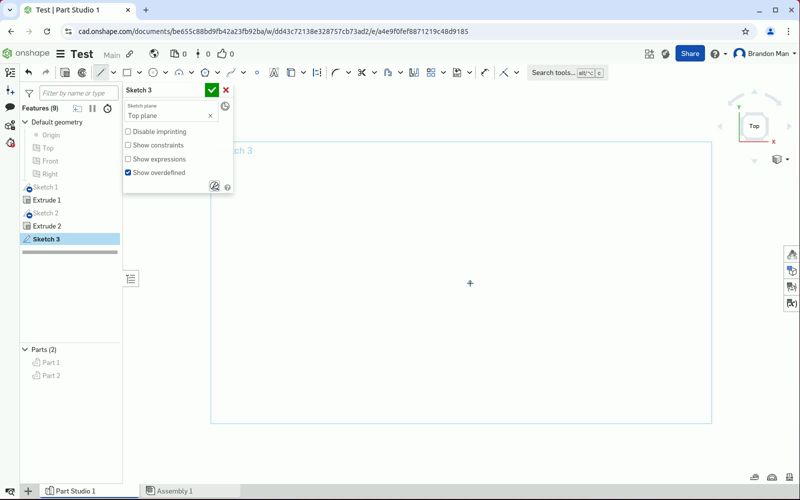
mouse_move(573, 282)
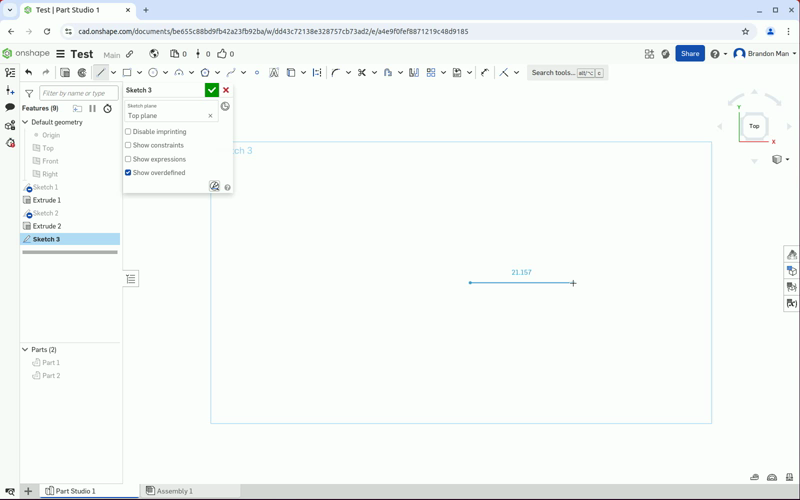
click(573, 282)
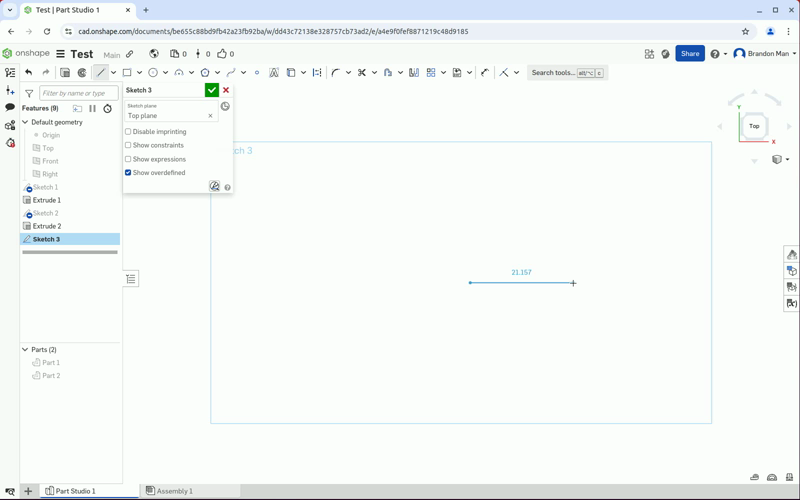
key_up(shift)
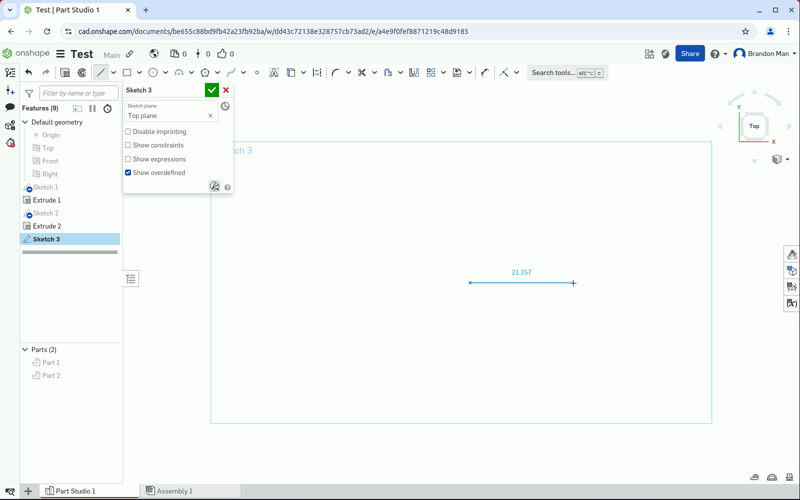
key_down(shift)
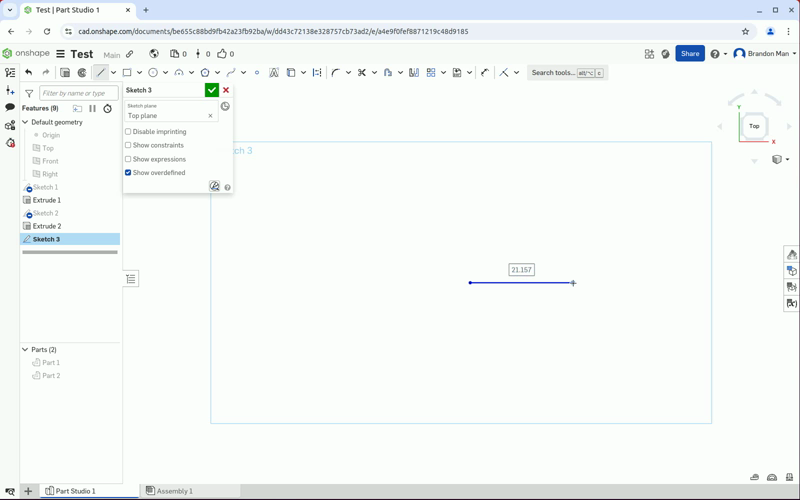
mouse_move(589, 282)
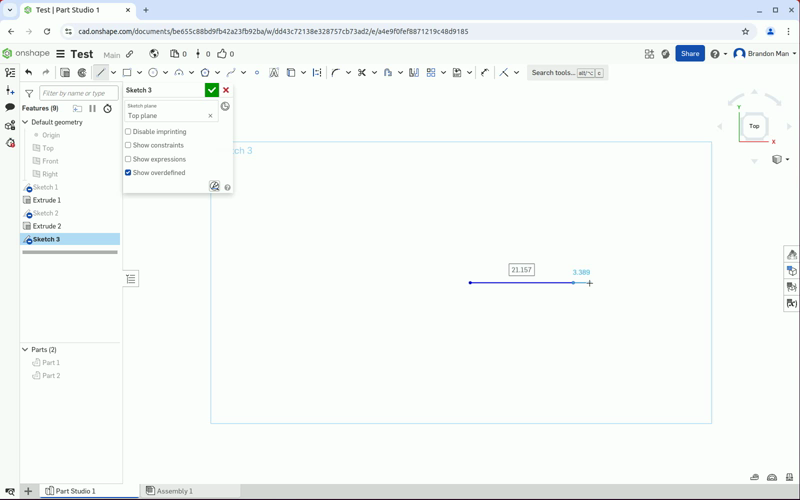
mouse_move(573, 231)
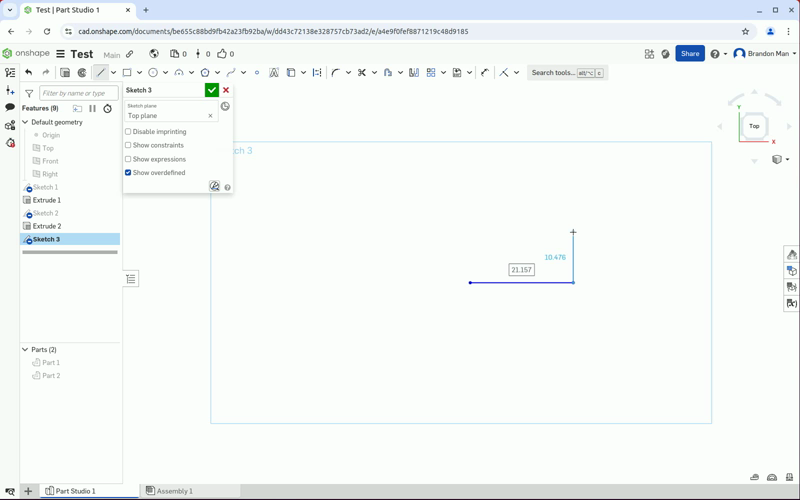
click(573, 231)
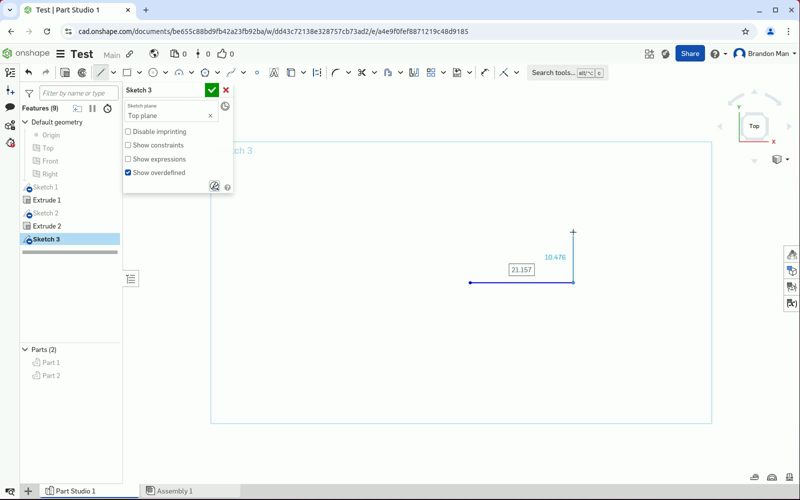
key_up(shift)
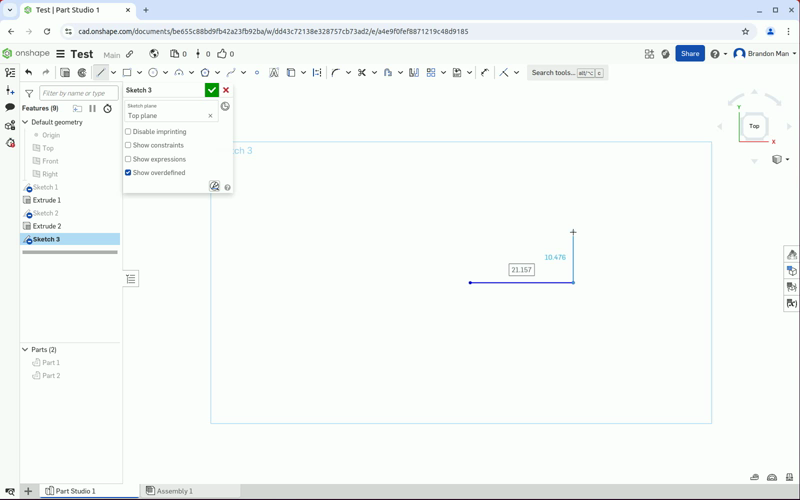
key_down(shift)
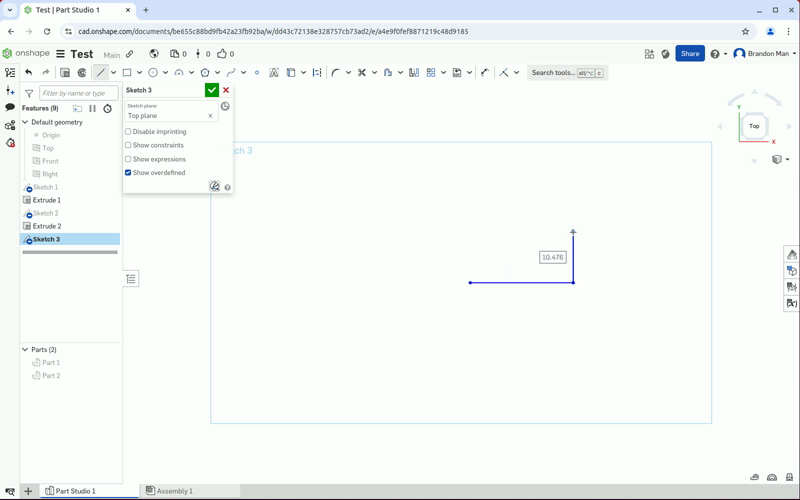
mouse_move(470, 231)
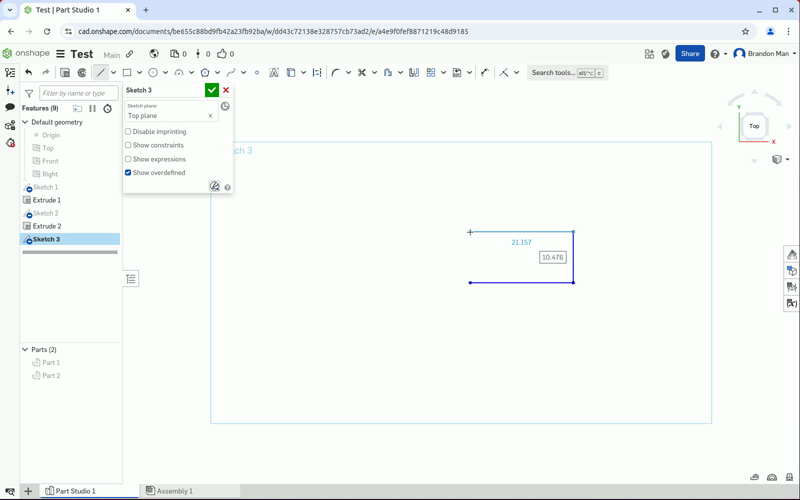
click(470, 231)
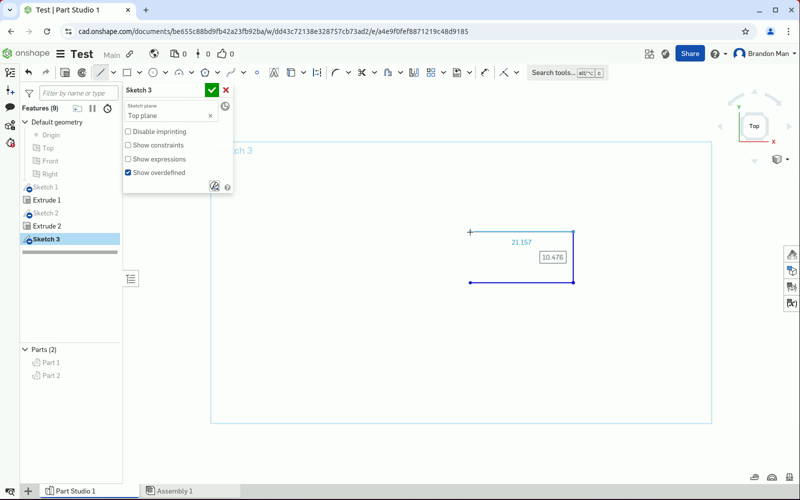
key_up(shift)
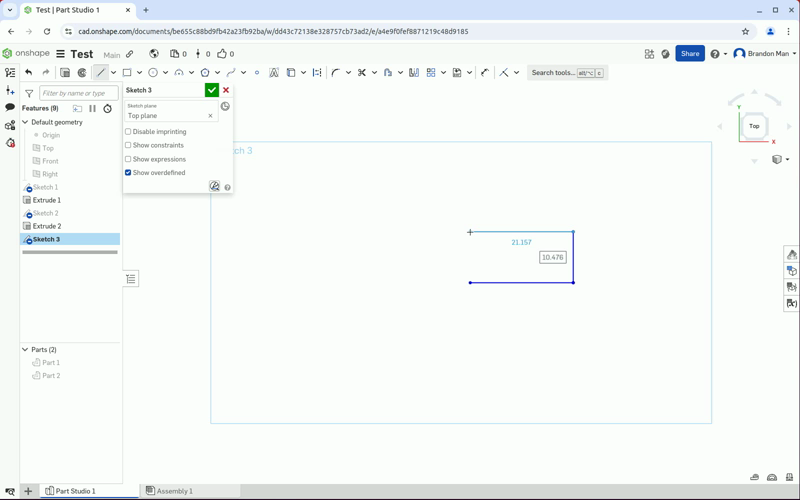
key_down(shift)
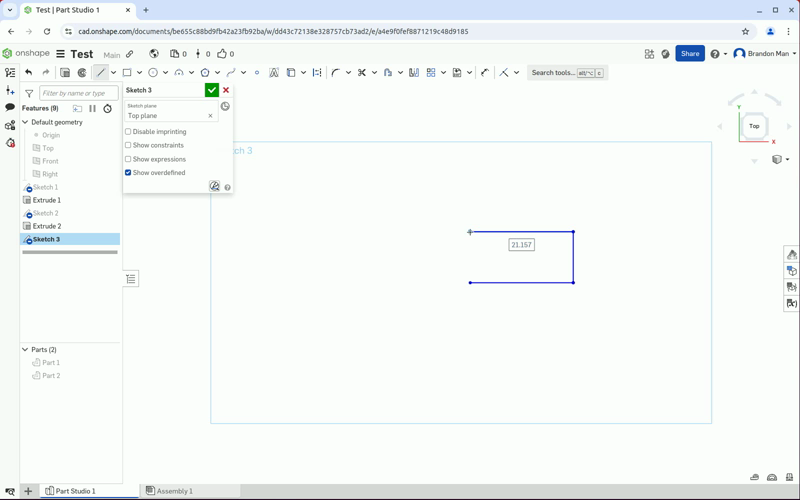
mouse_move(500, 231)
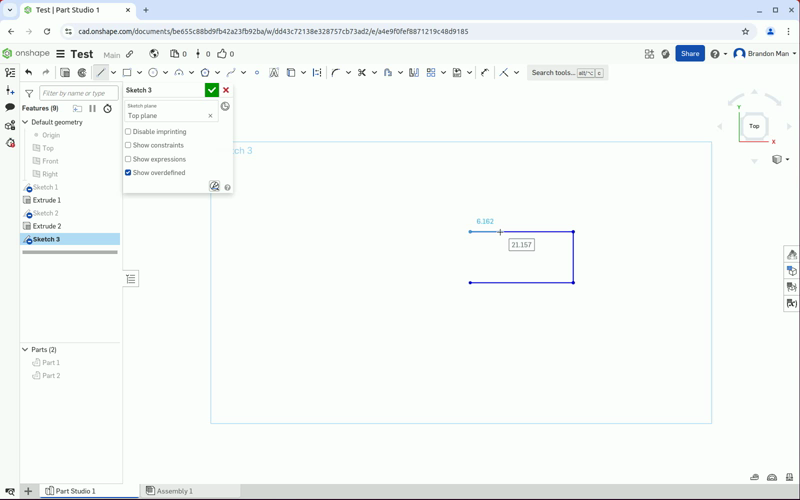
mouse_move(470, 239)
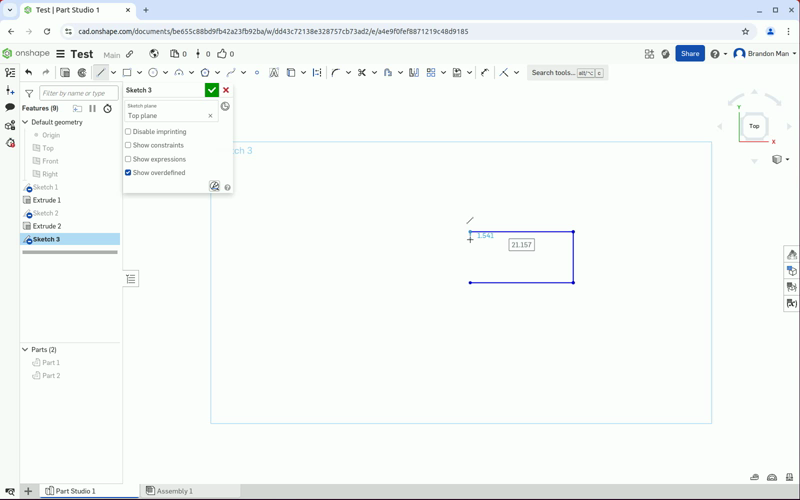
click(470, 239)
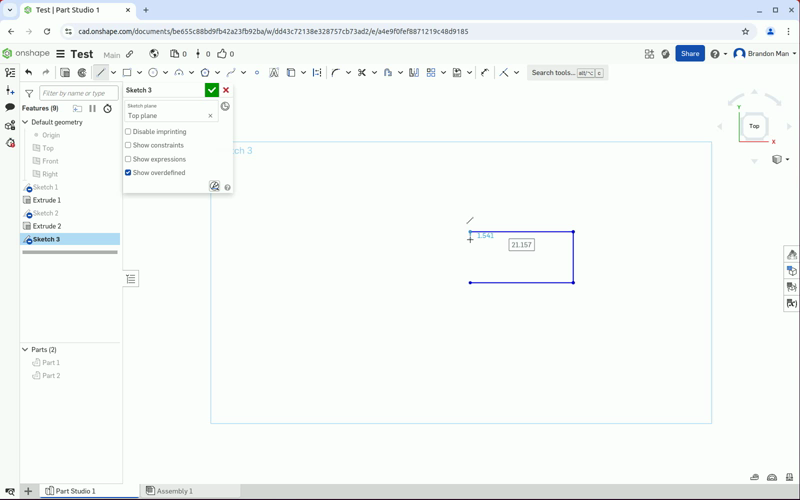
key_up(shift)
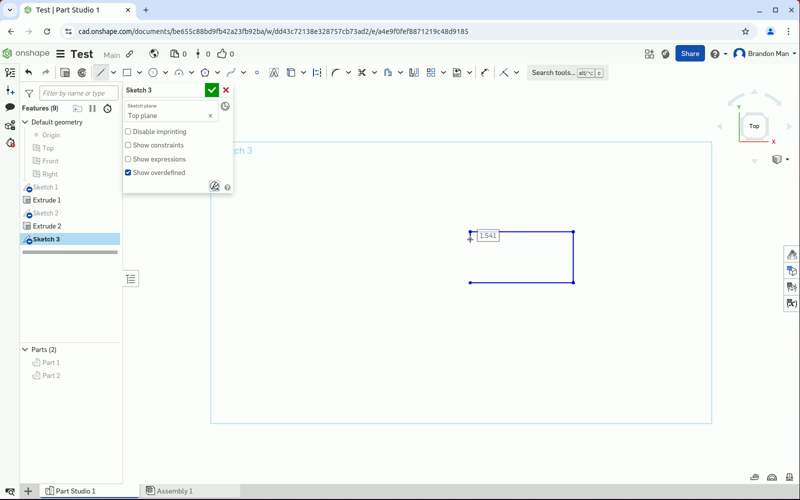
key_down(shift)
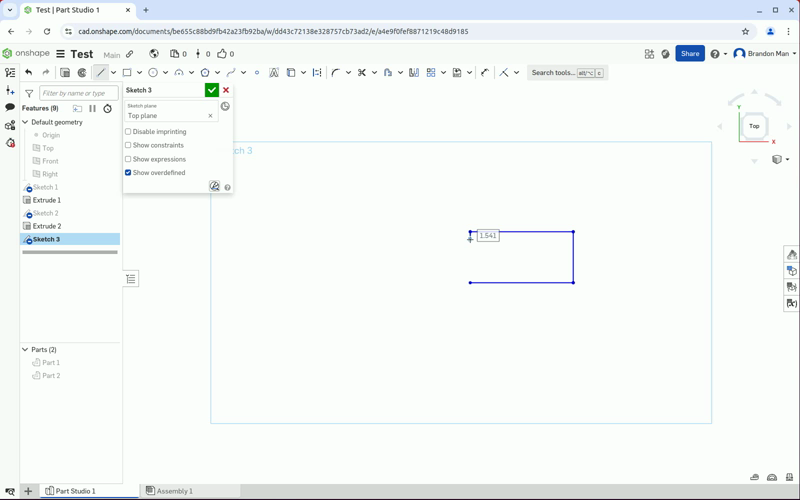
mouse_move(500, 239)
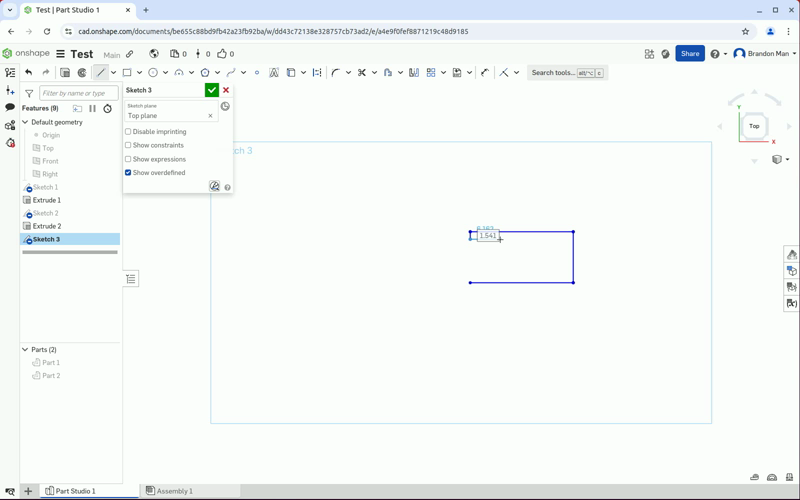
mouse_move(477, 239)
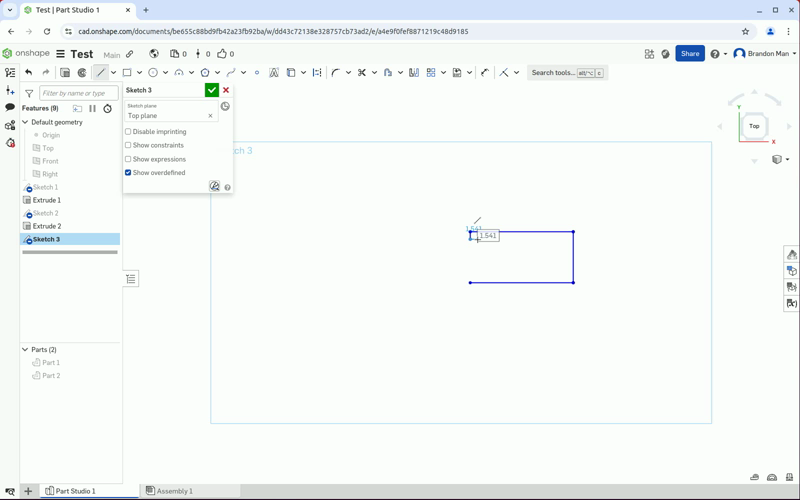
click(477, 239)
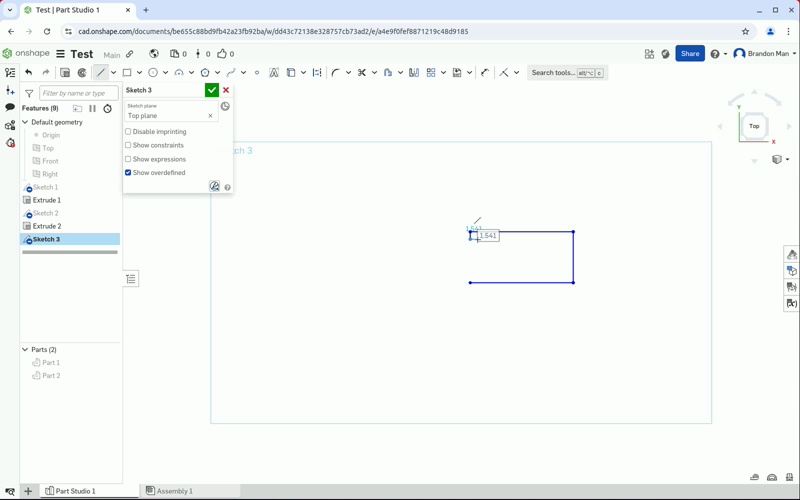
key_up(shift)
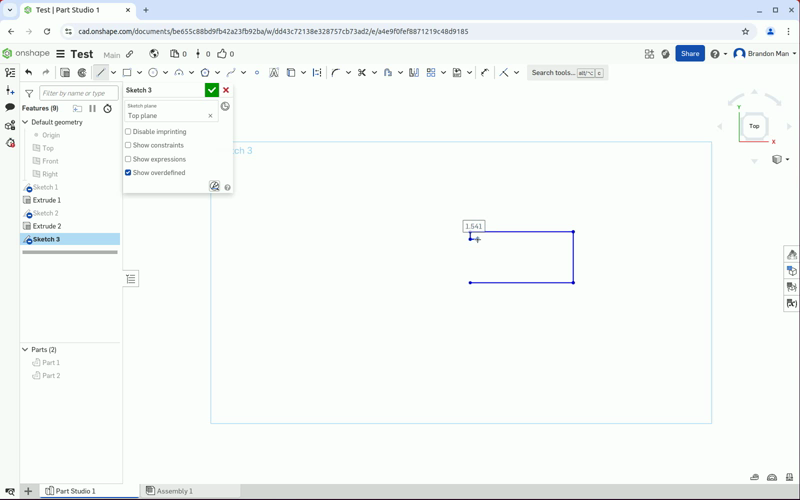
key(esc)
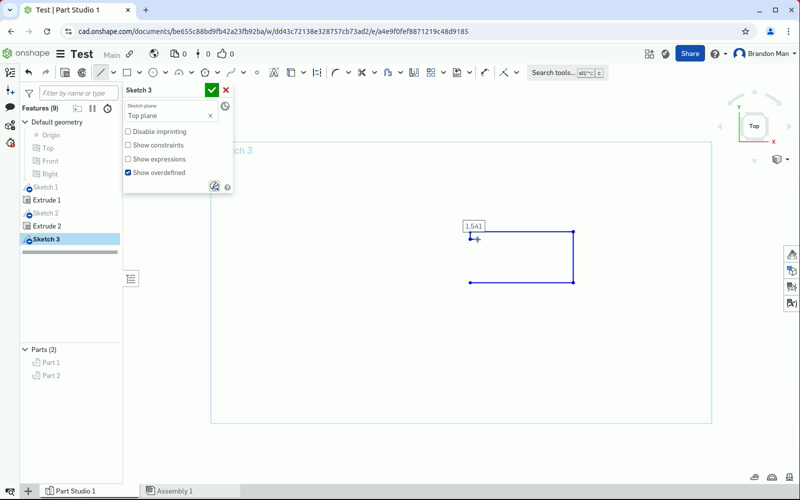
key(a)
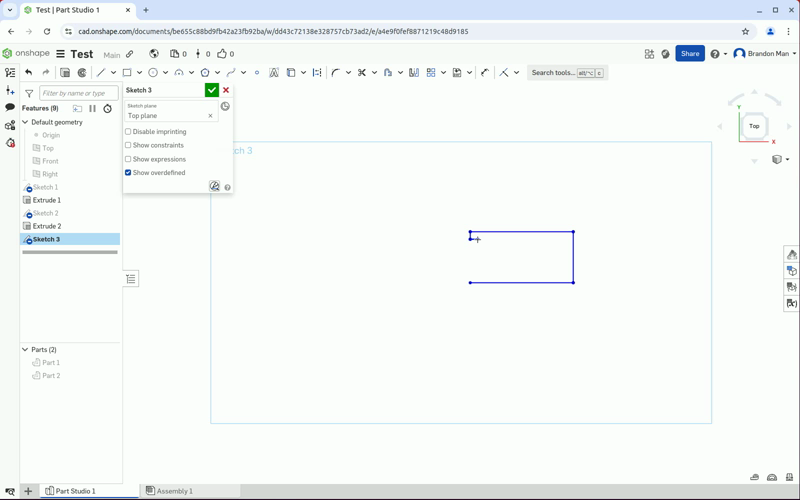
mouse_move(477, 239)
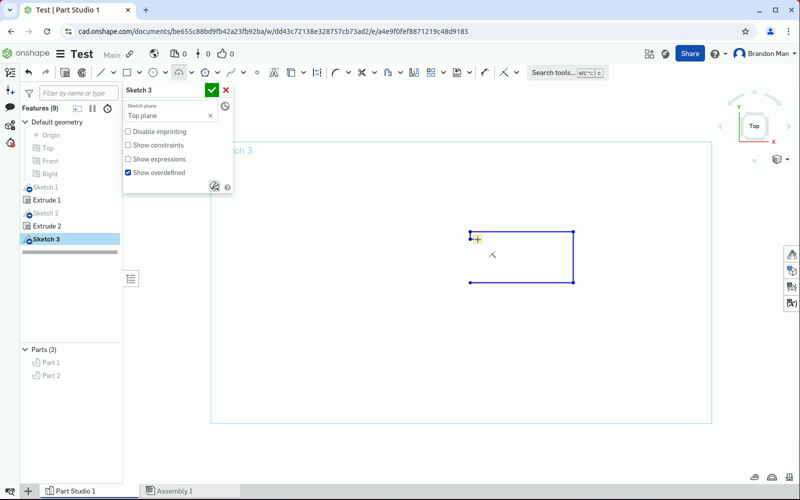
click(477, 239)
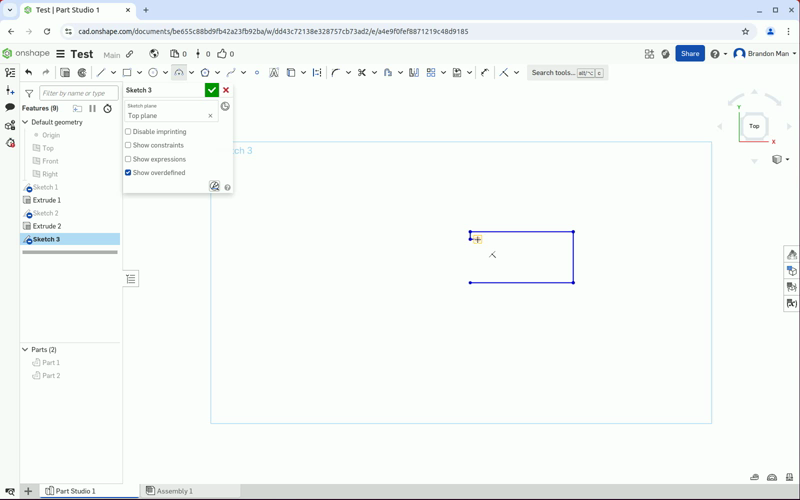
key_down(shift)
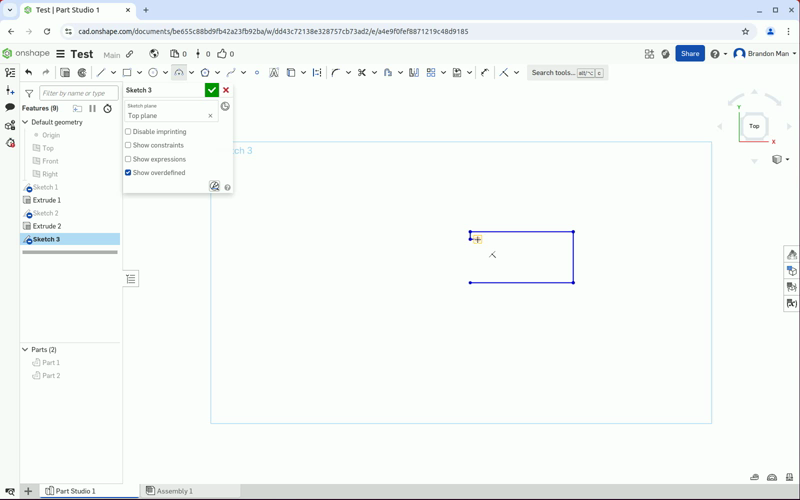
mouse_move(485, 246)
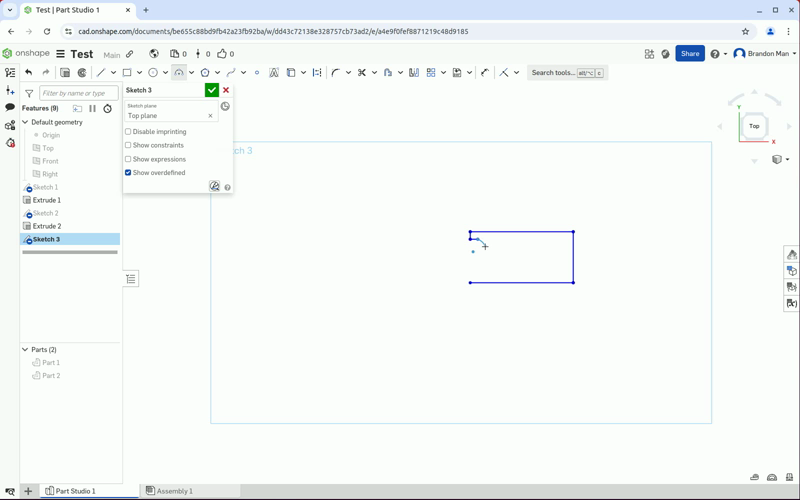
click(485, 246)
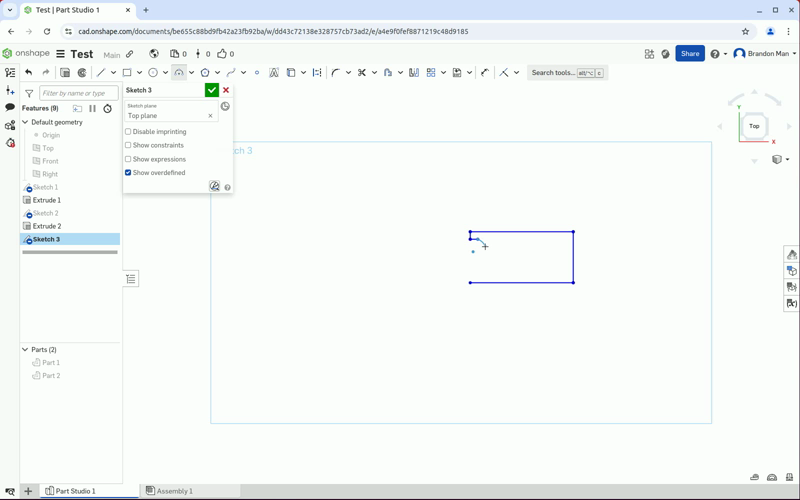
mouse_move(483, 241)
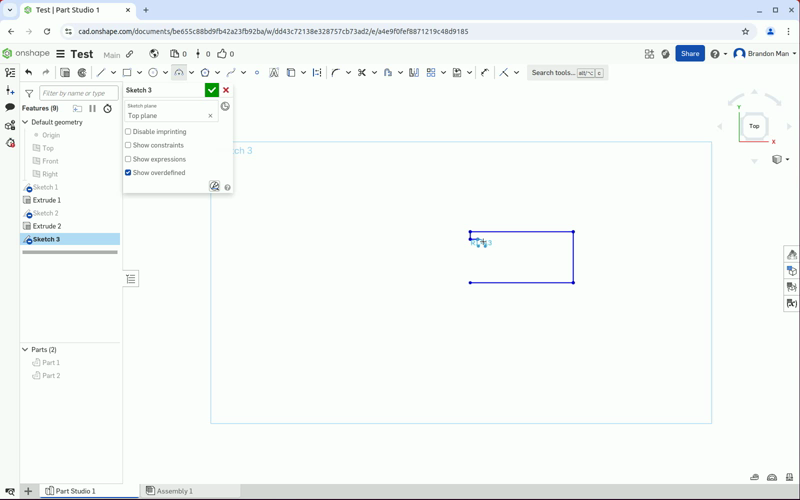
click(483, 241)
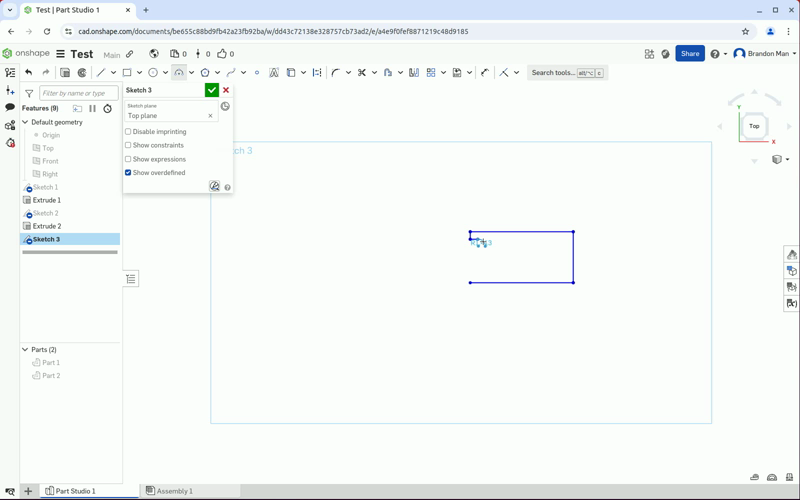
key_up(shift)
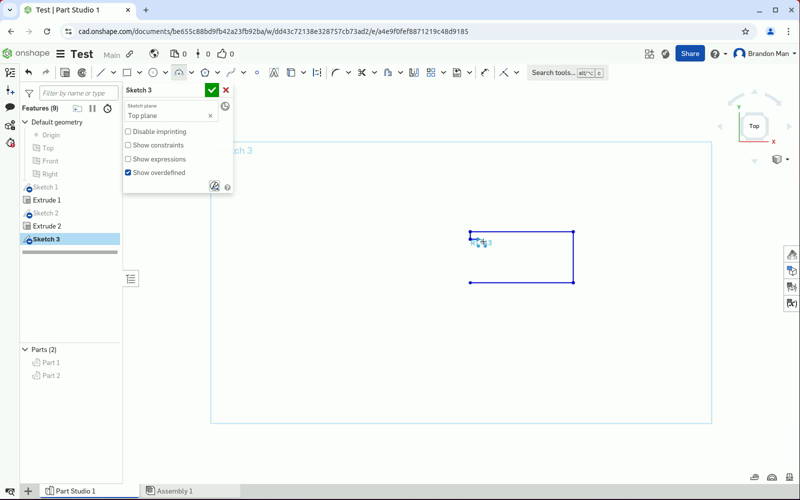
key(esc)
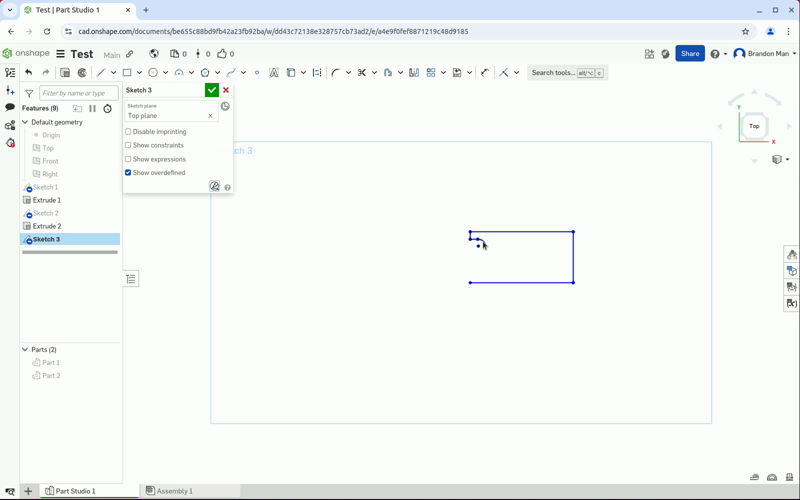
key(l)
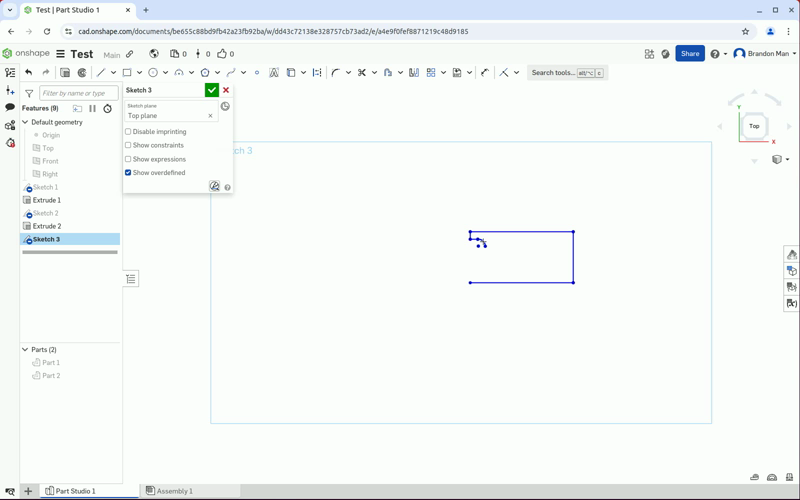
mouse_move(485, 246)
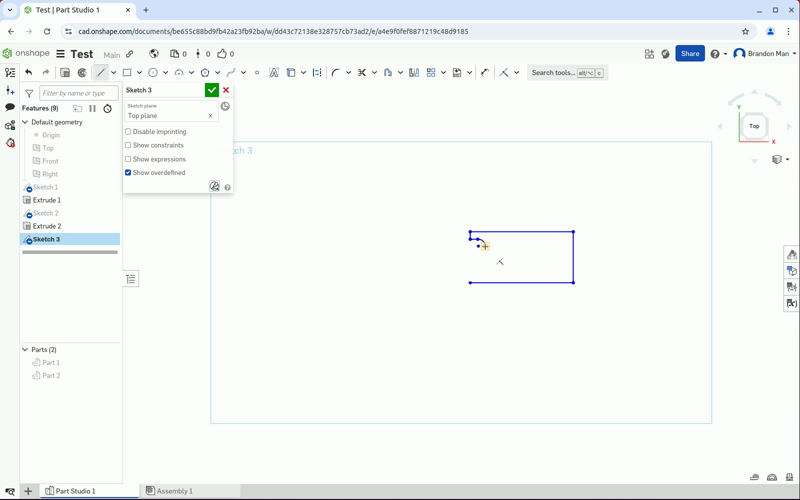
click(485, 246)
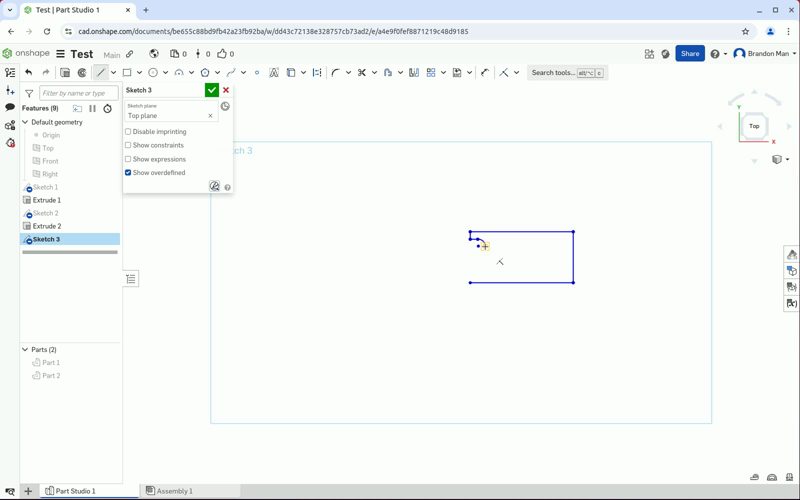
key_down(shift)
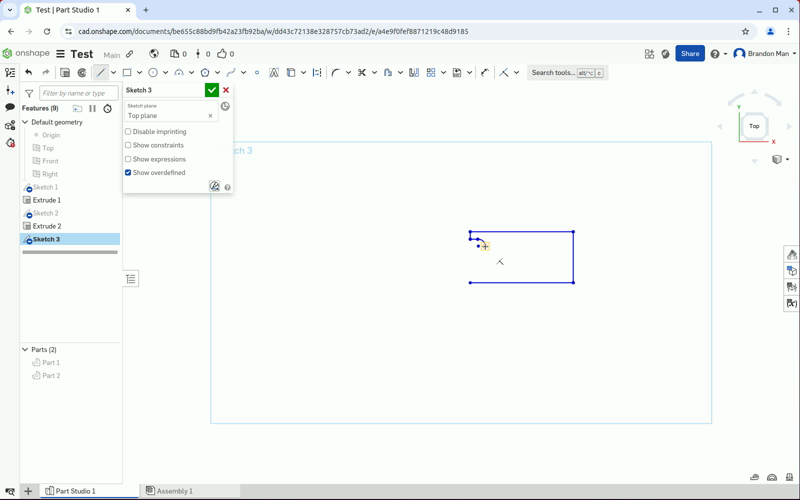
mouse_move(515, 246)
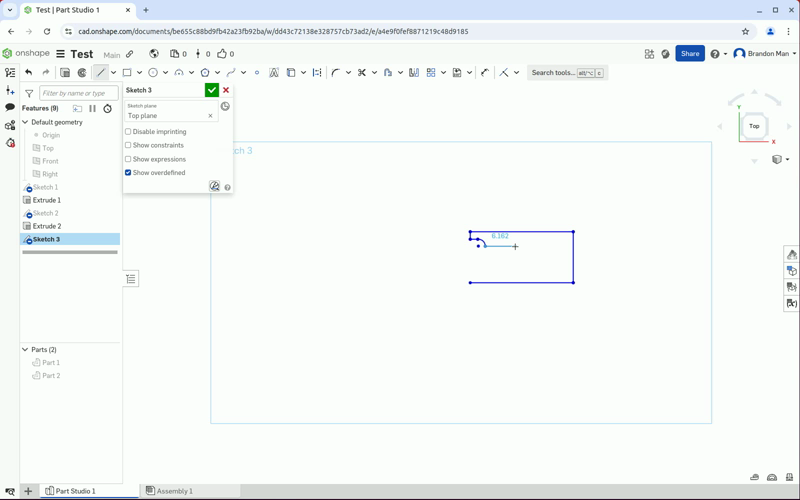
mouse_move(485, 264)
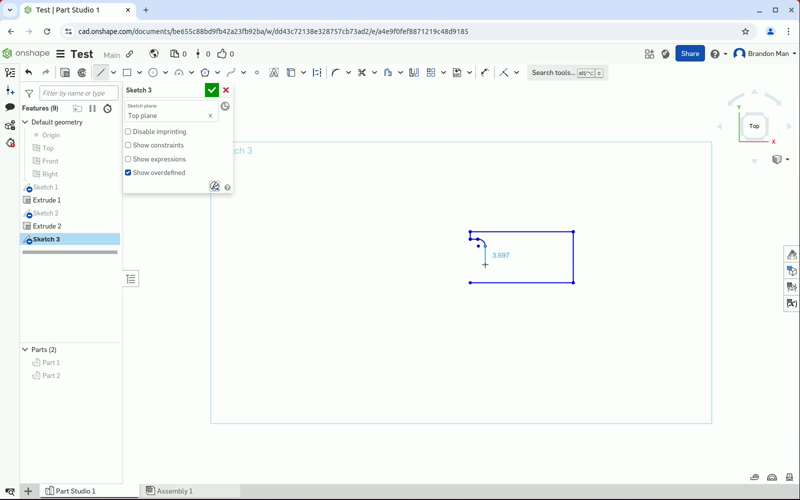
click(485, 264)
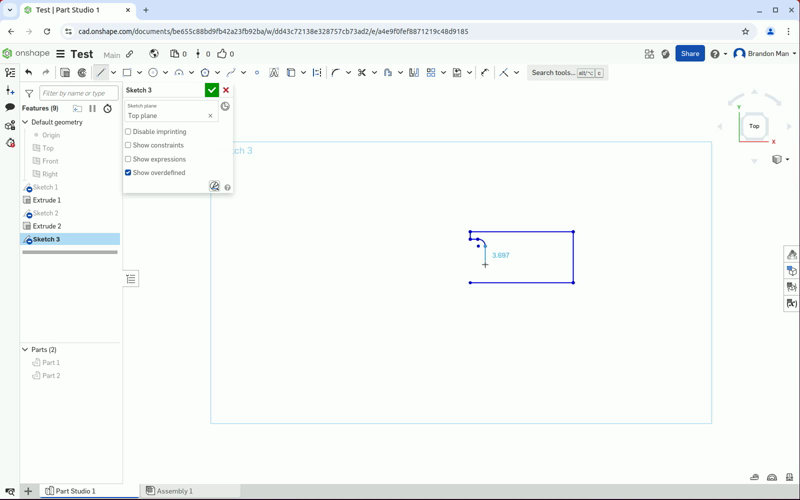
key_up(shift)
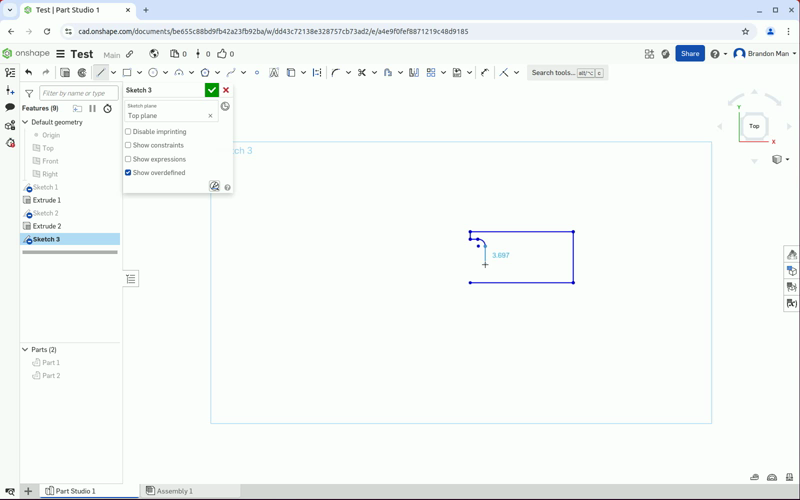
key(esc)
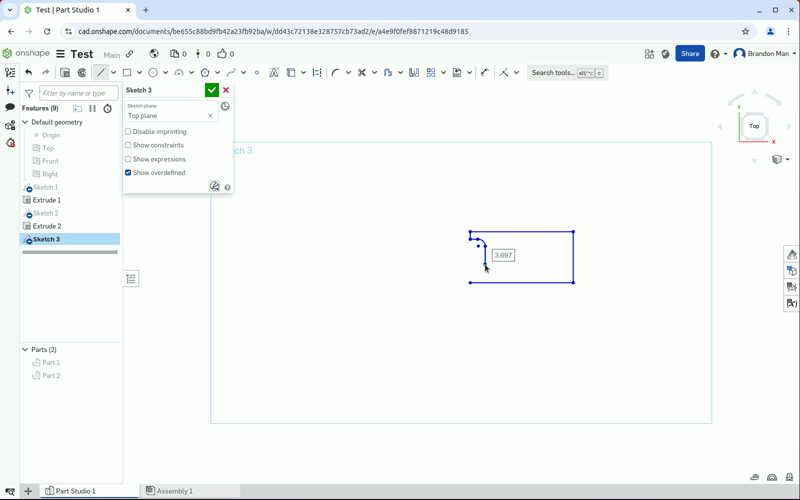
key(a)
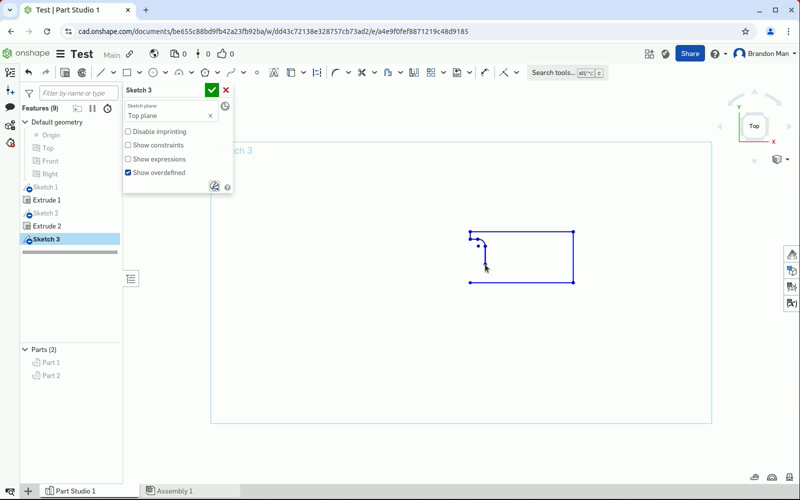
mouse_move(485, 264)
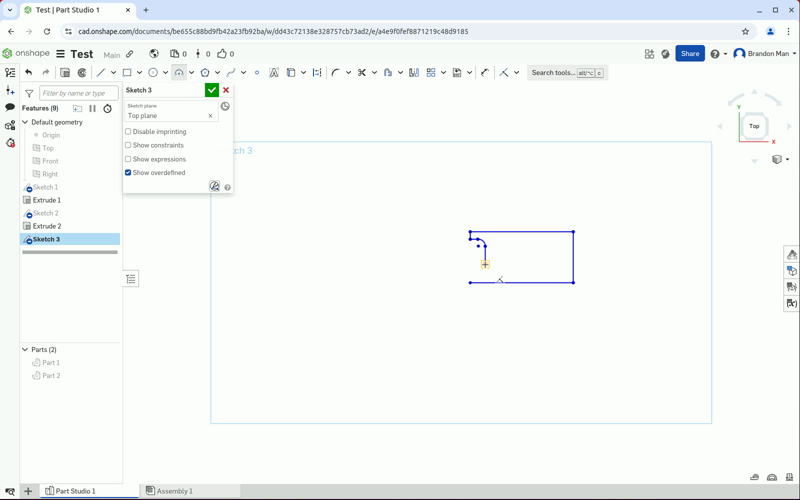
click(485, 264)
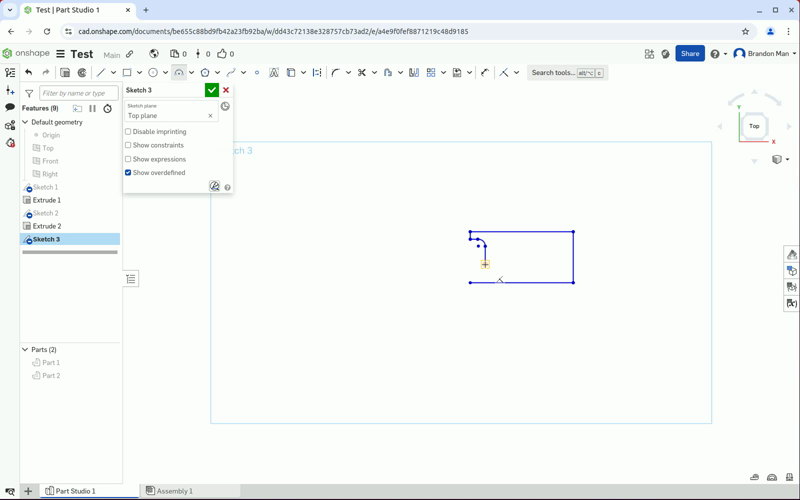
key_down(shift)
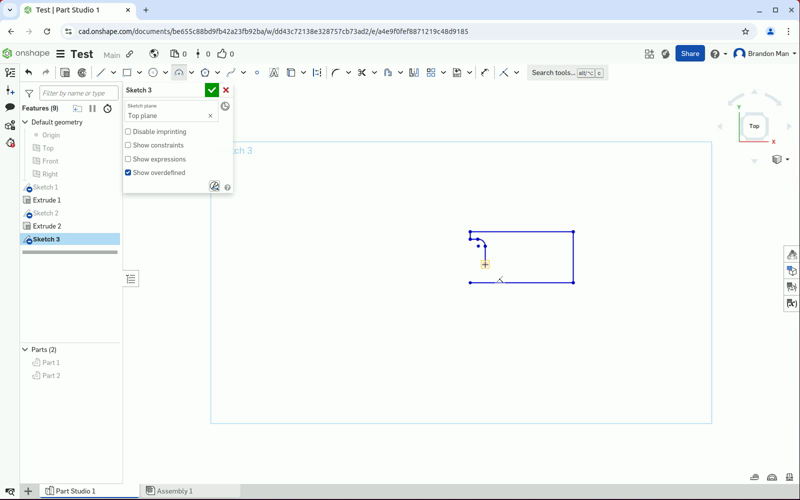
mouse_move(477, 272)
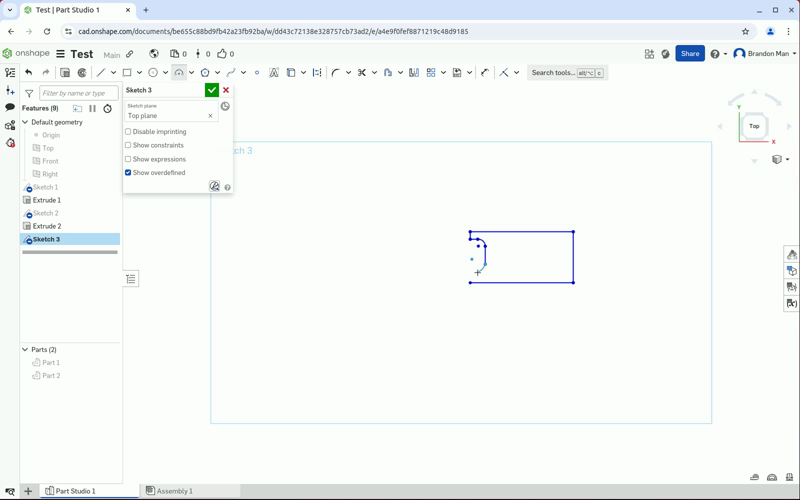
click(477, 272)
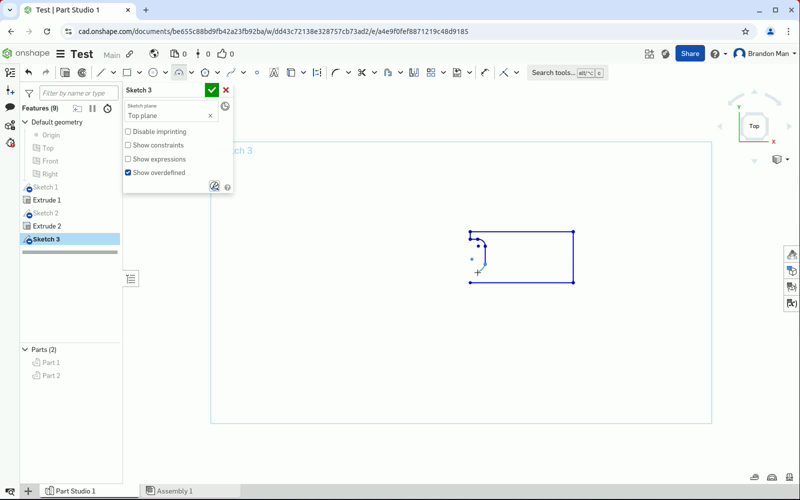
mouse_move(483, 269)
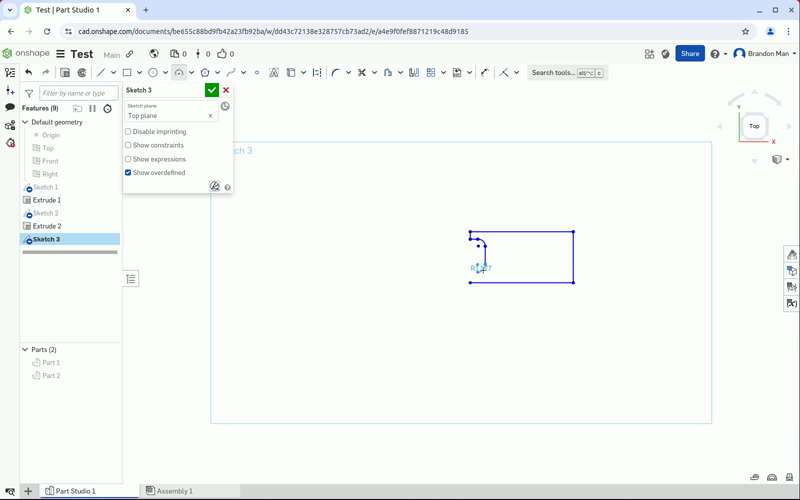
click(483, 269)
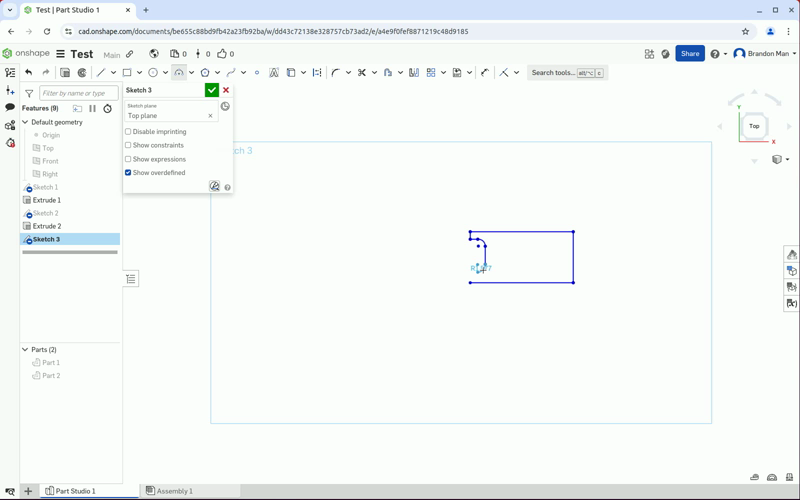
key_up(shift)
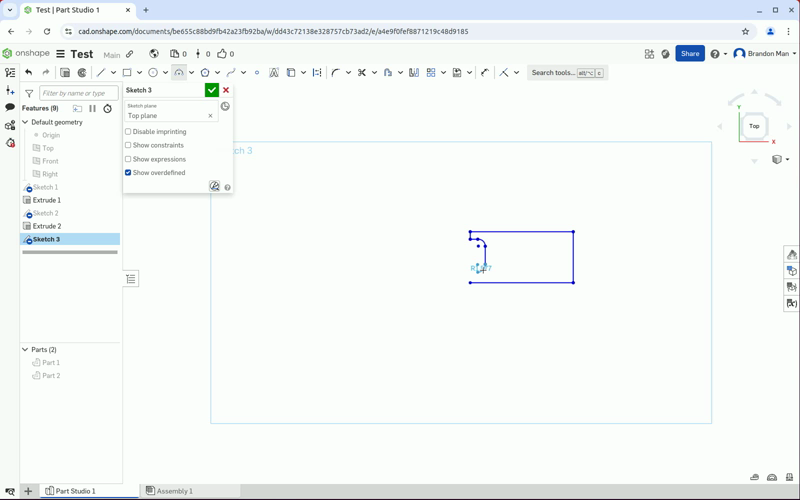
key(esc)
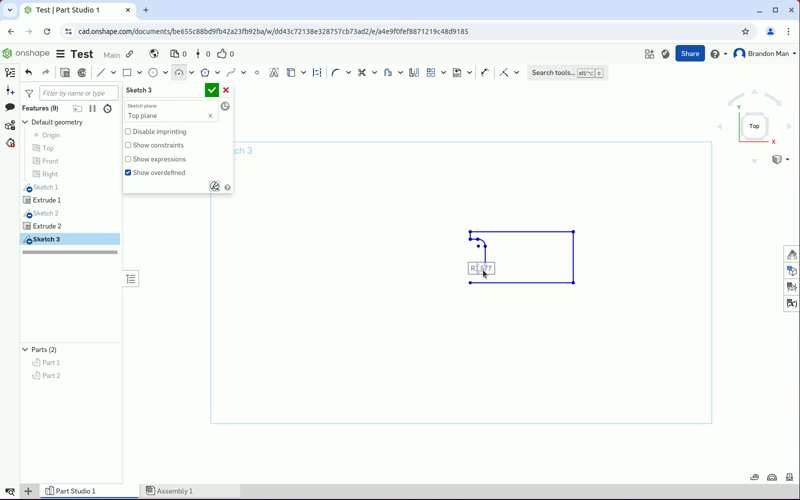
key(l)
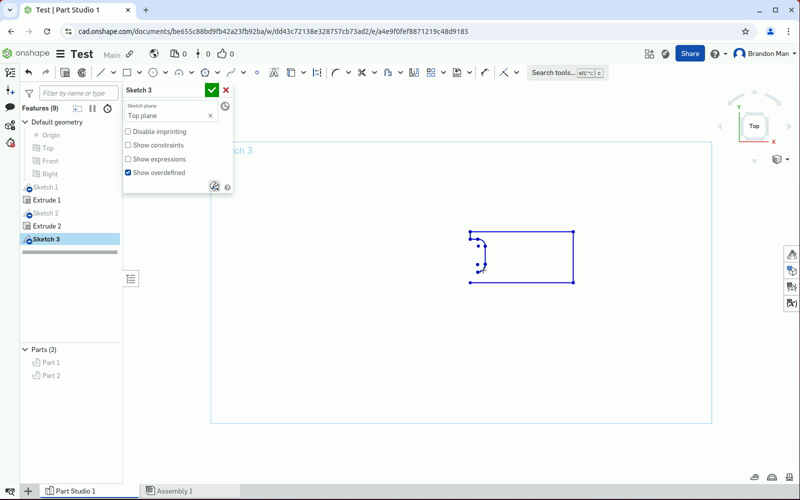
mouse_move(477, 272)
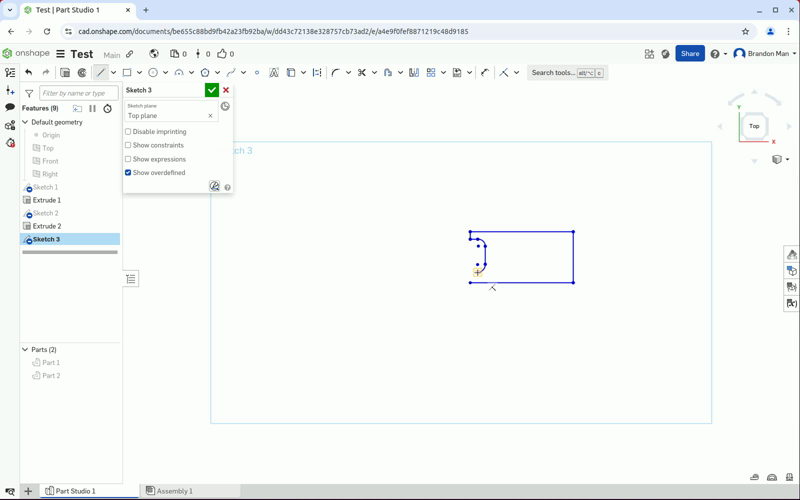
click(477, 272)
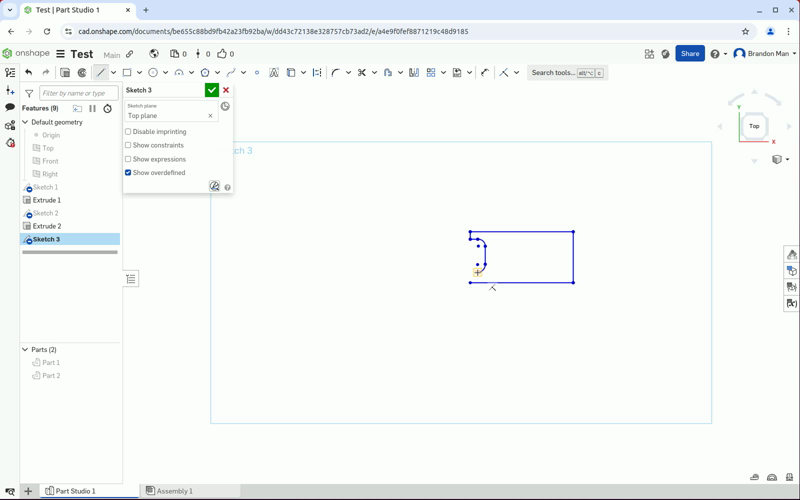
key_down(shift)
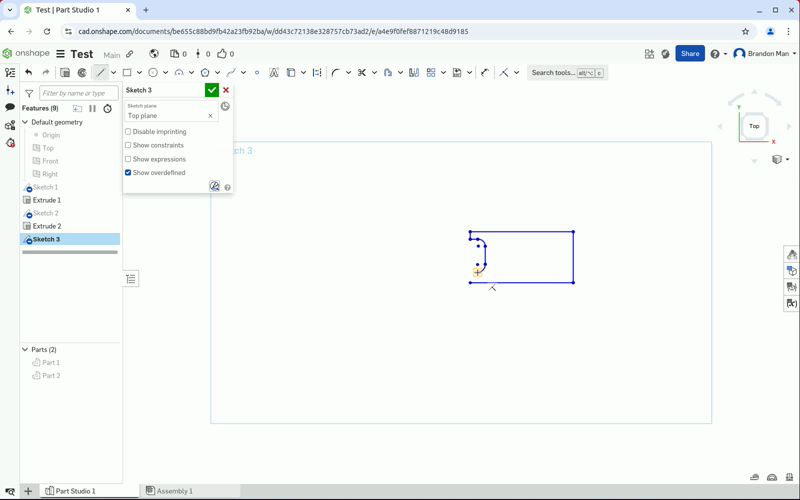
mouse_move(507, 272)
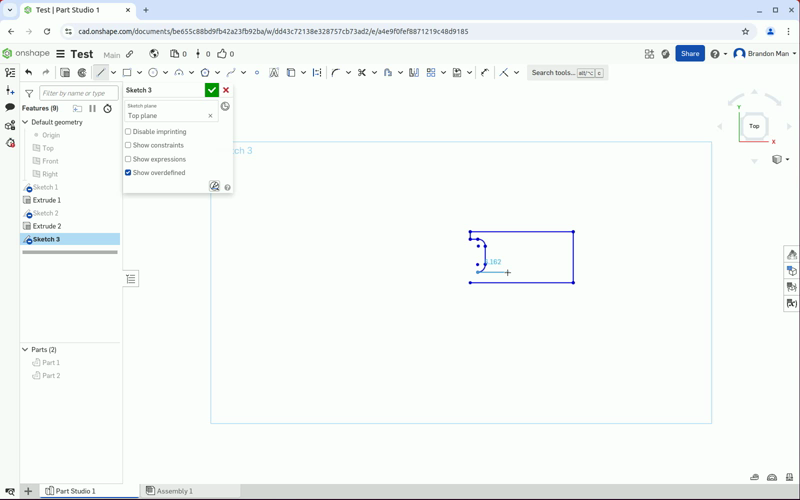
mouse_move(470, 272)
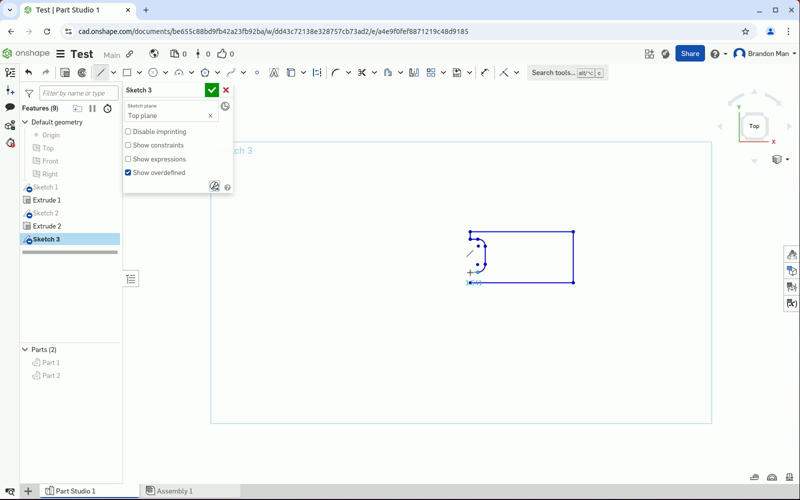
click(470, 272)
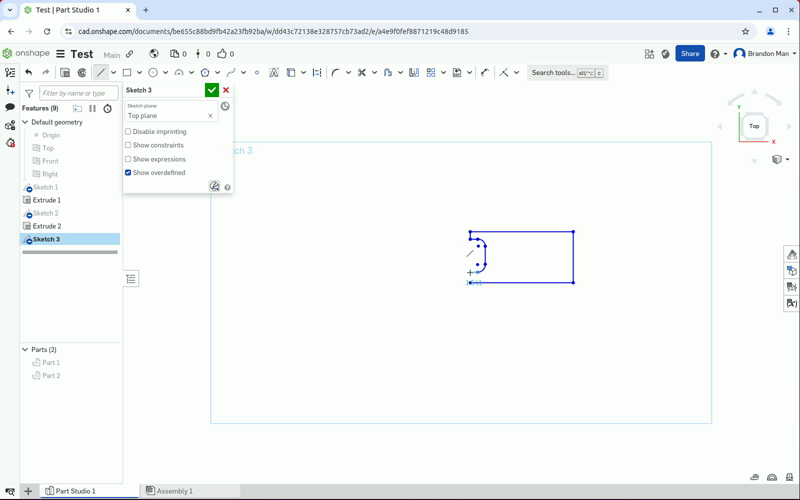
key_up(shift)
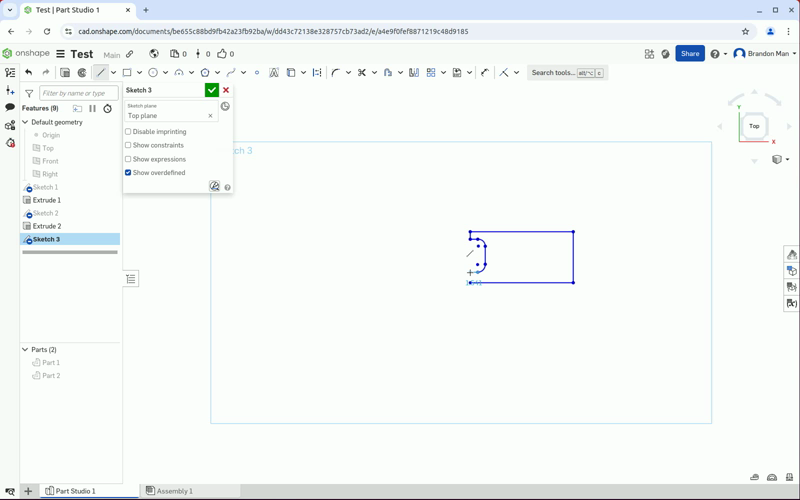
mouse_move(500, 272)
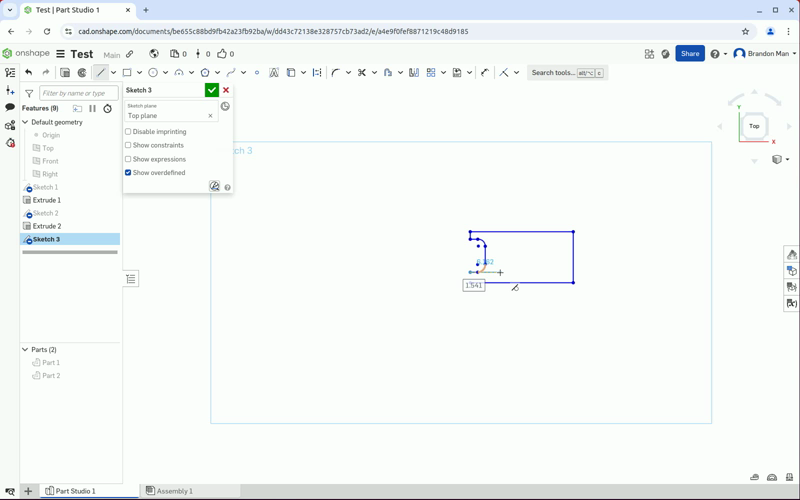
key_down(shift)
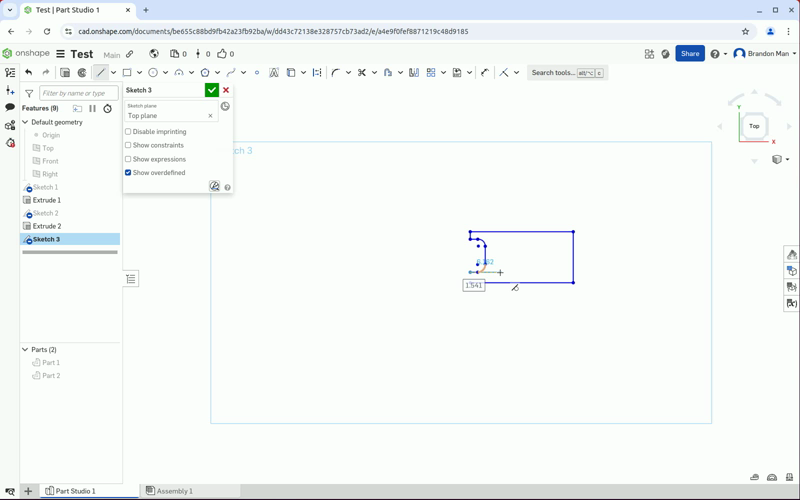
mouse_move(470, 282)
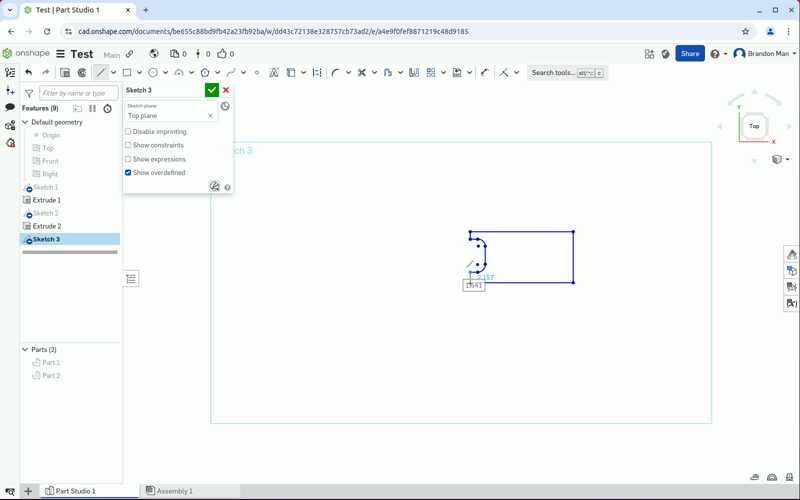
key_up(shift)
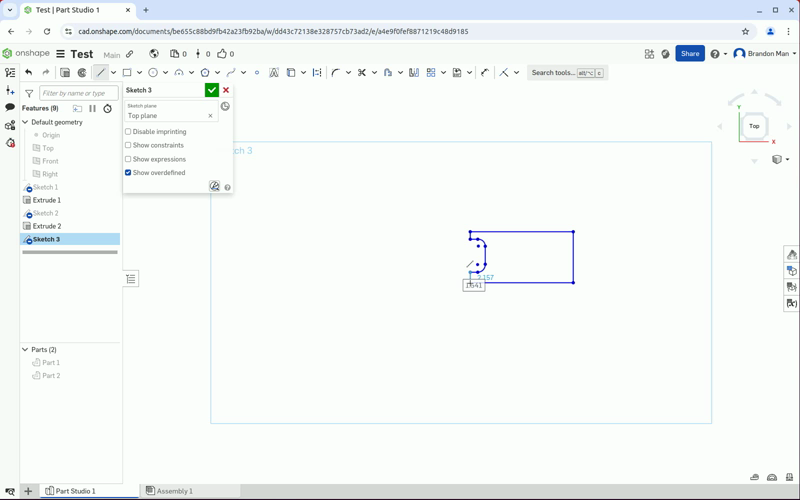
click(470, 282)
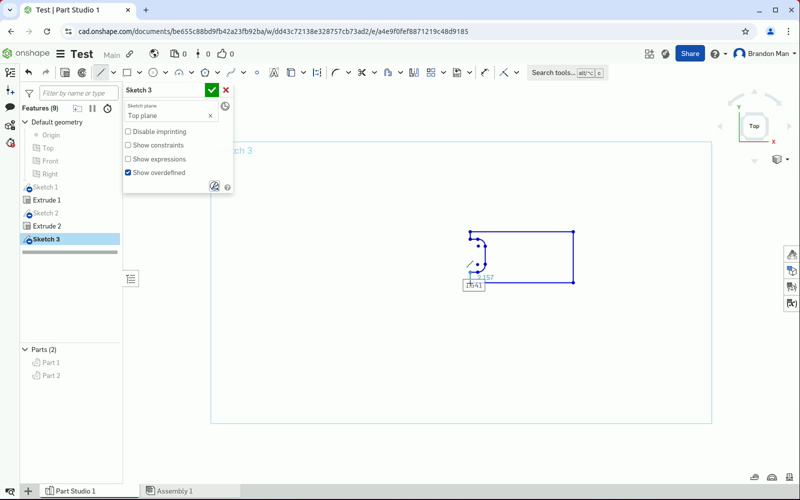
key(esc)
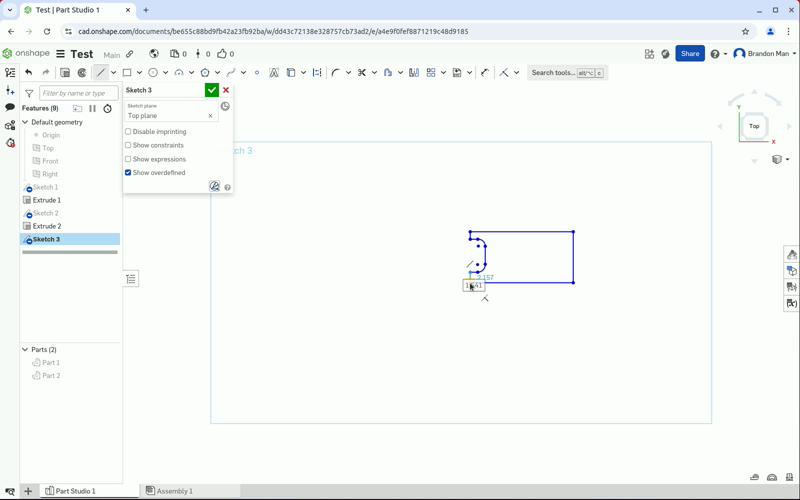
key(c)
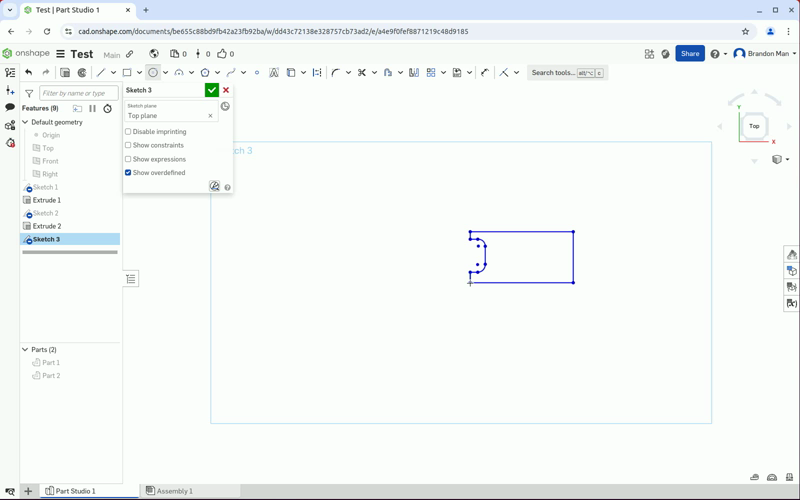
key_down(shift)
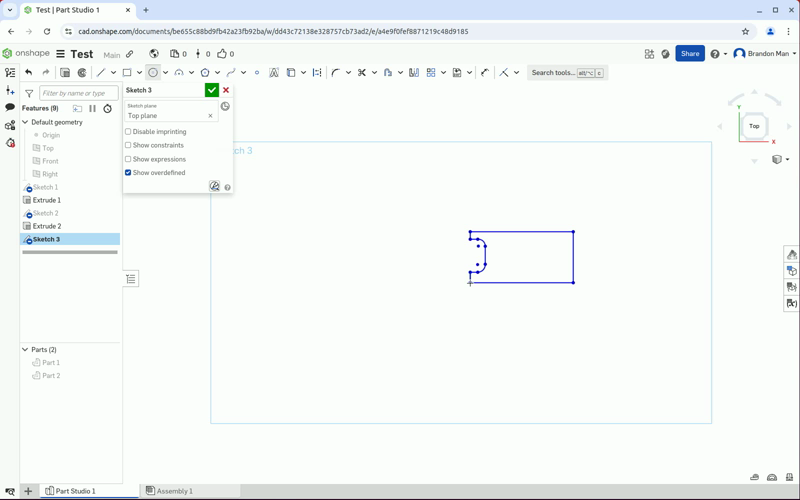
mouse_move(483, 276)
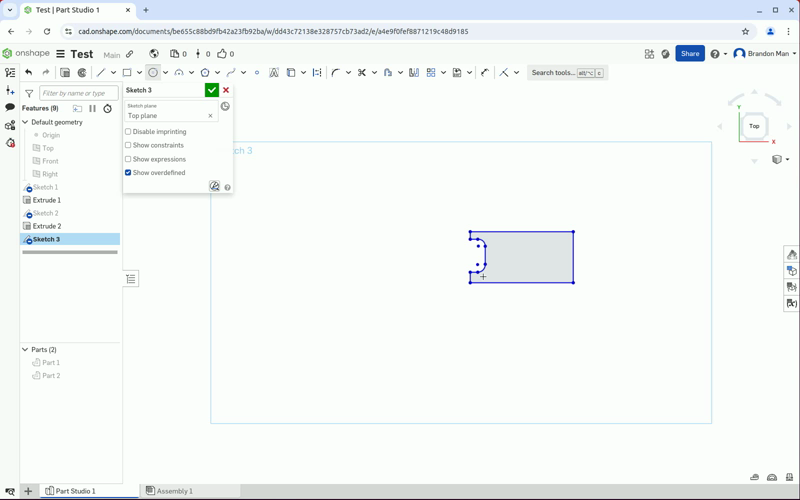
click(483, 276)
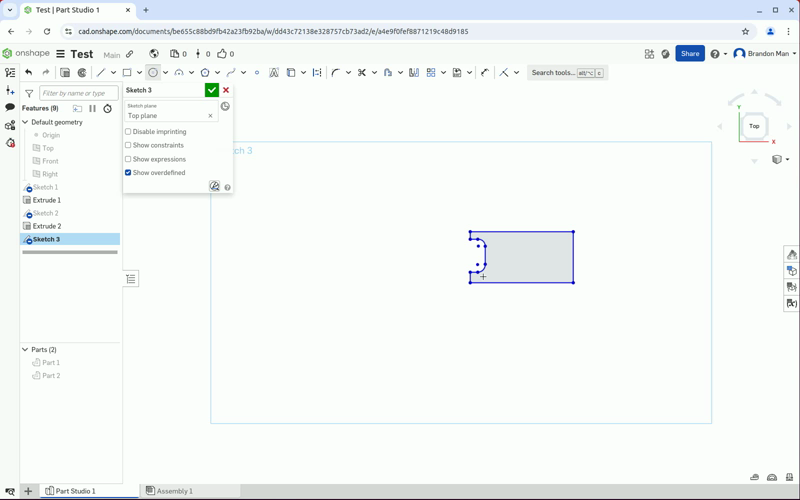
key_up(shift)
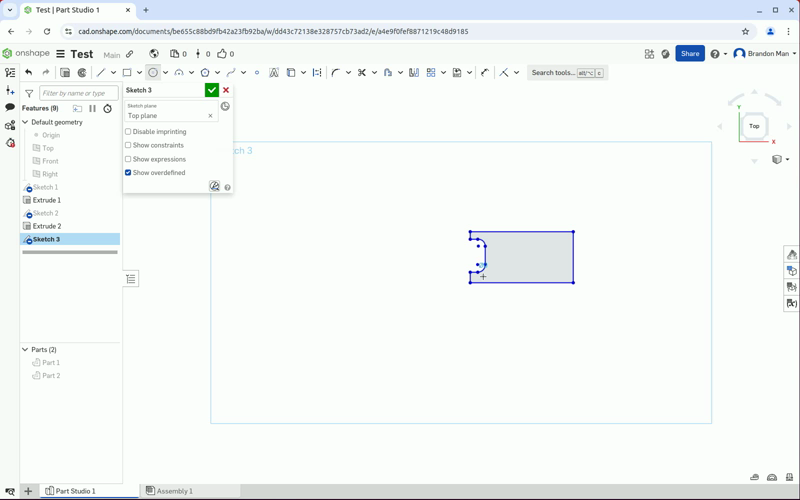
mouse_move(486, 276)
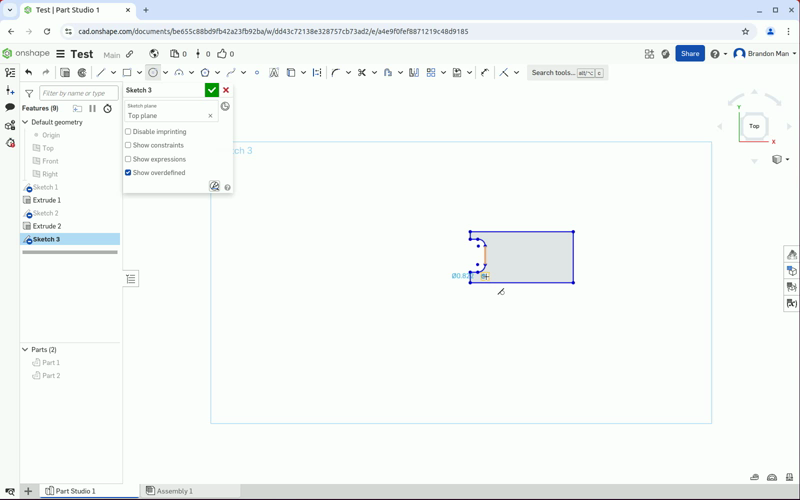
click(486, 276)
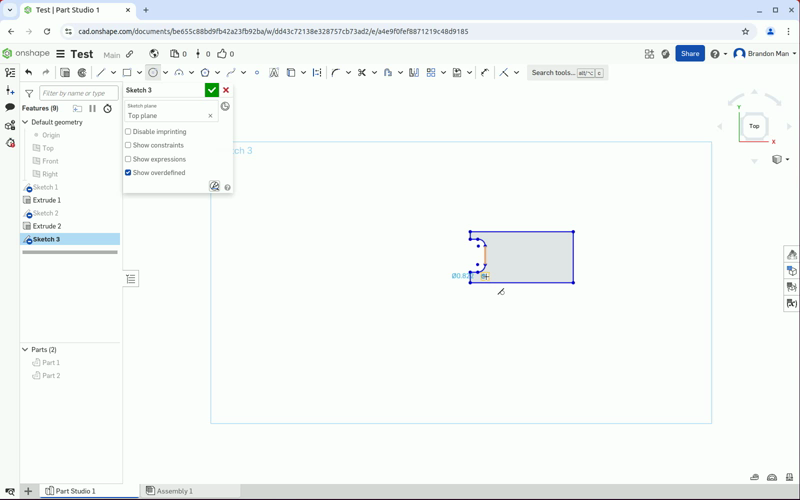
key(esc)
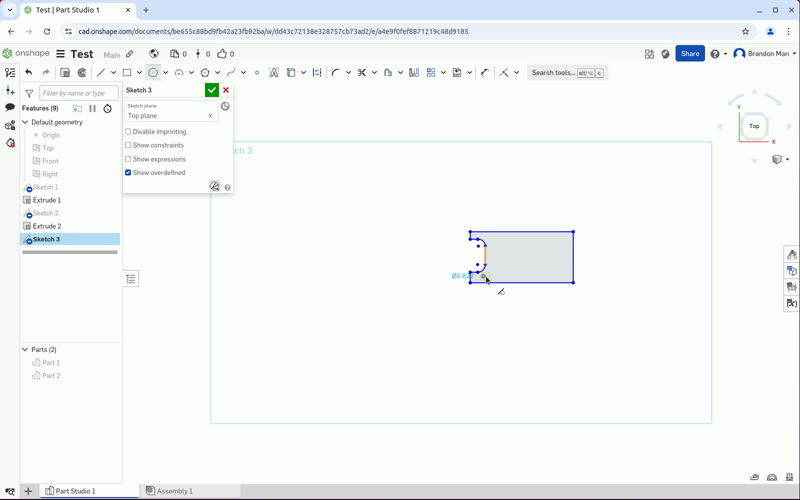
key(c)
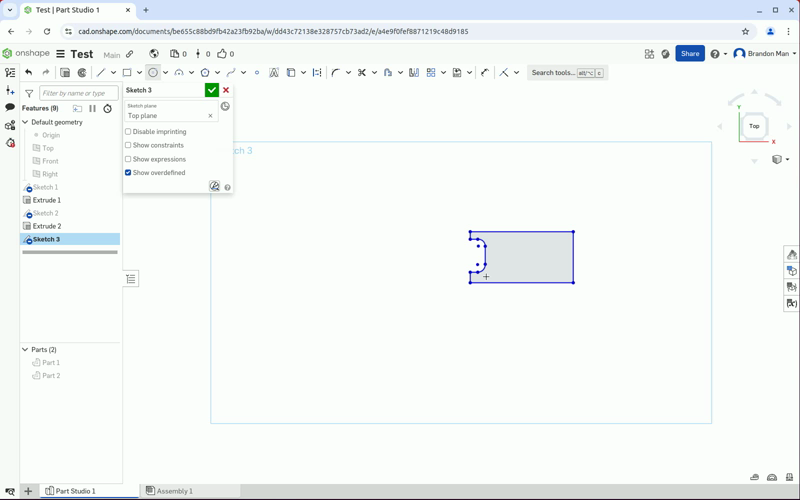
key_down(shift)
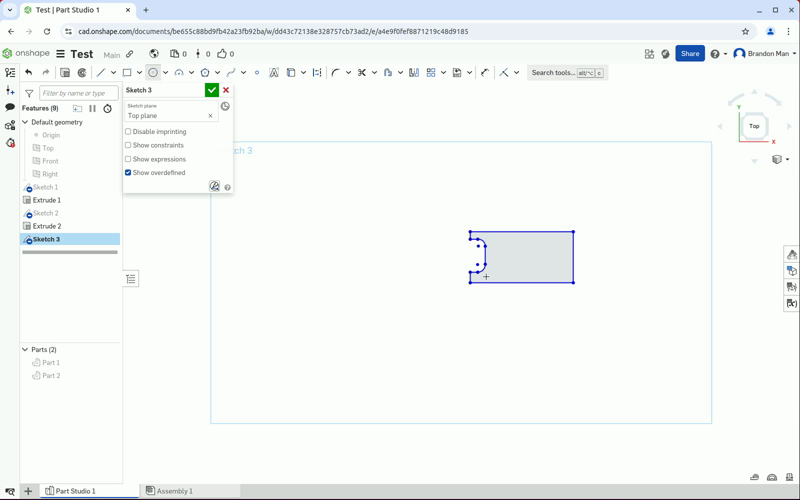
mouse_move(486, 237)
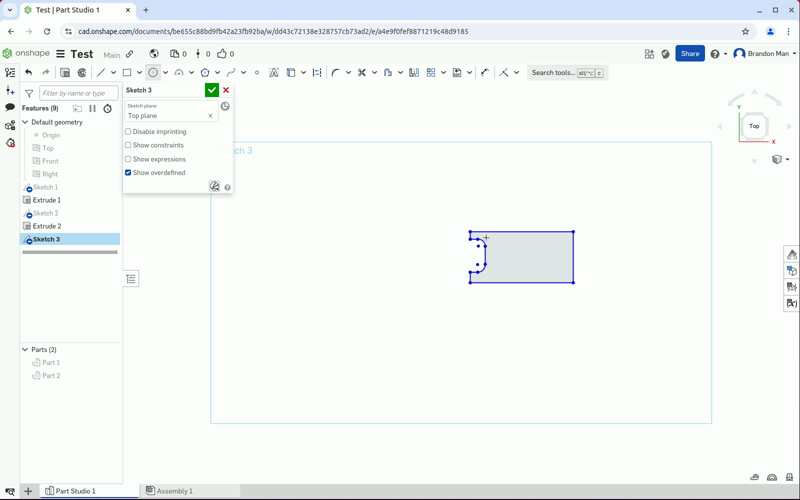
click(486, 237)
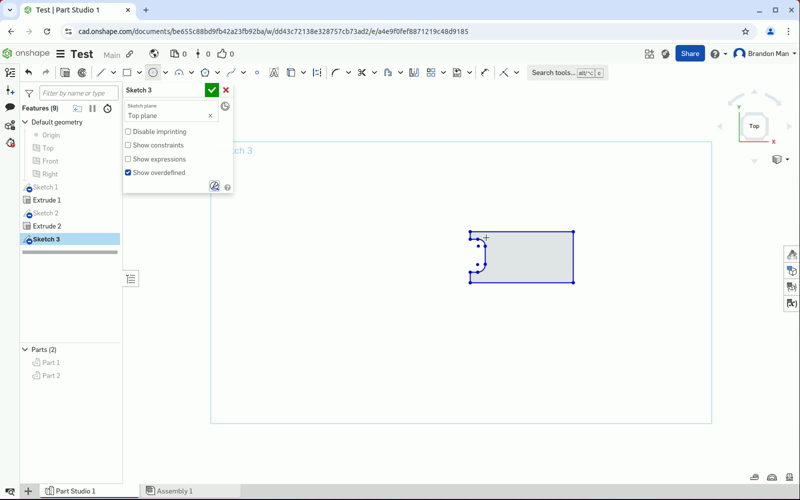
key_up(shift)
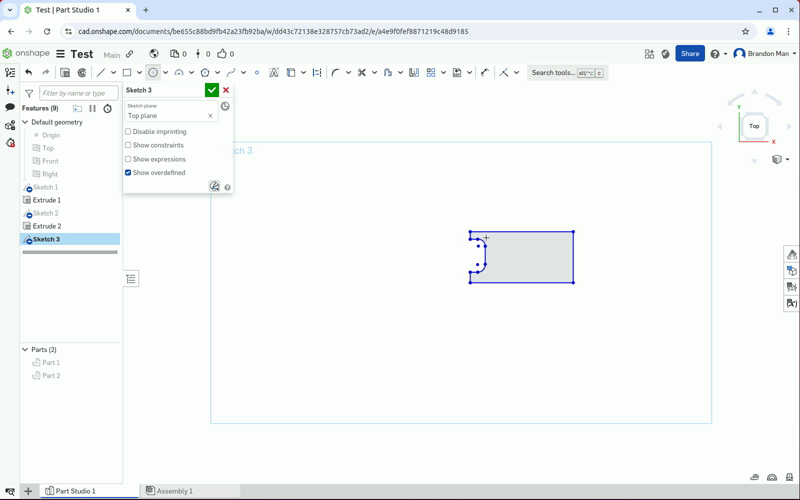
mouse_move(489, 237)
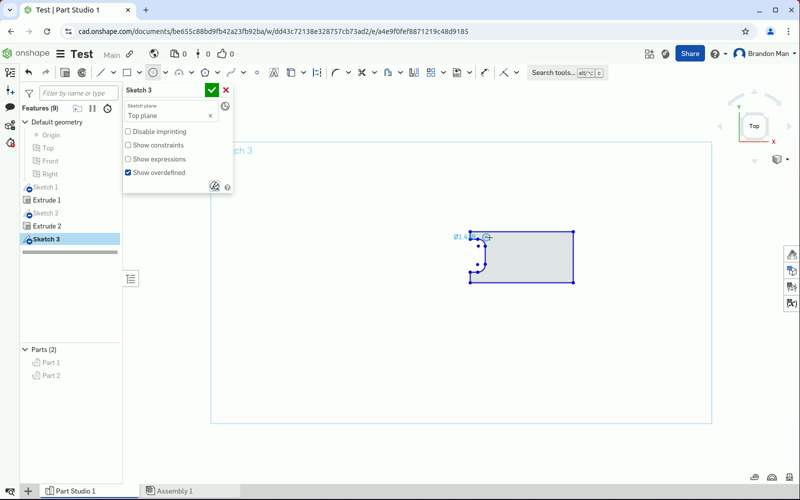
click(489, 237)
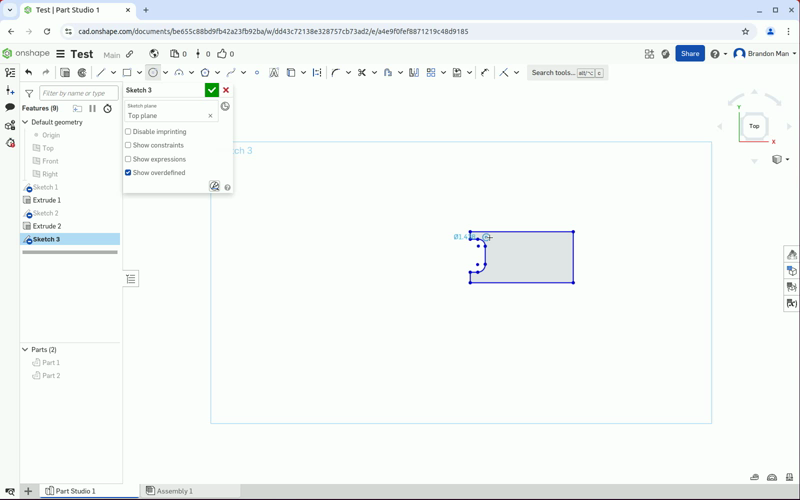
key(esc)
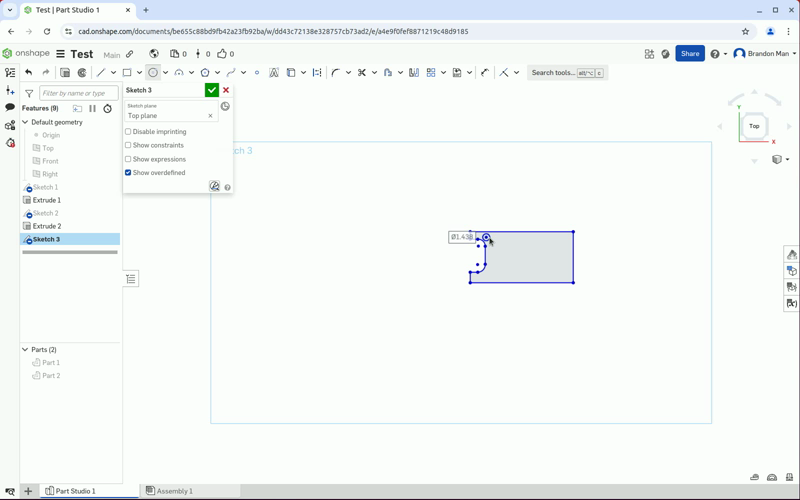
key(c)
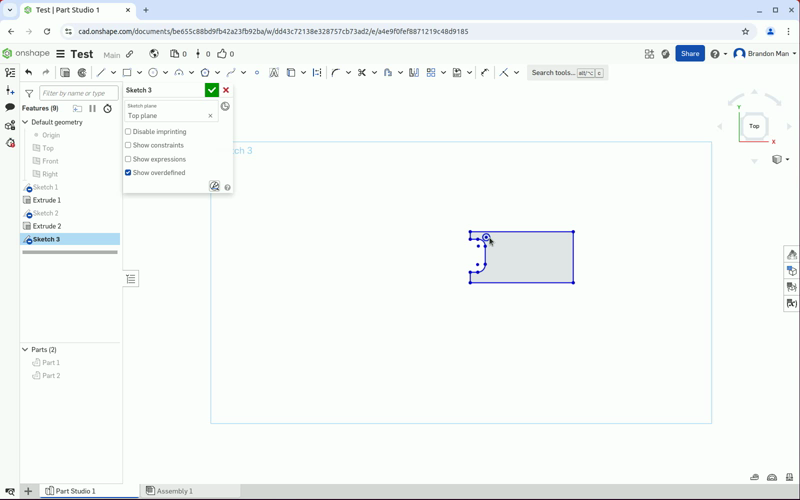
key_down(shift)
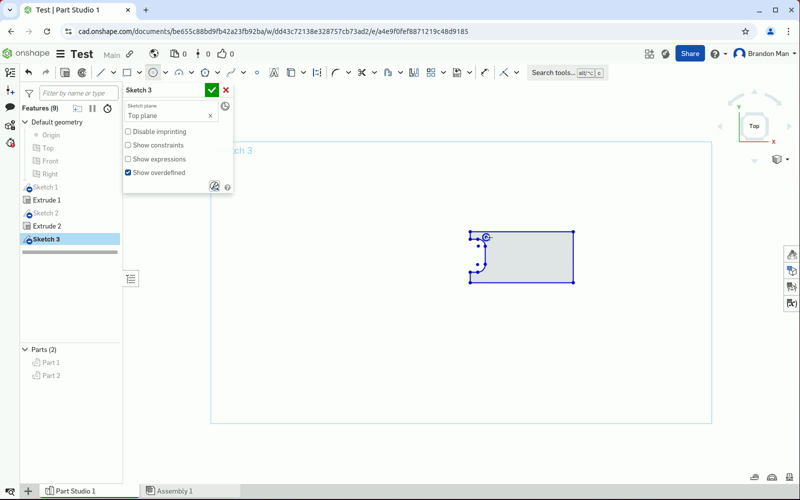
mouse_move(537, 237)
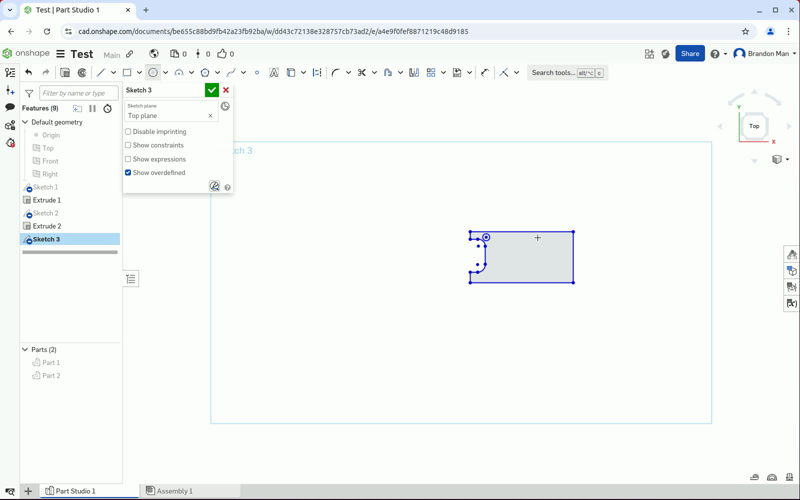
click(537, 237)
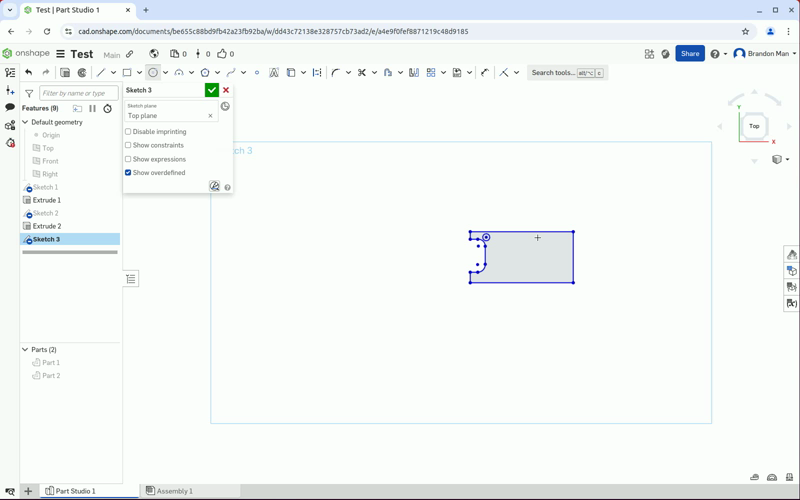
key_up(shift)
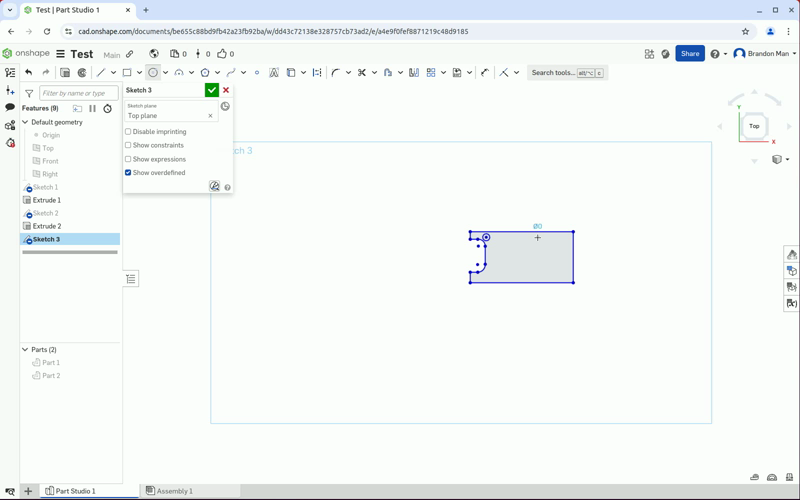
mouse_move(540, 237)
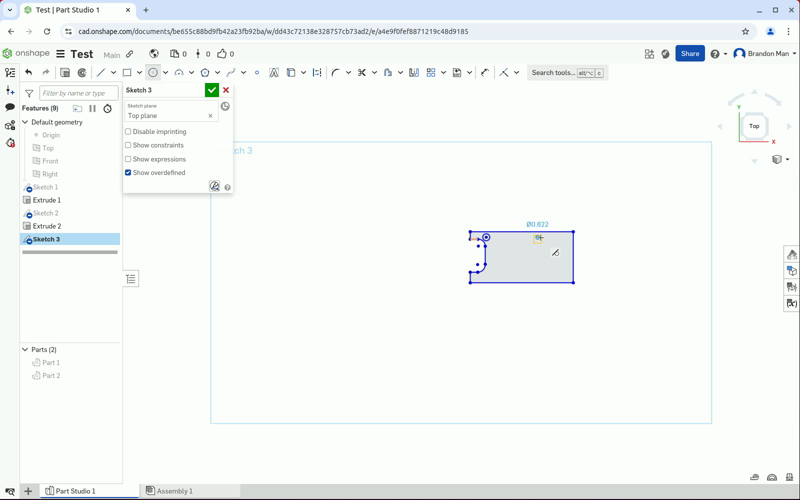
click(540, 237)
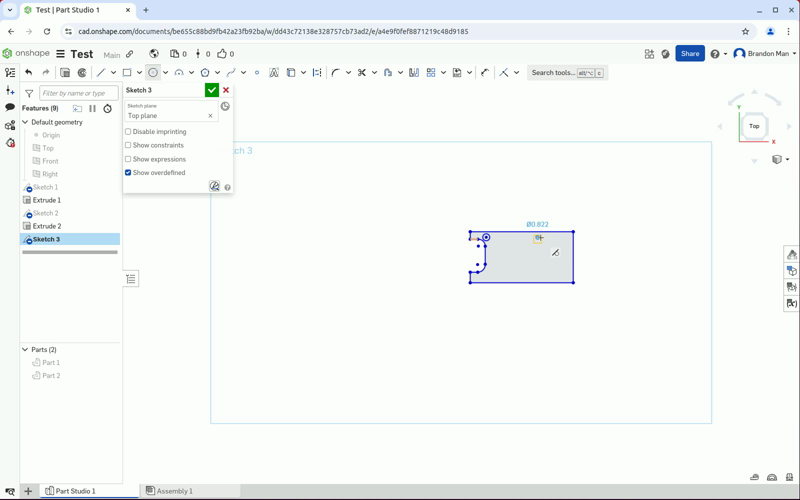
key(esc)
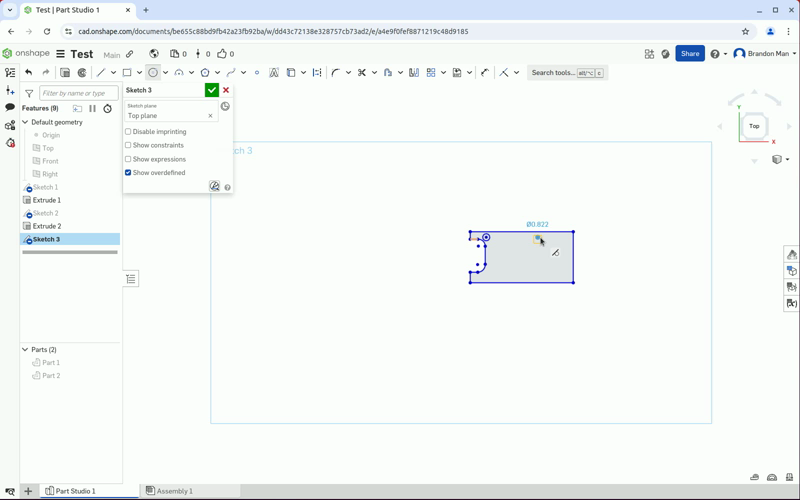
key(c)
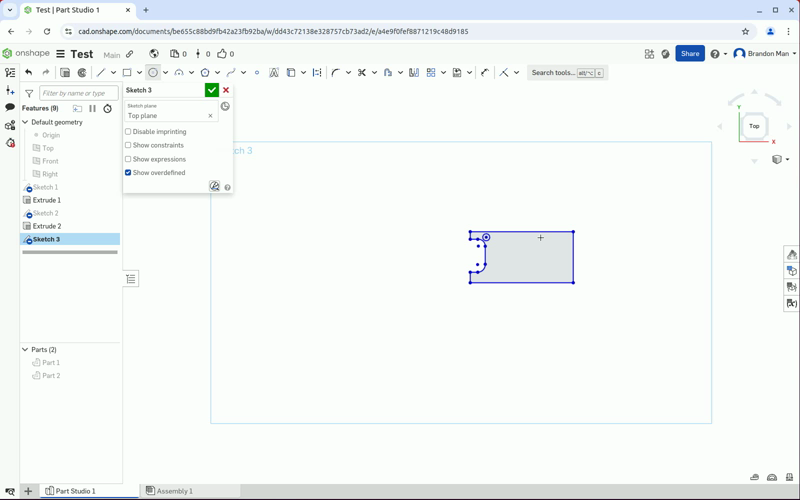
key_down(shift)
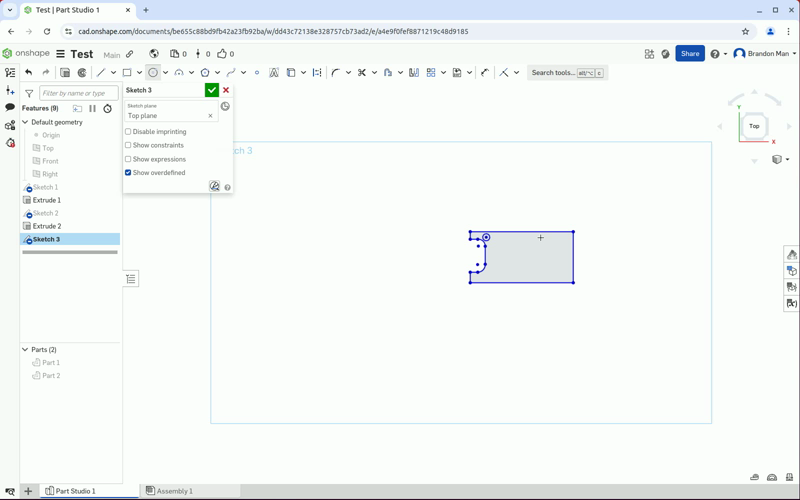
mouse_move(540, 275)
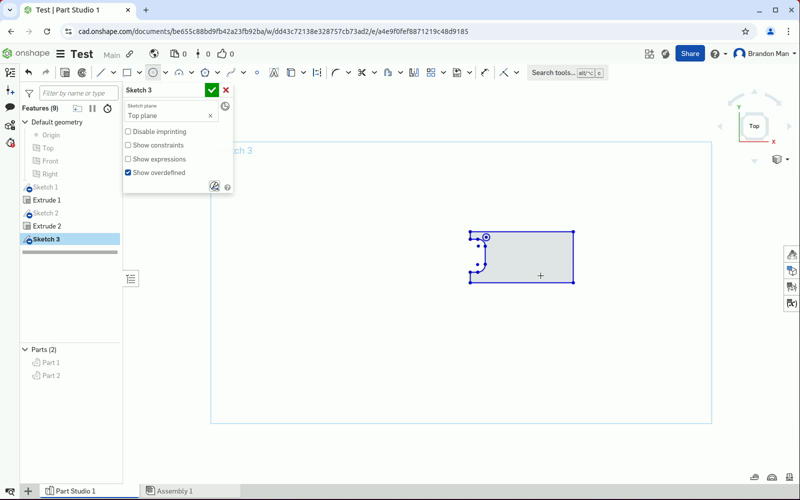
click(540, 275)
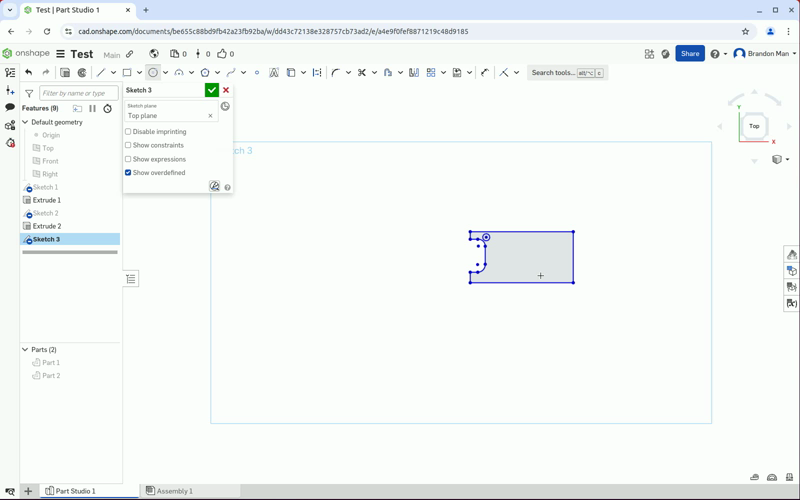
key_up(shift)
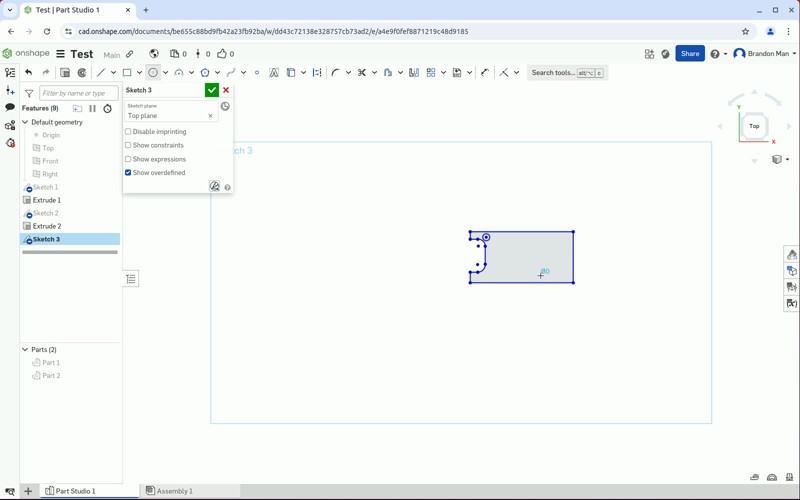
mouse_move(543, 275)
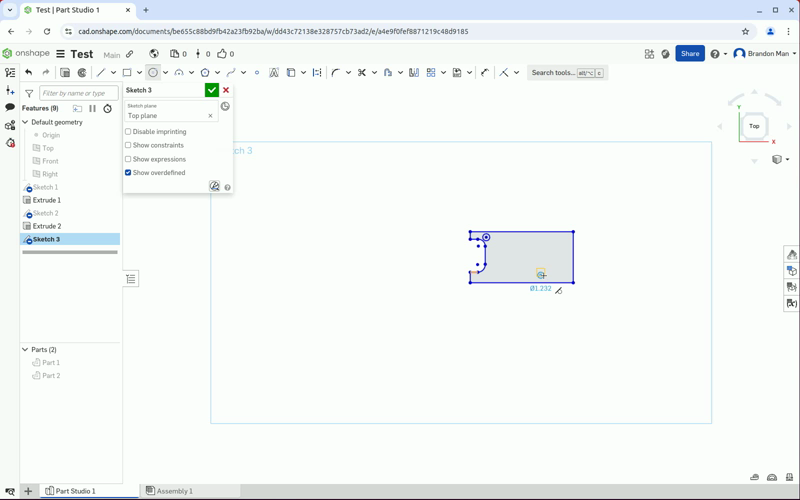
click(543, 275)
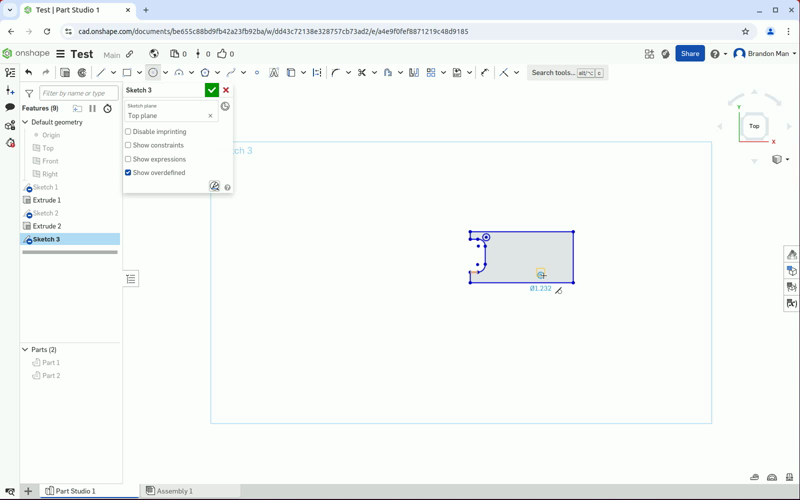
key(esc)
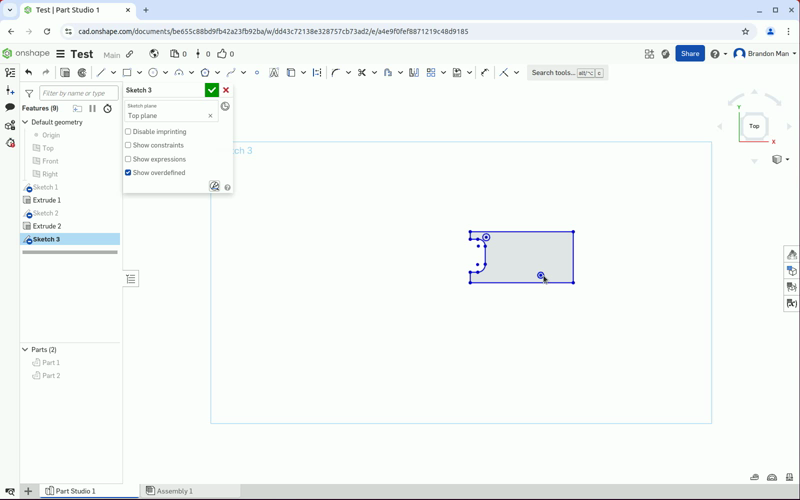
mouse_move(511, 256)
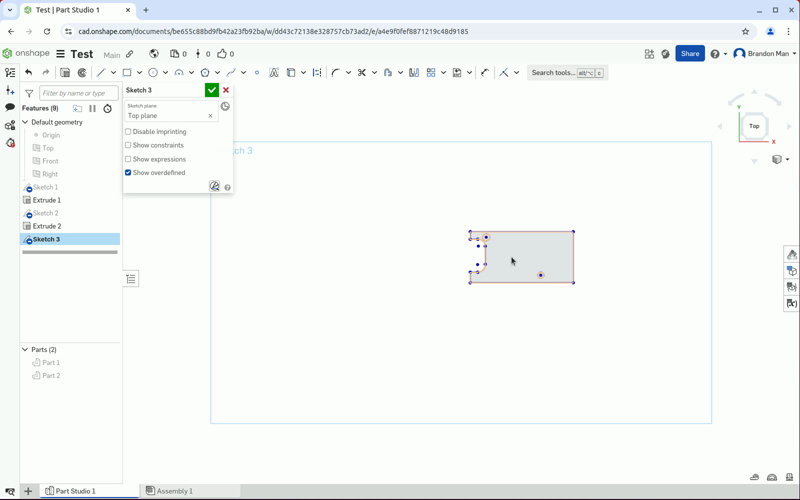
click(511, 256)
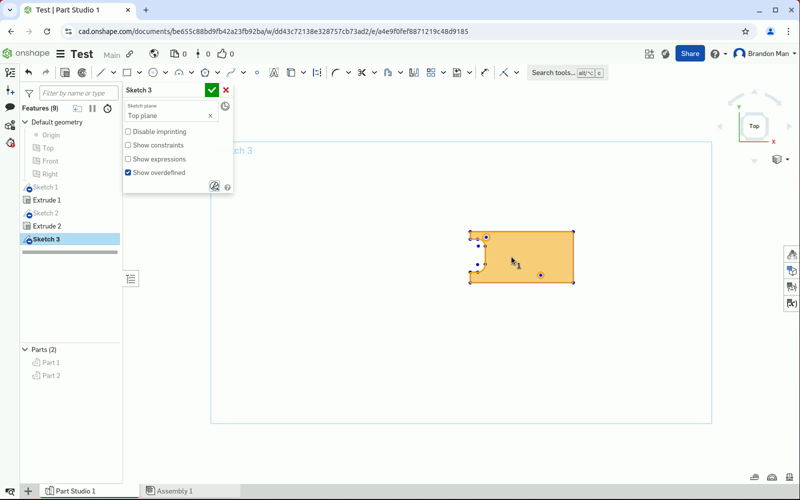
mouse_move(73, 352)
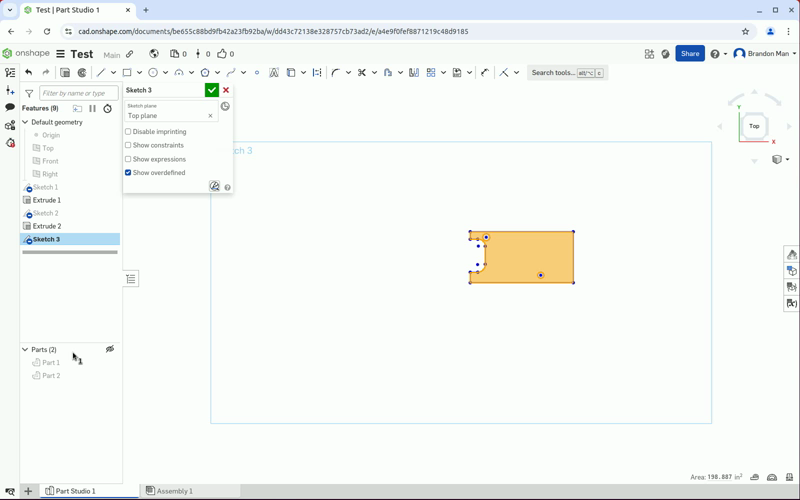
key(shift+y)
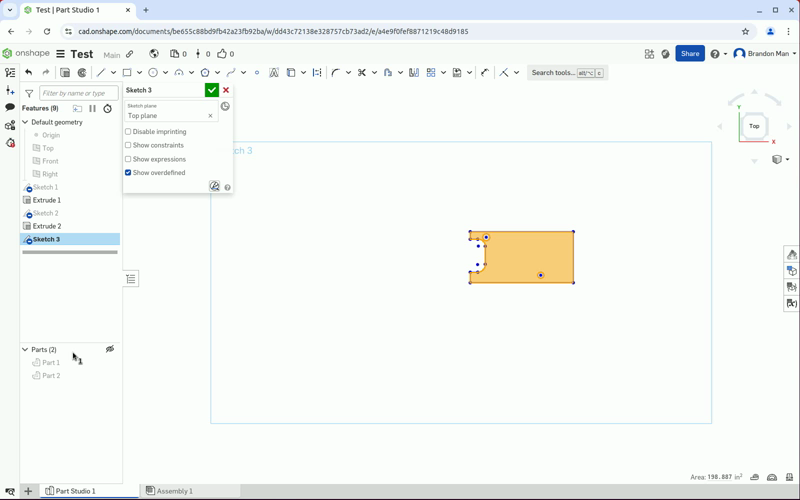
key(shift+e)
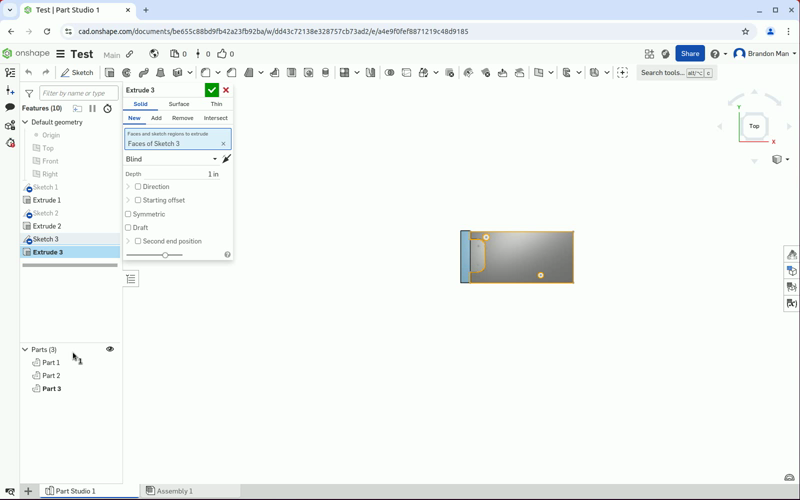
mouse_move(143, 106)
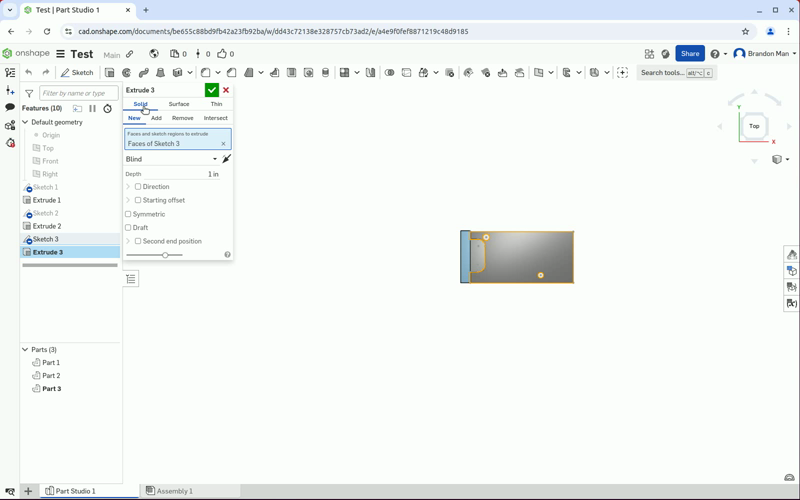
click(143, 106)
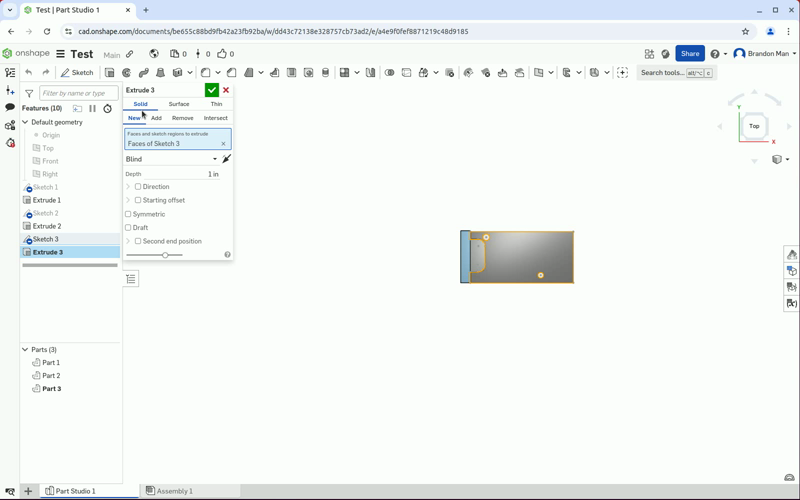
mouse_move(137, 120)
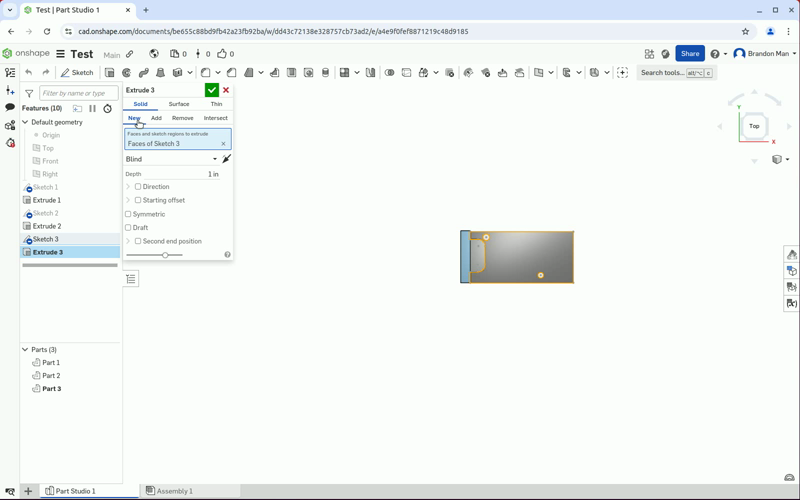
click(137, 120)
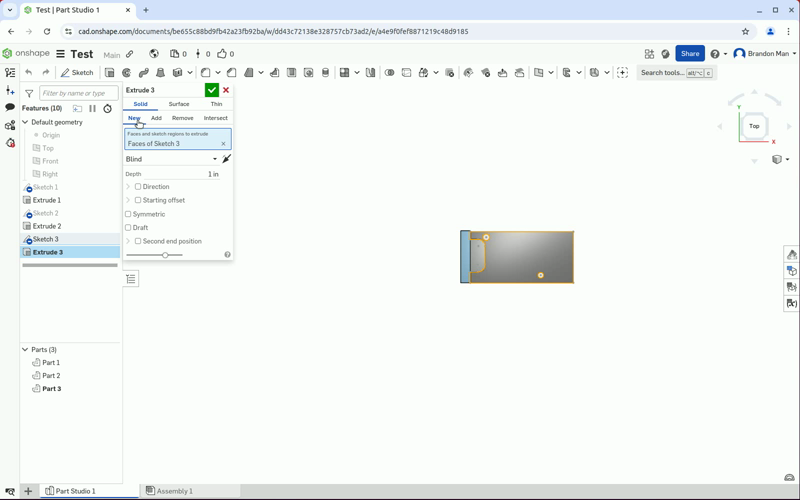
key(tab, 4)
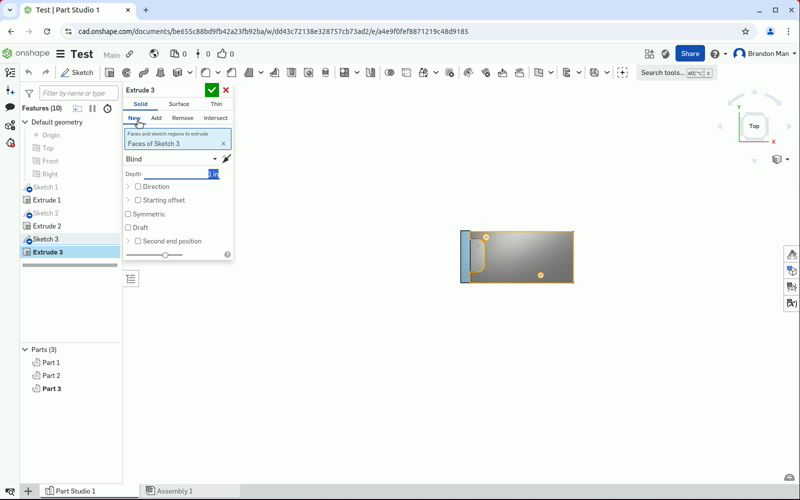
text(2.166)
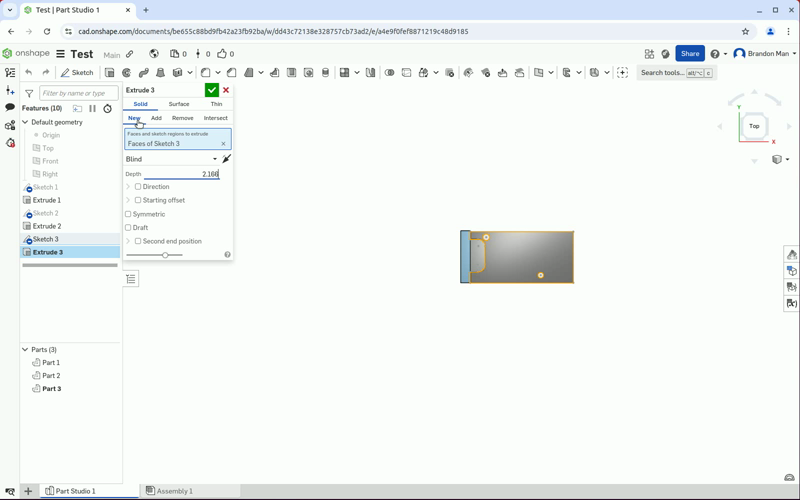
key(enter)
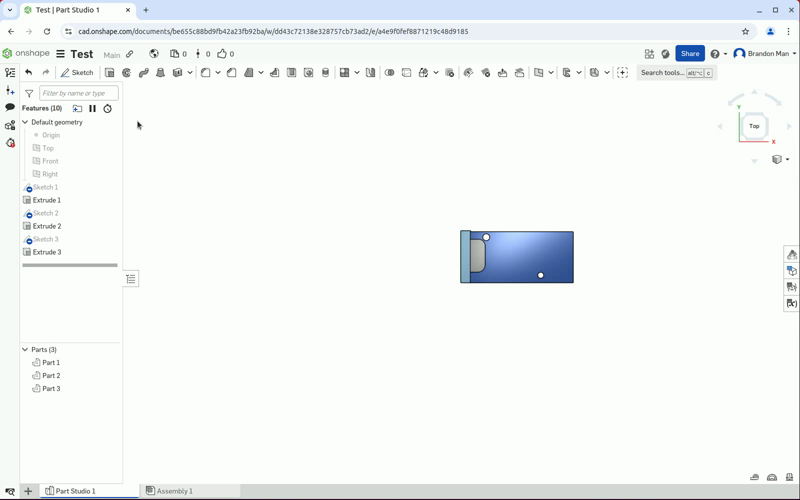
key(shift+h)
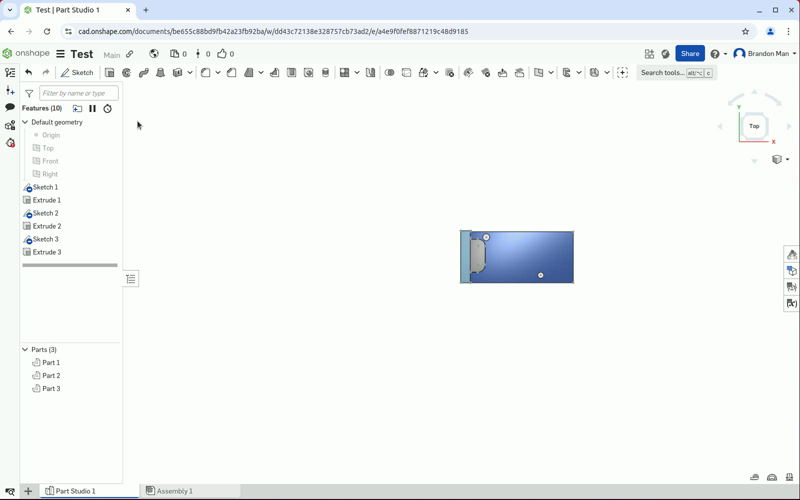
key(shift+h)
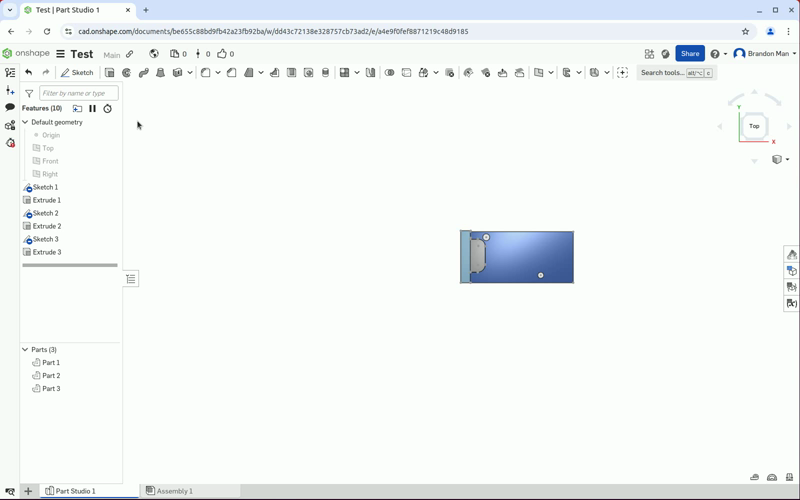
key(shift+7)
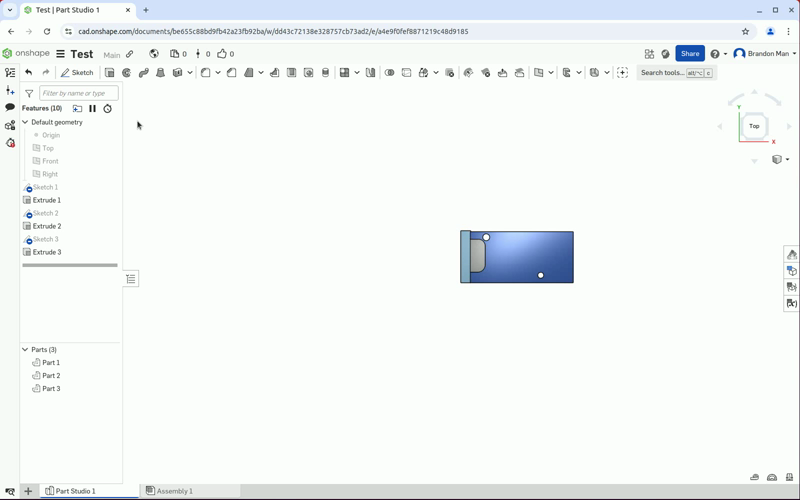
key(up, 3)
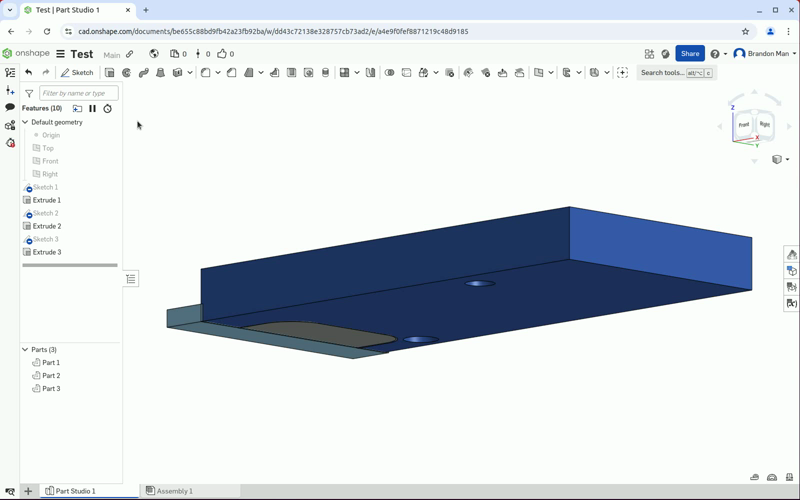
key(left, 3)
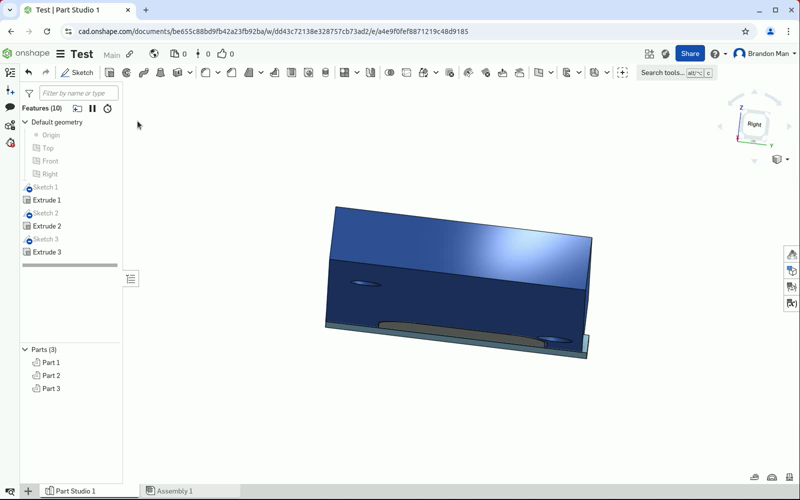
key(right, 3)
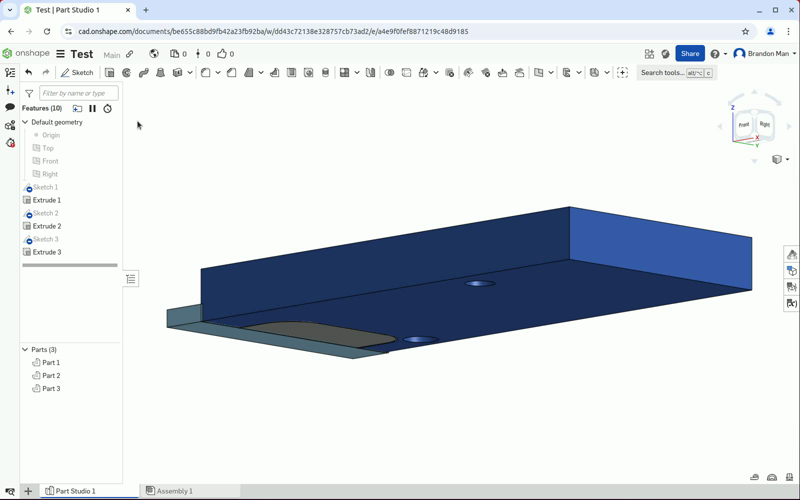
key(down, 3)
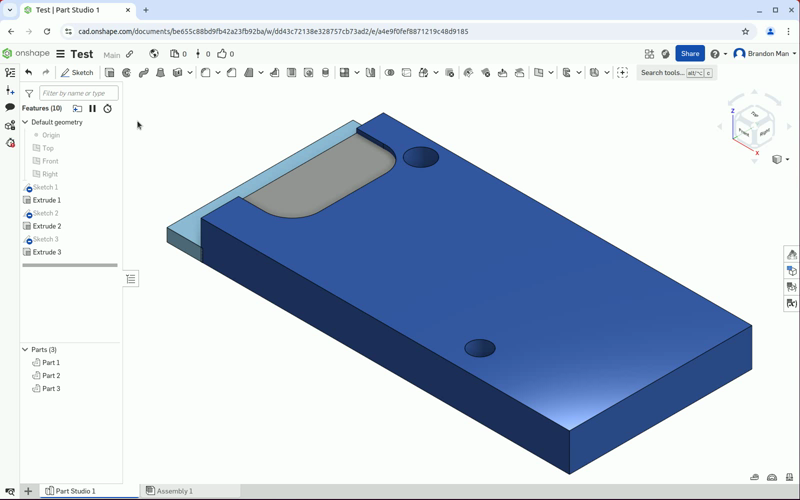
mouse_move(73, 189)
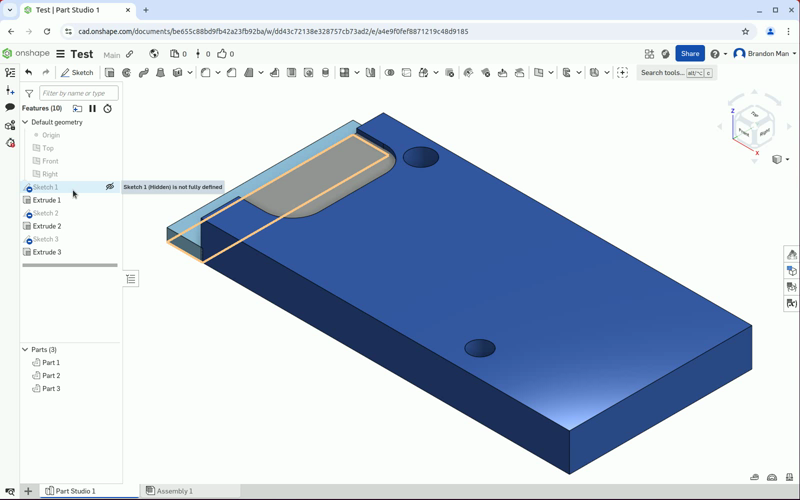
click(73, 189)